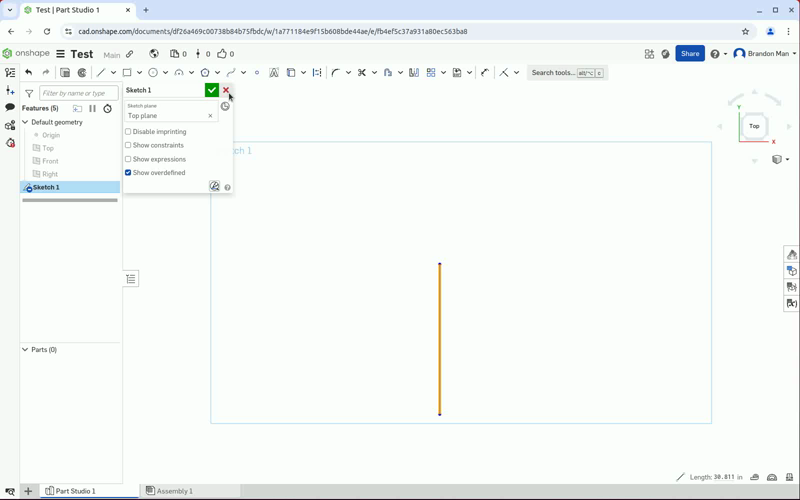
key(shift+h)
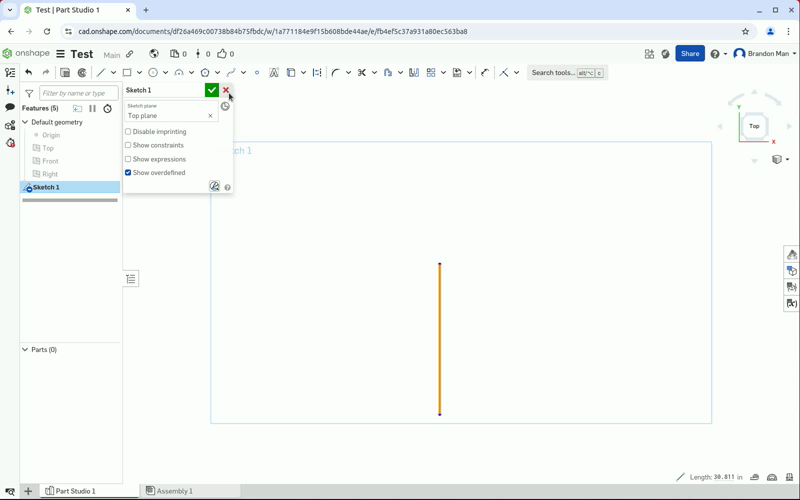
key(shift+s)
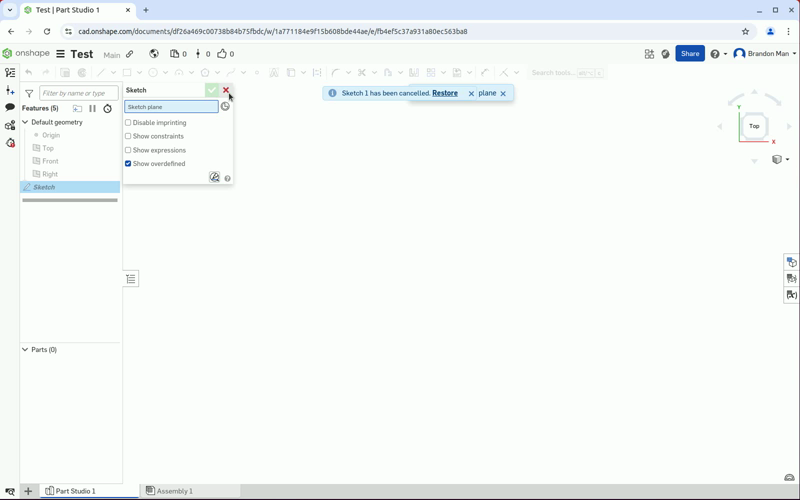
mouse_move(73, 150)
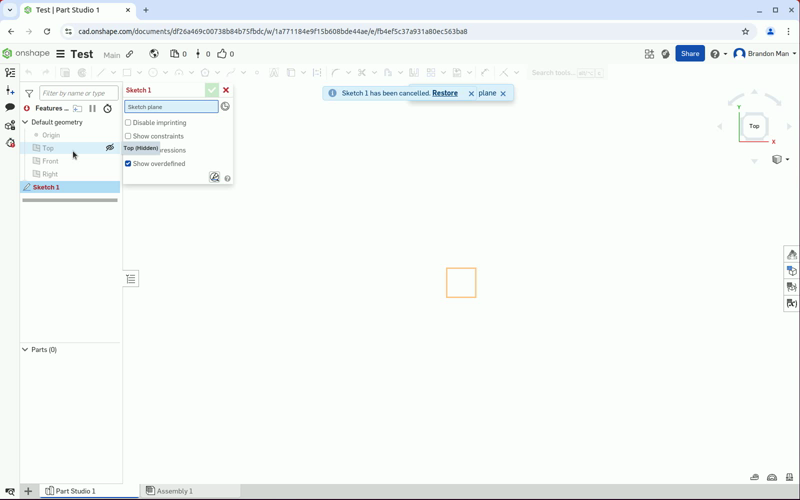
click(73, 150)
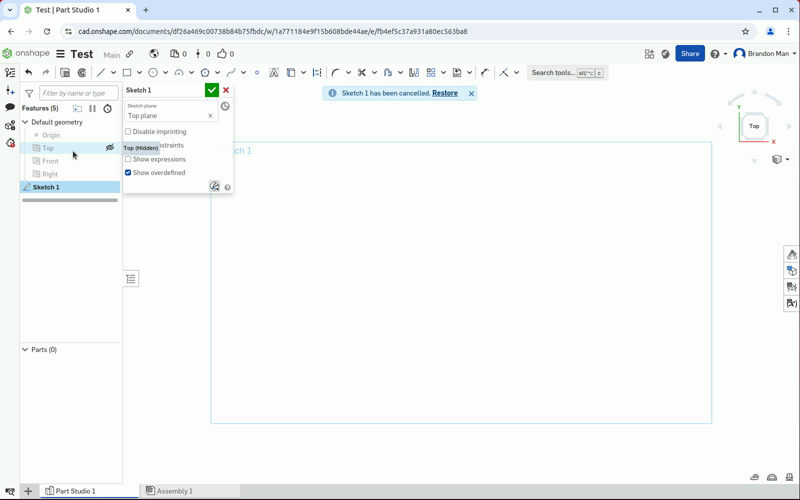
mouse_move(73, 352)
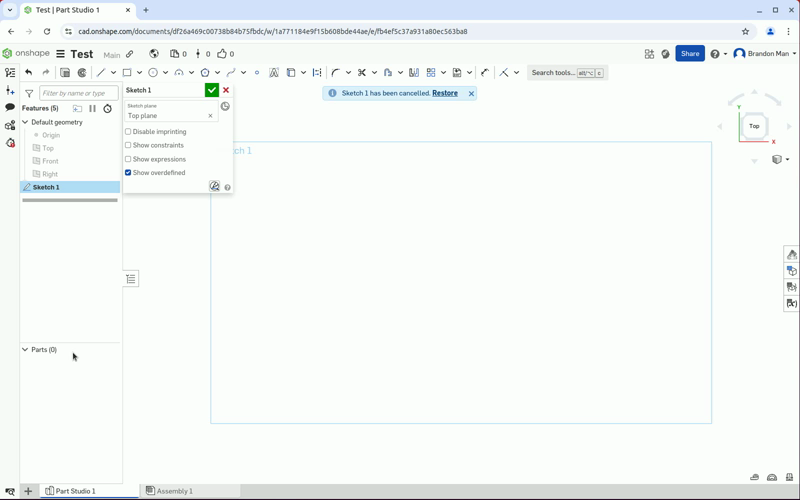
key(y)
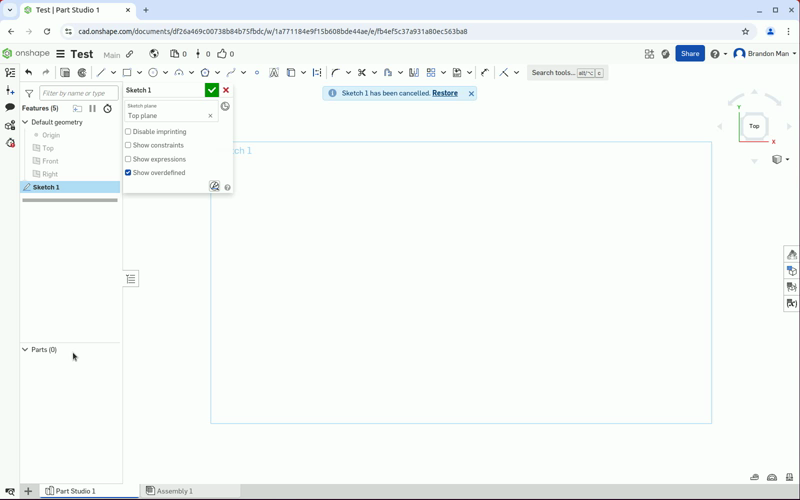
key(c)
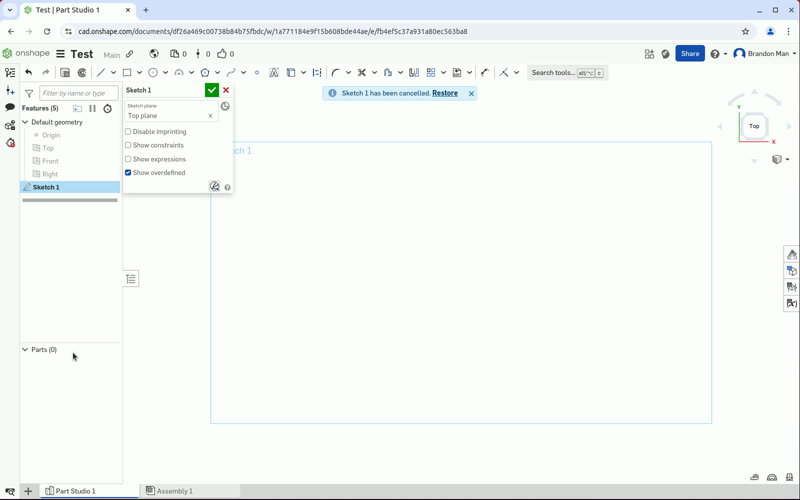
key_down(shift)
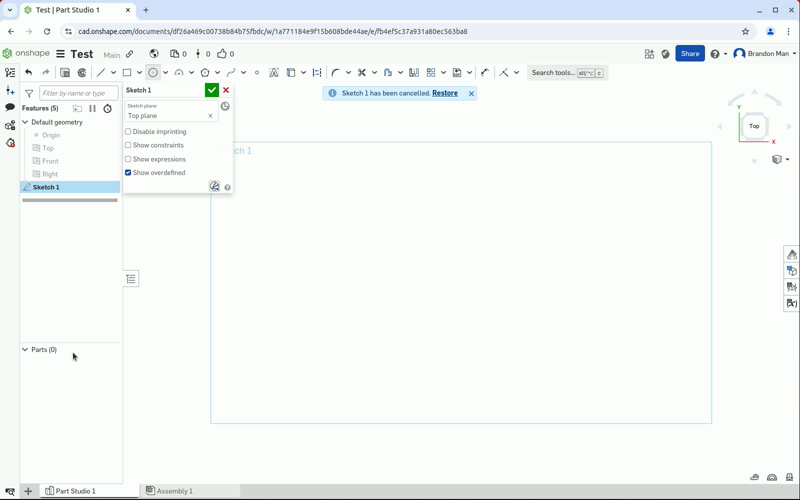
mouse_move(461, 282)
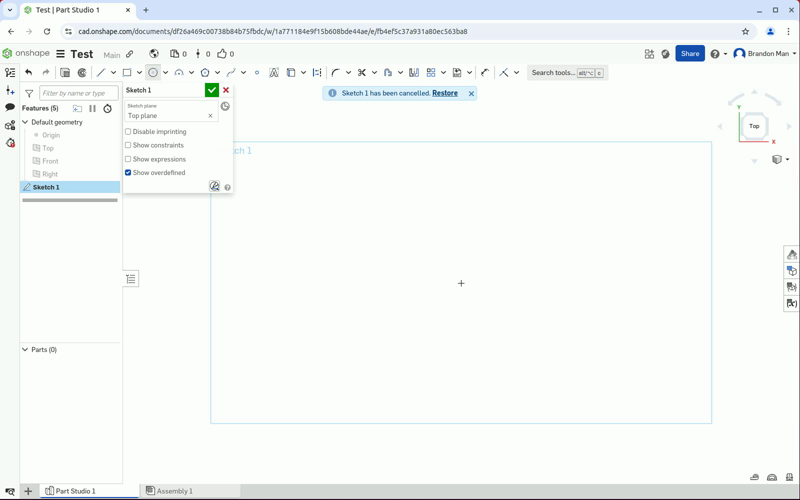
click(461, 282)
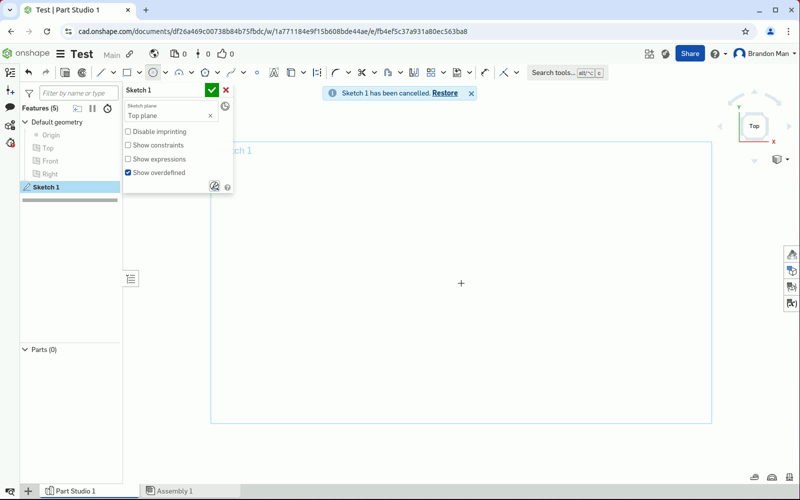
key_up(shift)
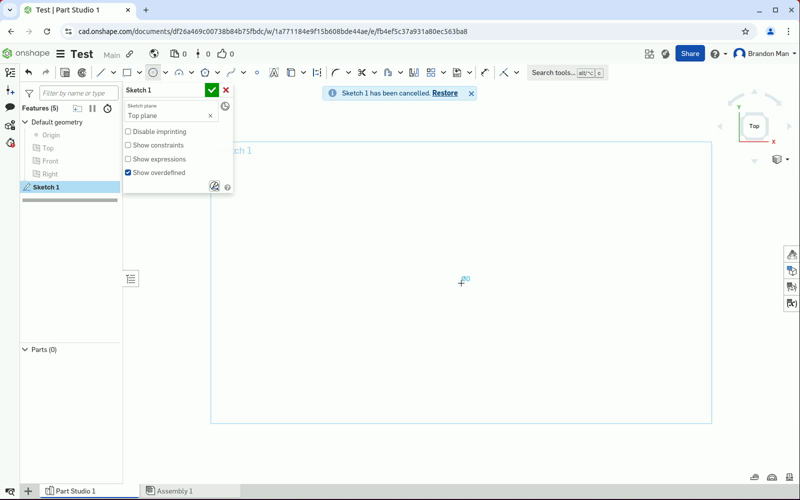
mouse_move(574, 282)
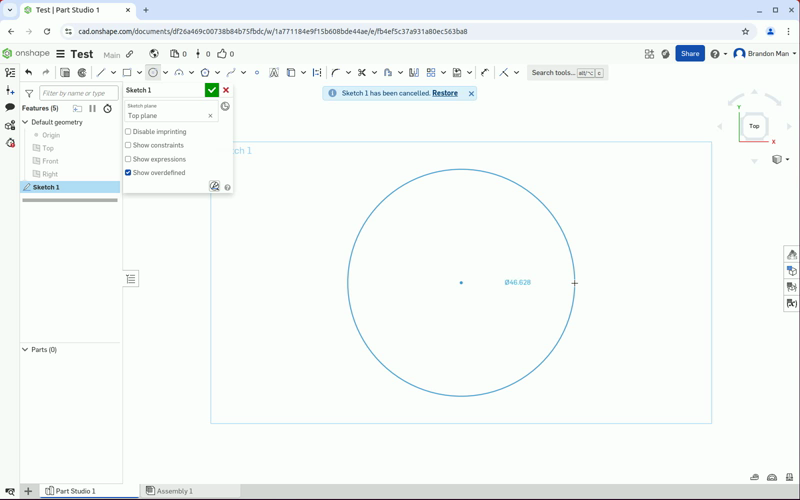
click(574, 282)
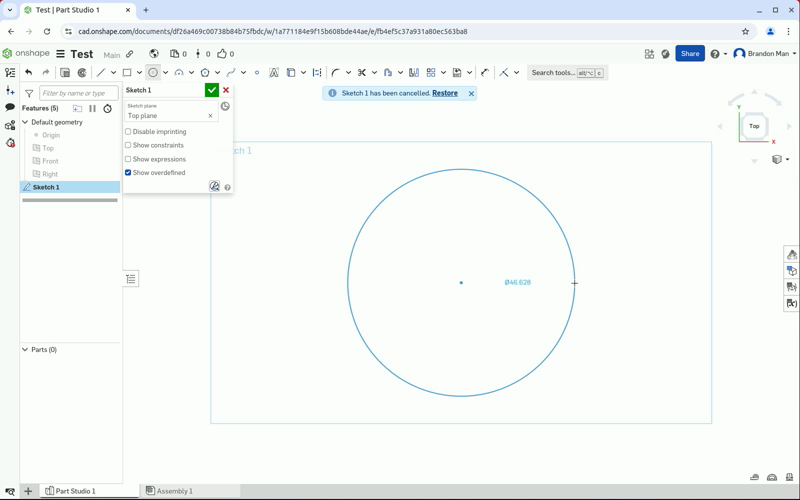
key(esc)
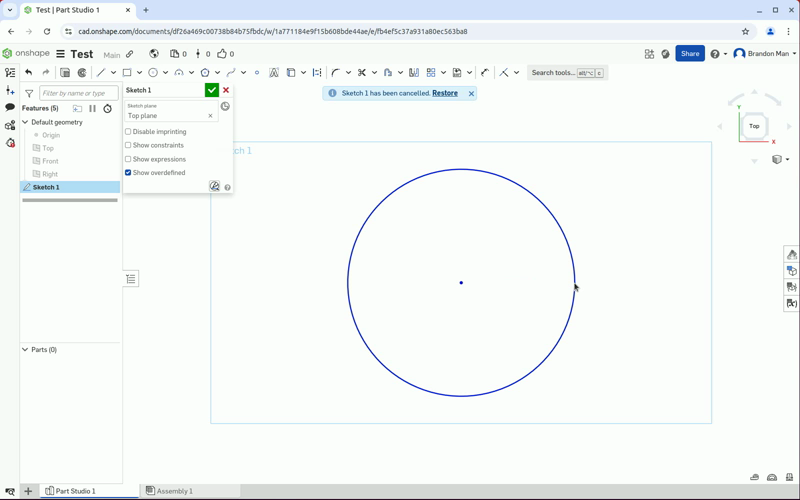
key(c)
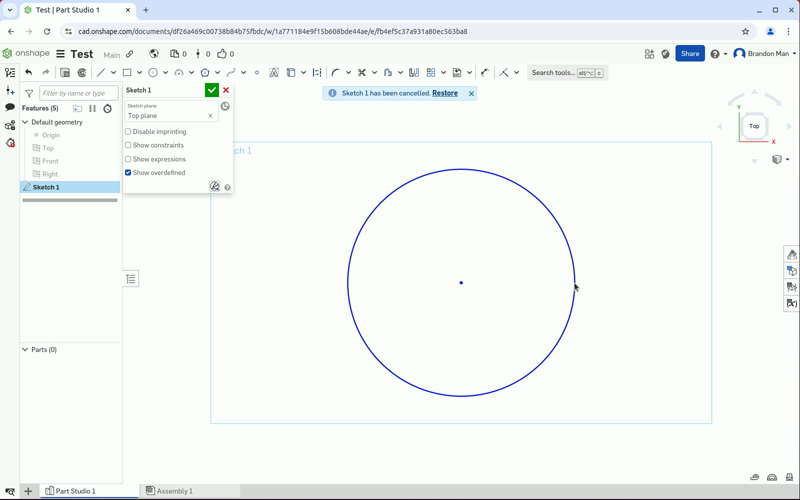
key_down(shift)
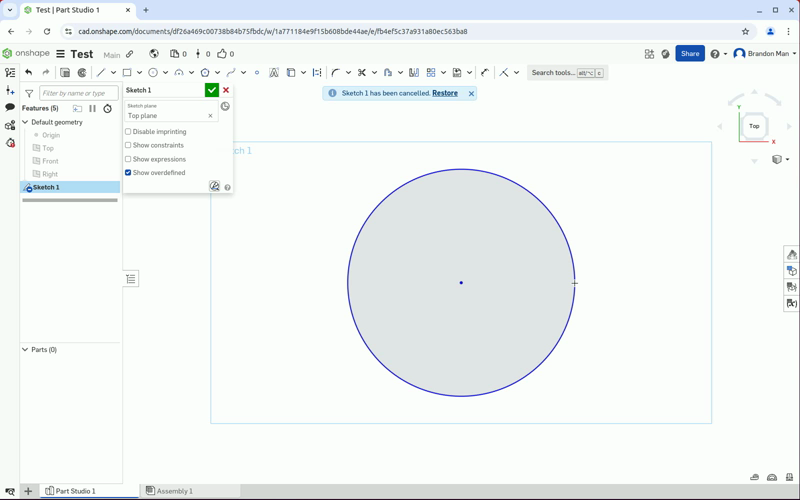
mouse_move(461, 282)
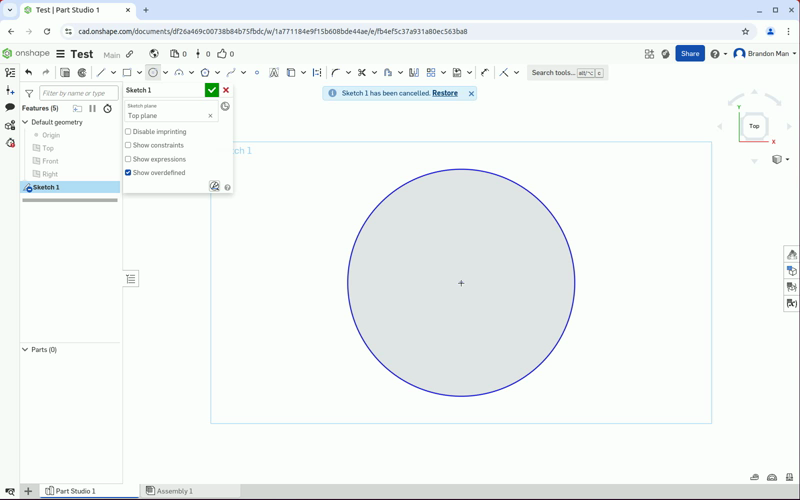
click(461, 282)
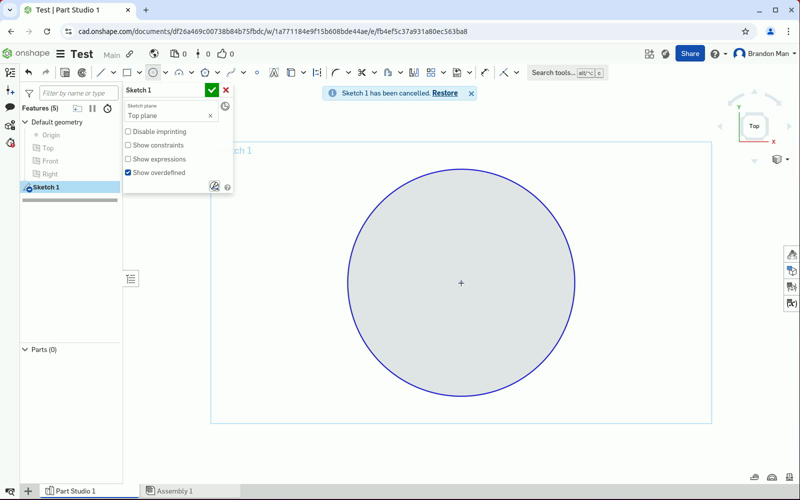
key_up(shift)
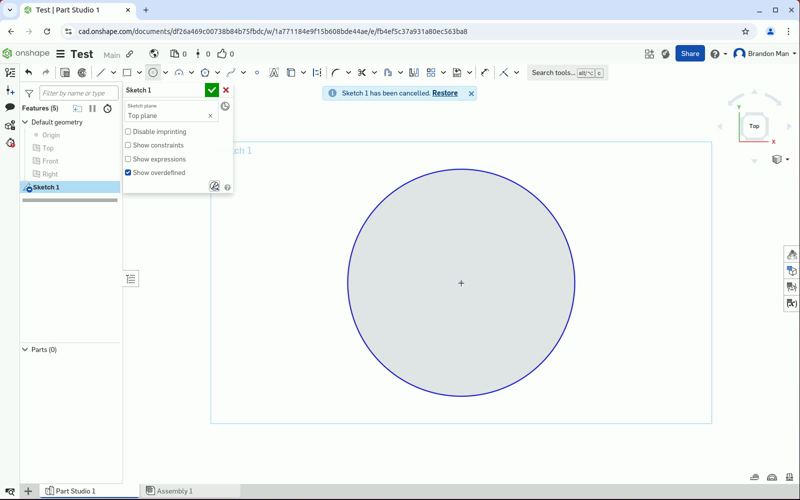
mouse_move(529, 282)
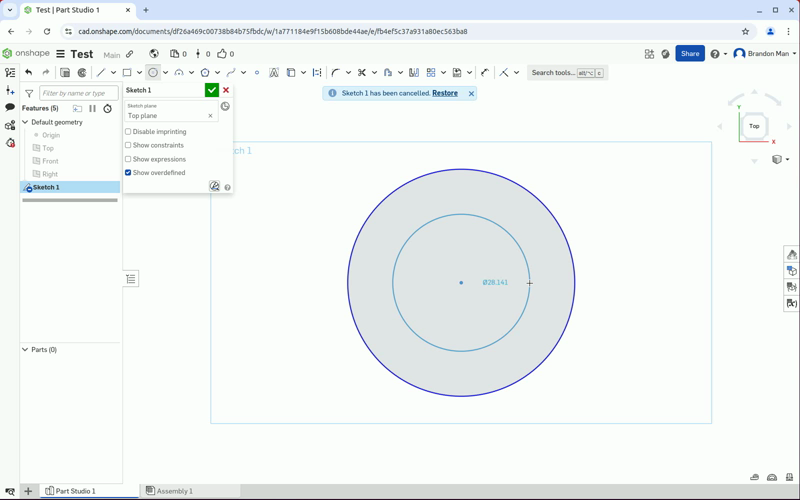
click(529, 282)
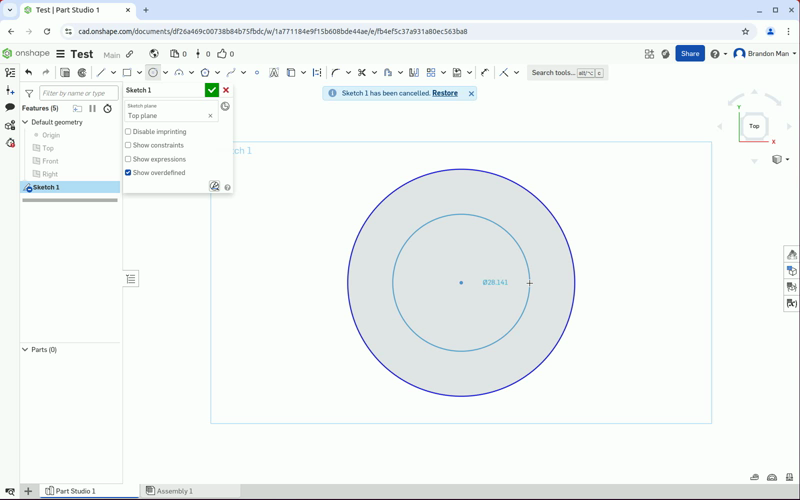
key(esc)
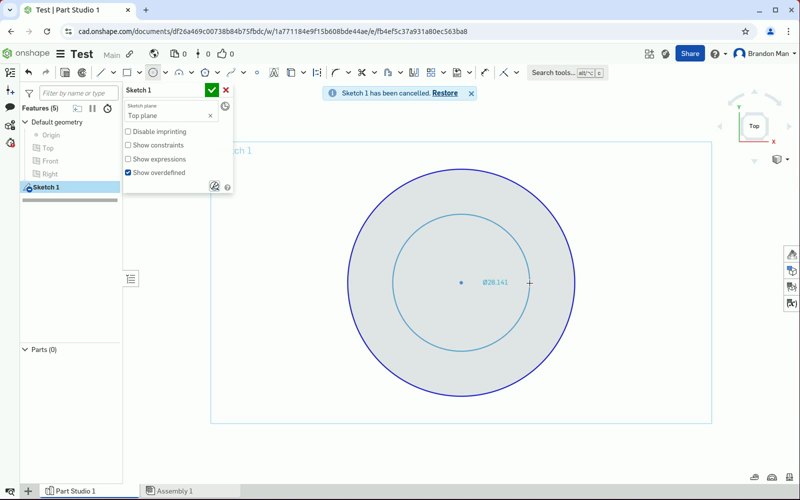
mouse_move(384, 338)
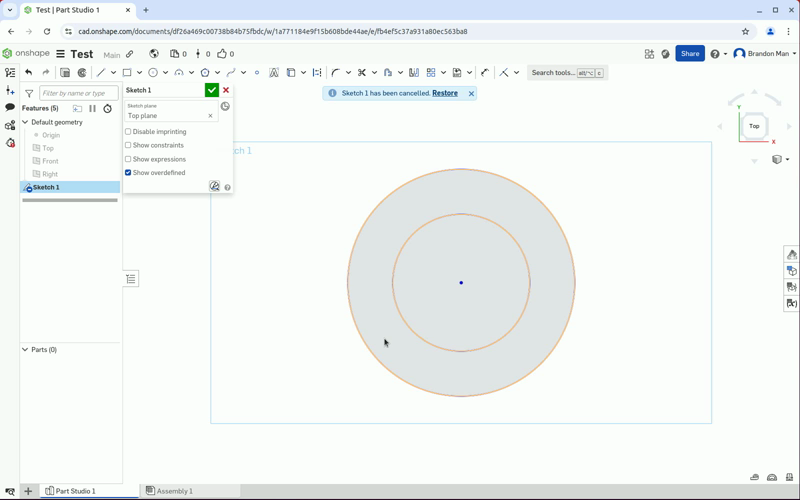
click(384, 338)
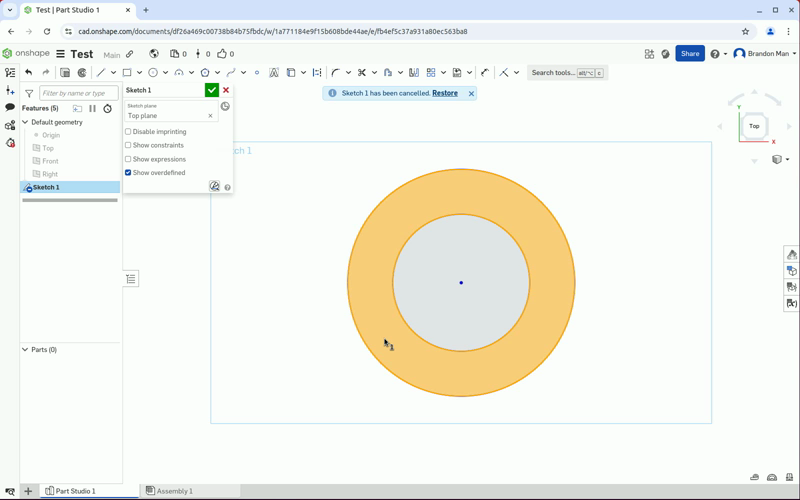
mouse_move(73, 352)
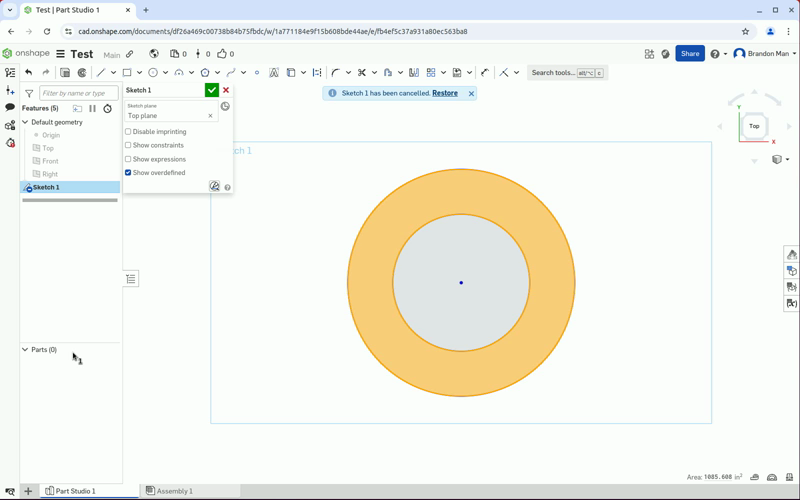
key(shift+y)
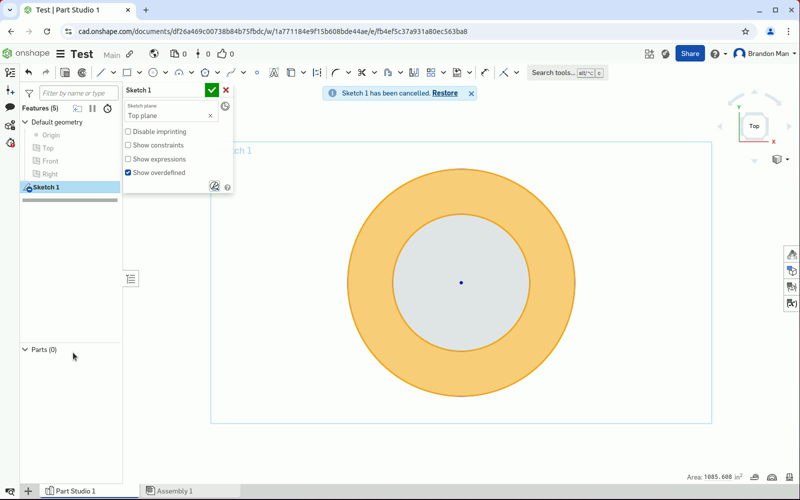
key(shift+e)
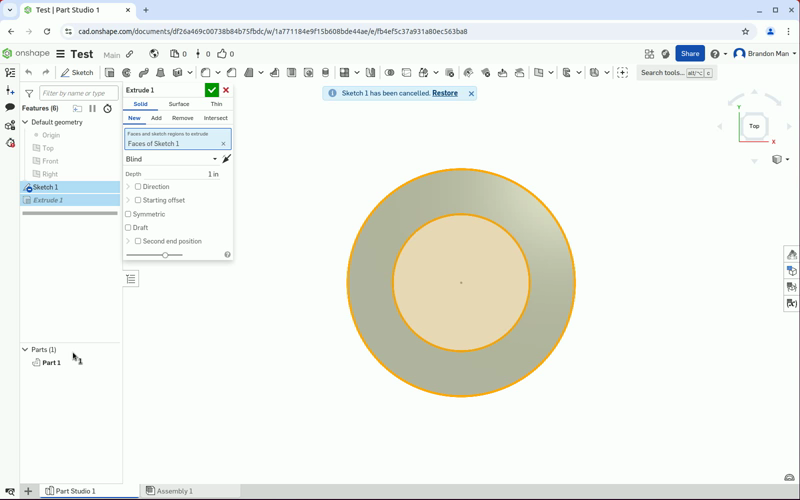
mouse_move(143, 106)
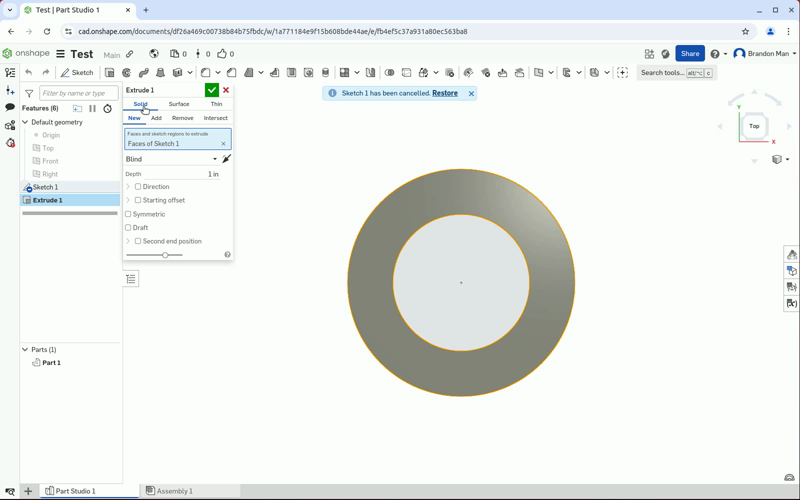
click(143, 106)
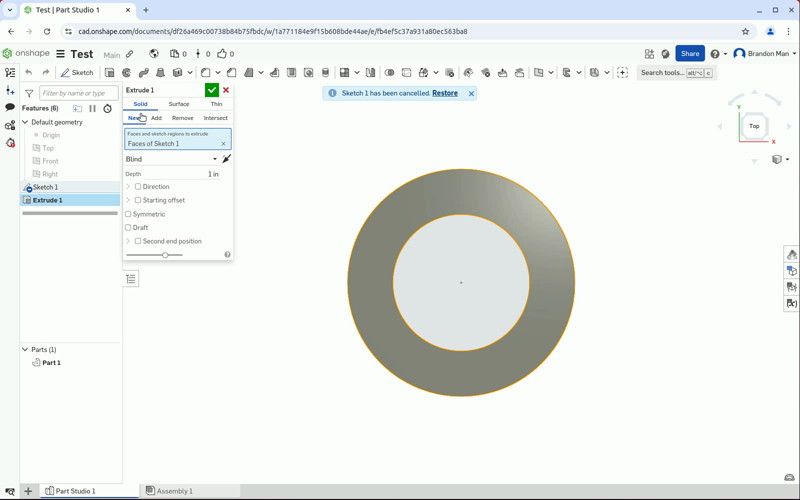
mouse_move(137, 120)
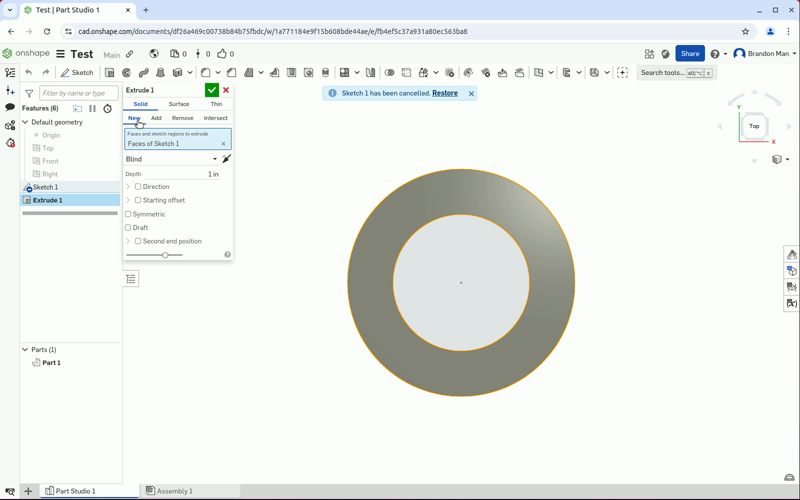
click(137, 120)
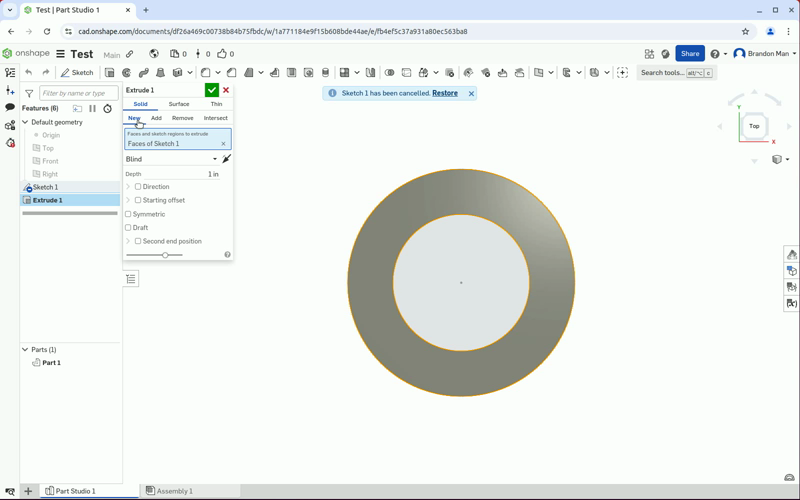
key(tab, 4)
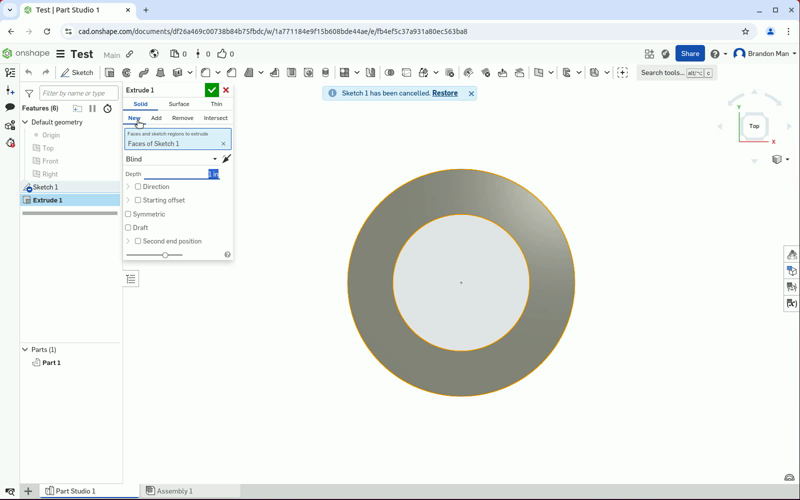
text(1.685)
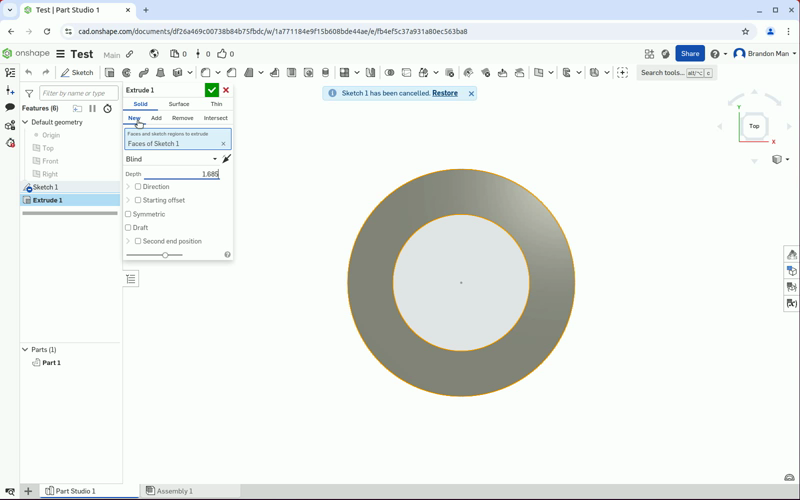
key(enter)
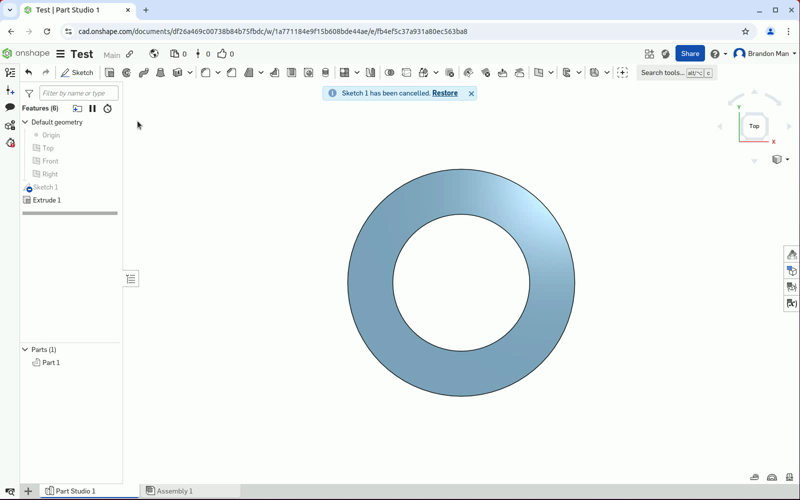
key(shift+h)
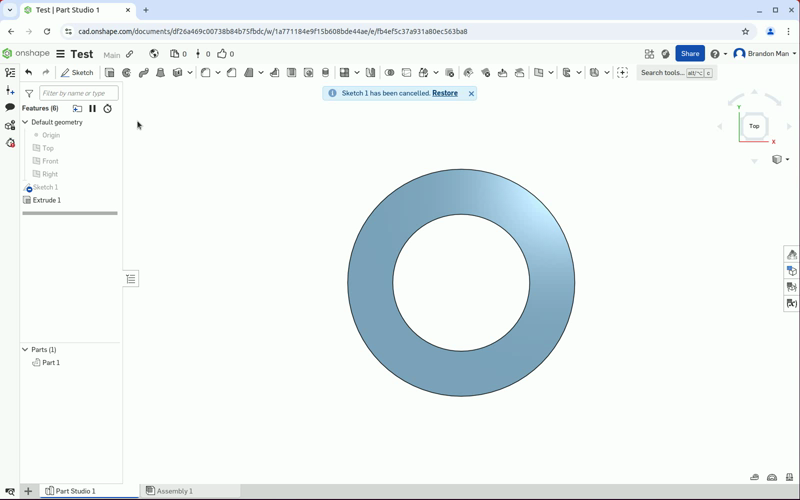
key(shift+h)
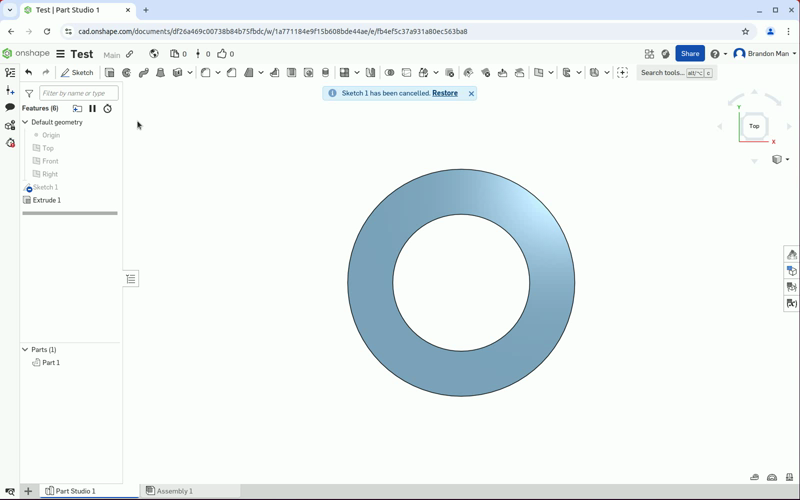
mouse_move(73, 189)
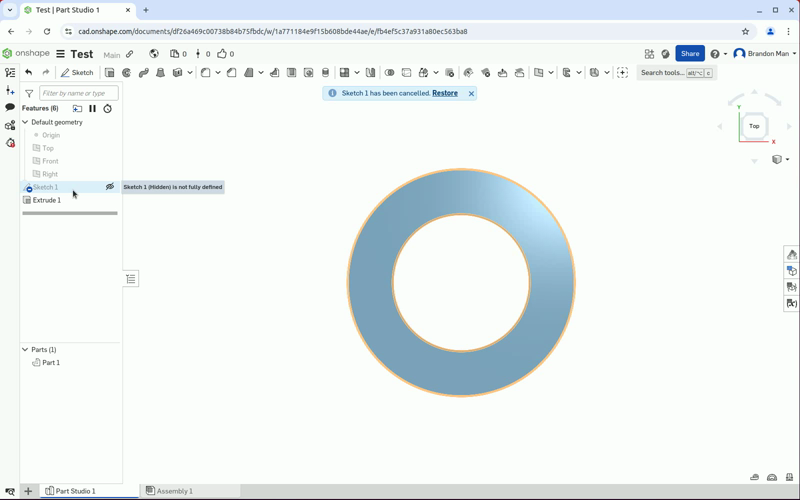
click(73, 189)
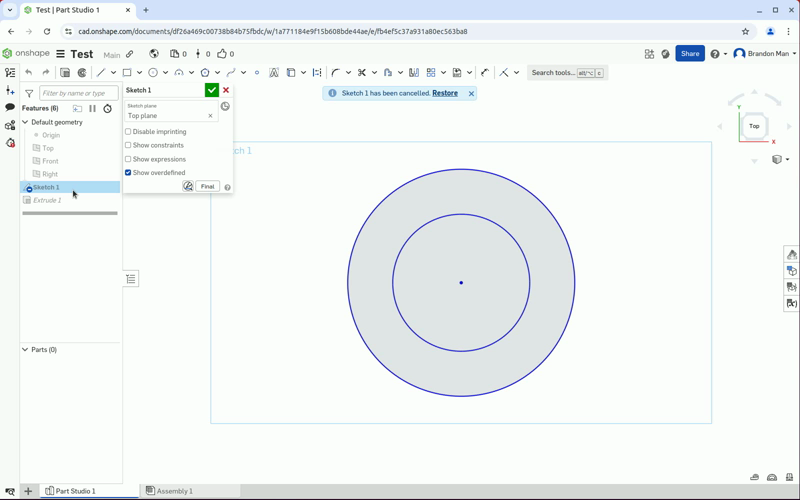
mouse_move(229, 92)
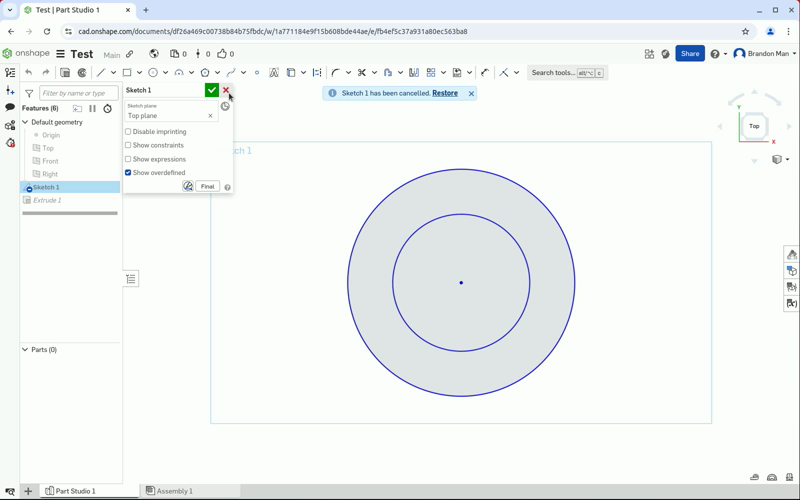
click(229, 92)
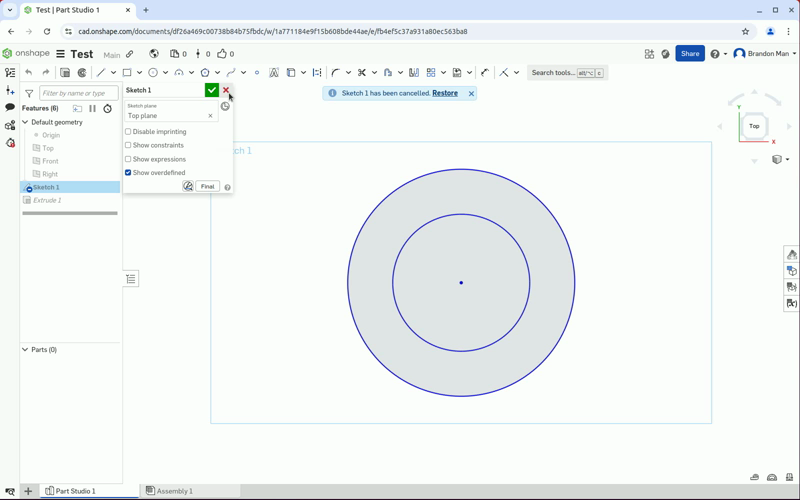
key(shift+s)
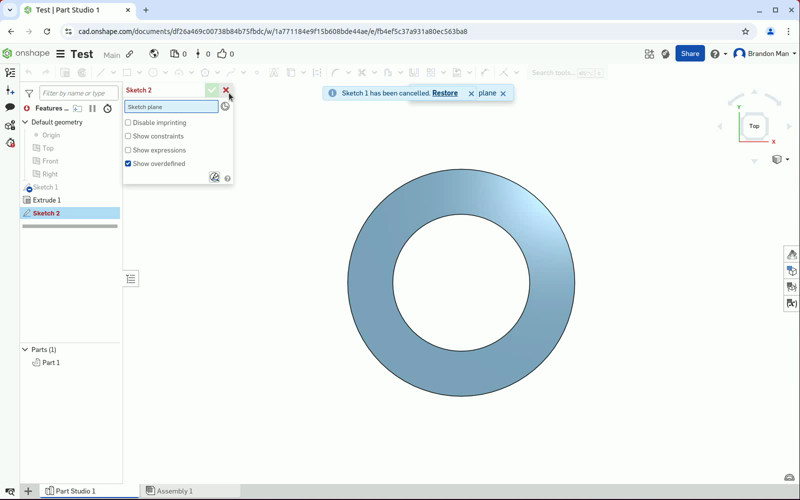
mouse_move(73, 150)
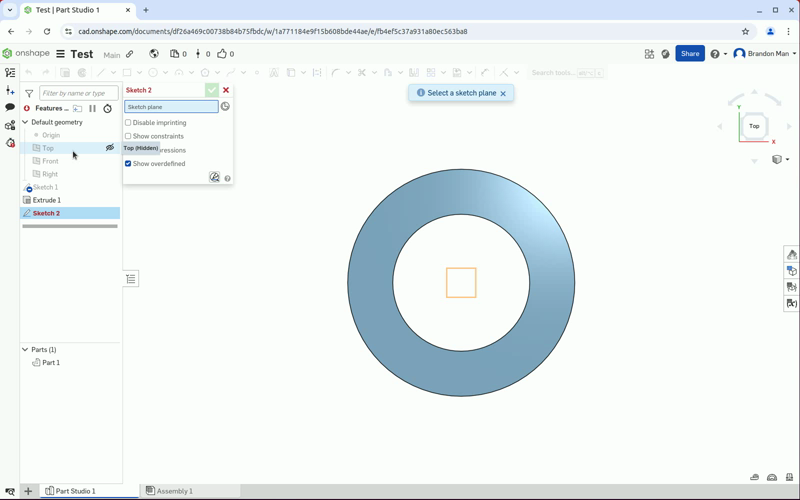
click(73, 150)
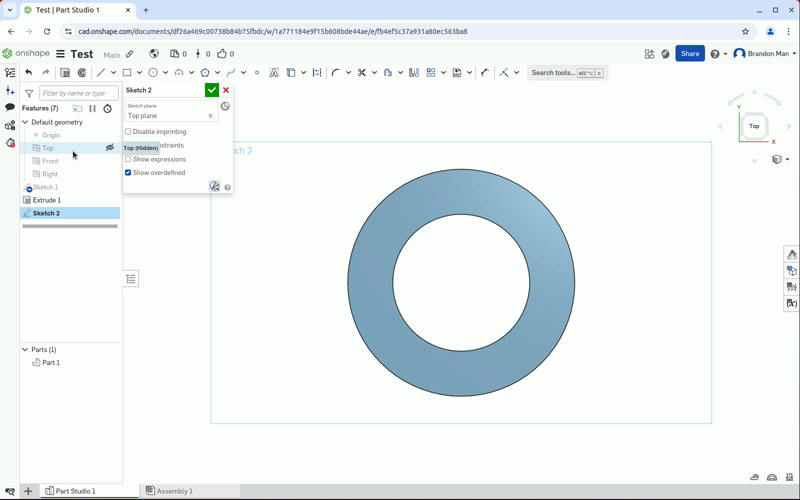
mouse_move(73, 352)
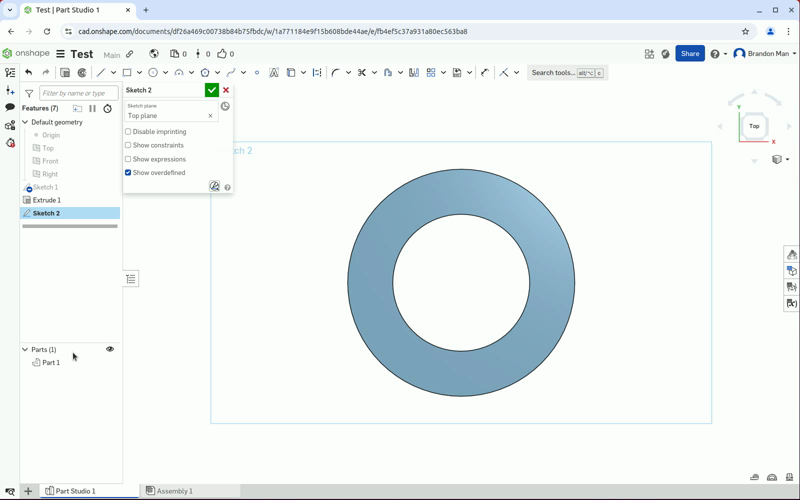
key(y)
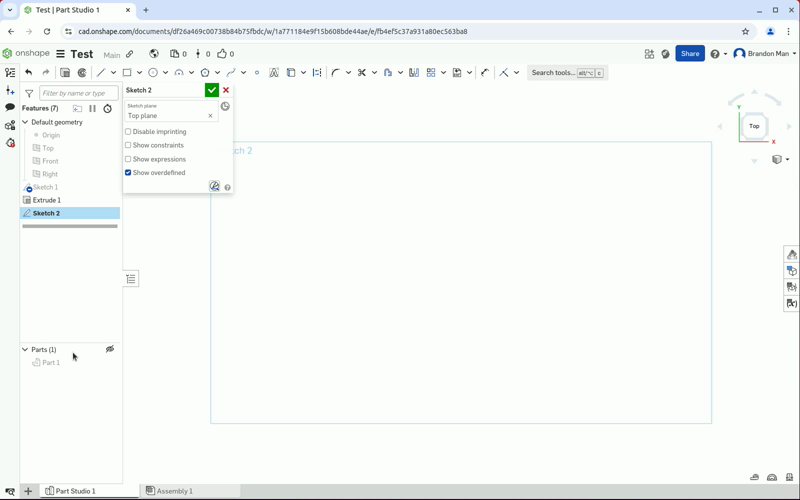
key(c)
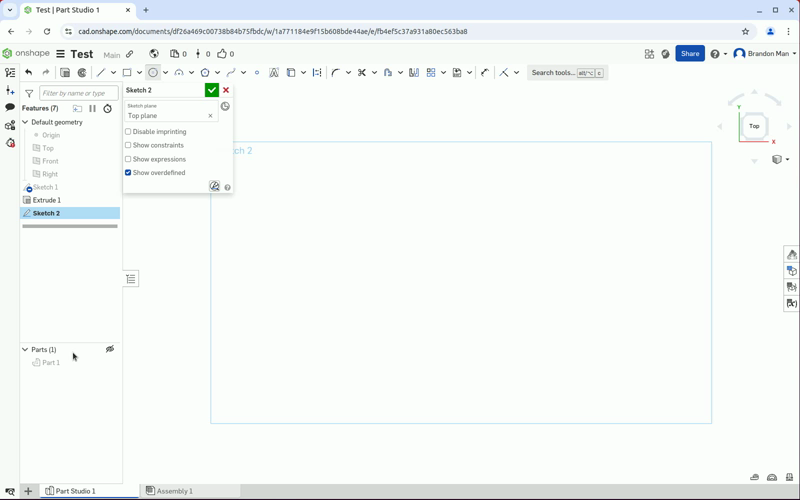
key_down(shift)
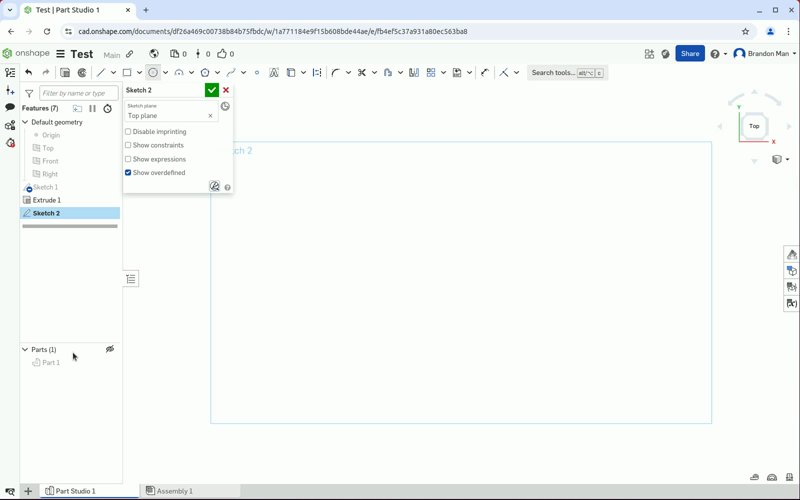
mouse_move(461, 282)
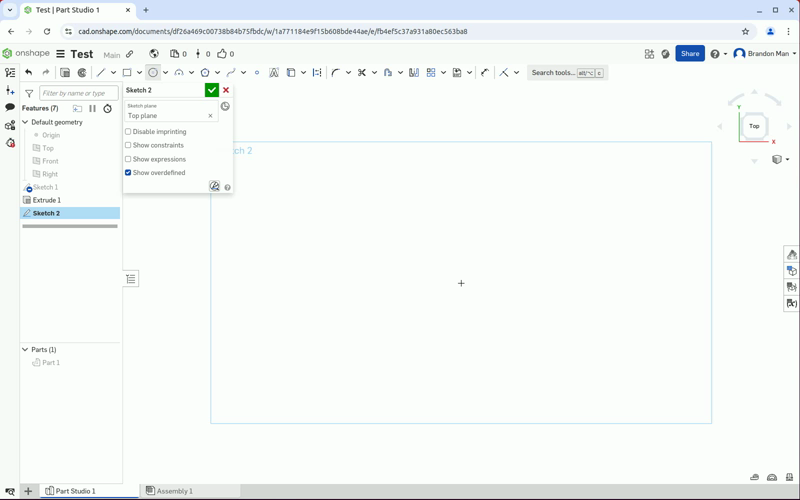
click(461, 282)
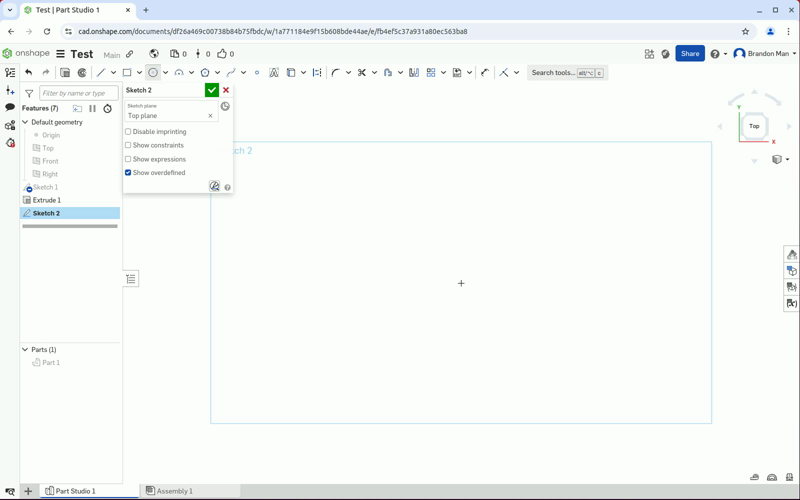
key_up(shift)
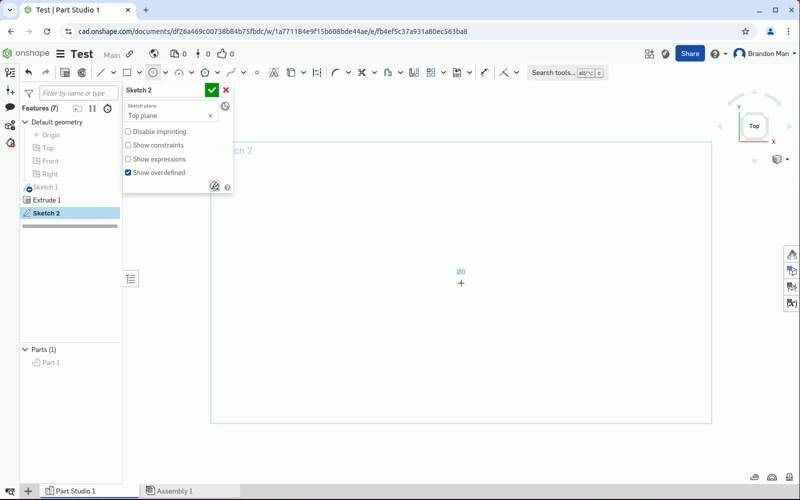
mouse_move(522, 282)
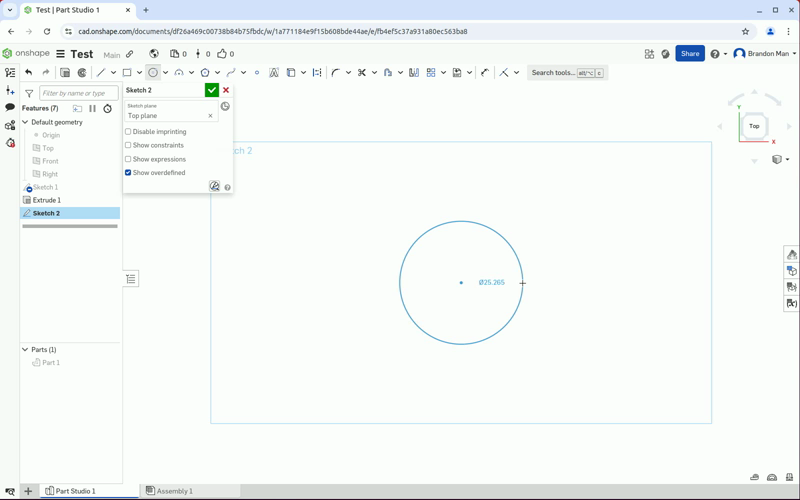
click(522, 282)
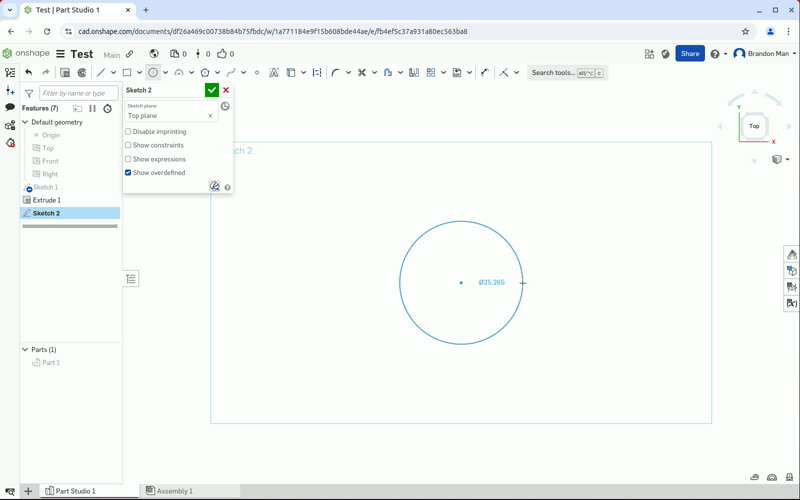
key(esc)
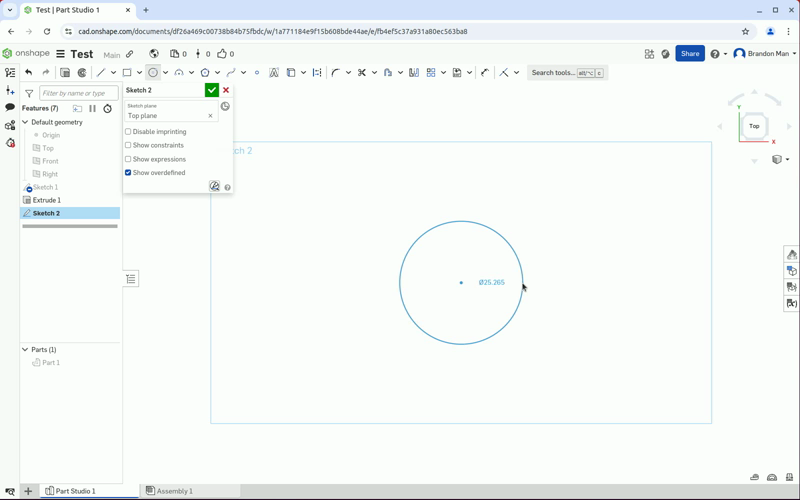
key(c)
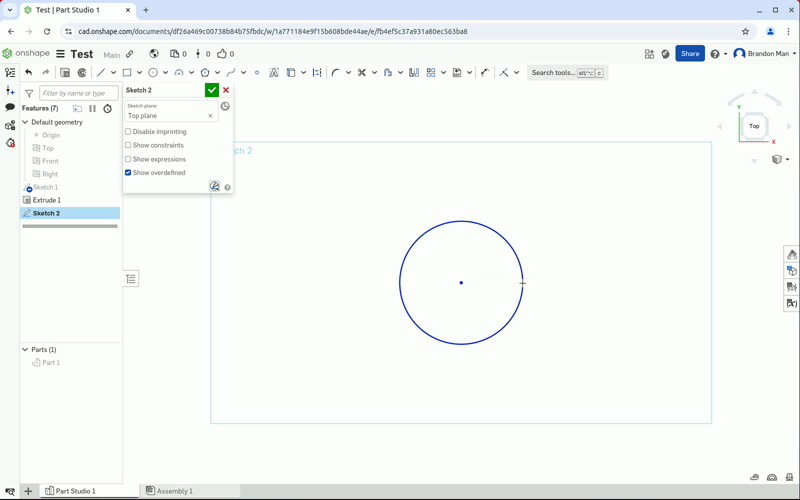
key_down(shift)
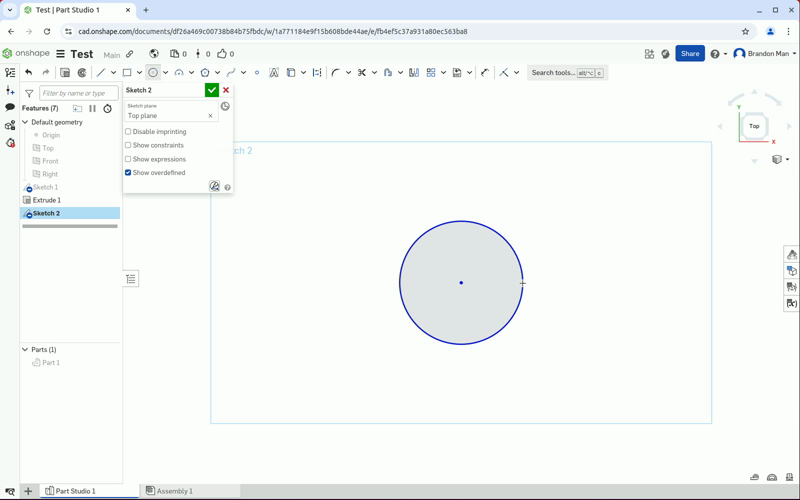
mouse_move(461, 282)
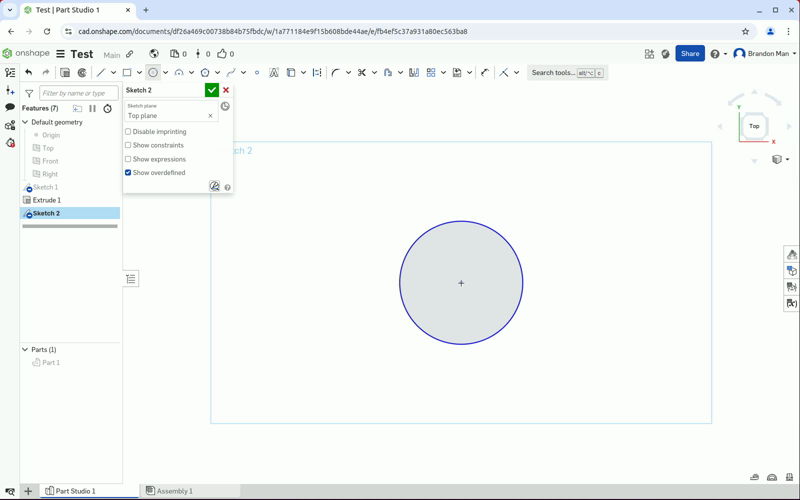
click(461, 282)
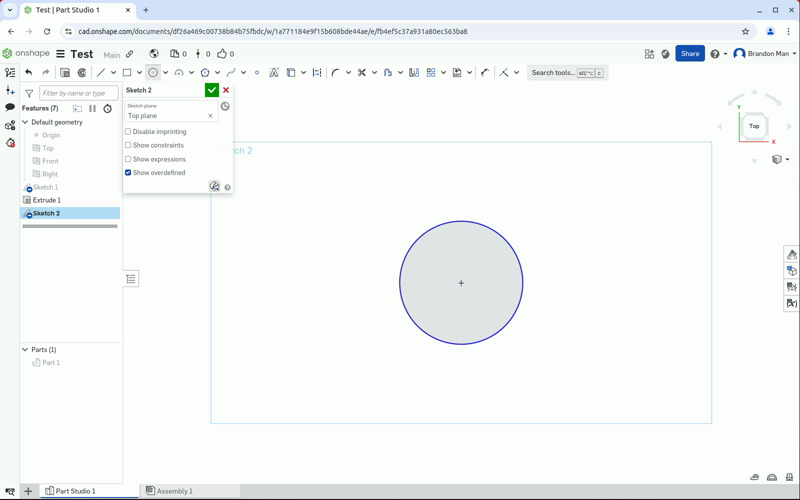
key_up(shift)
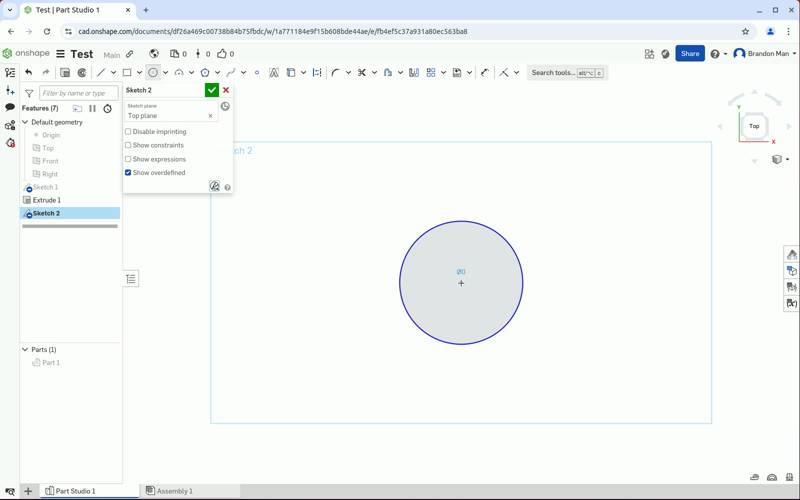
mouse_move(467, 282)
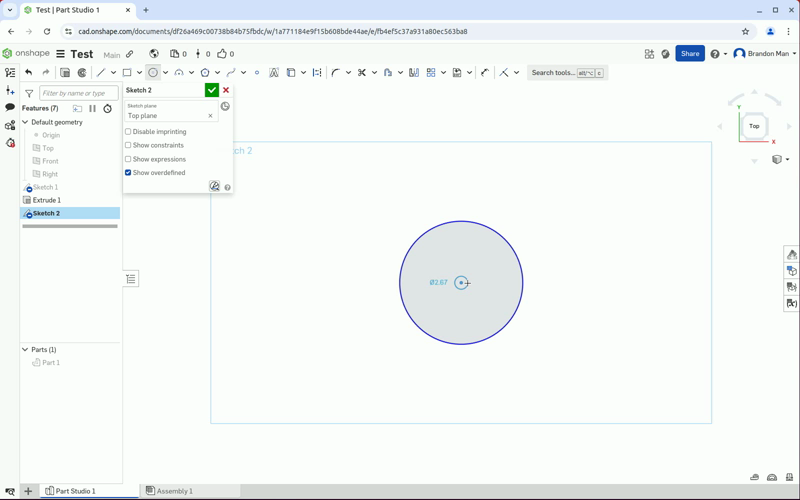
click(467, 282)
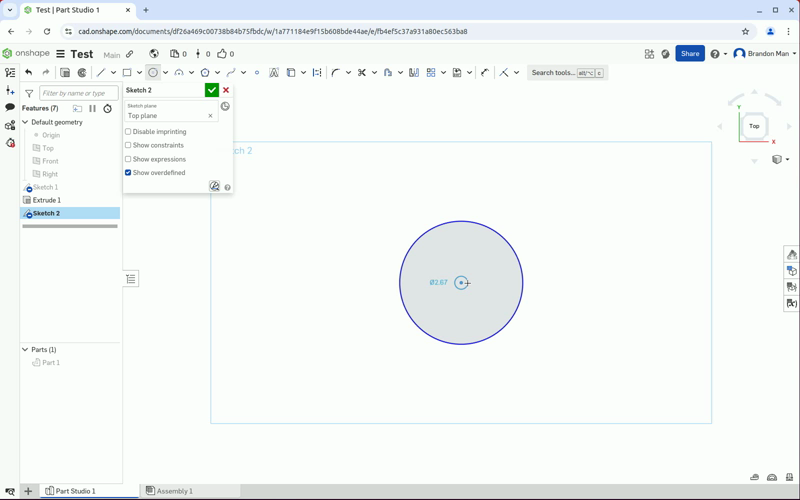
key(esc)
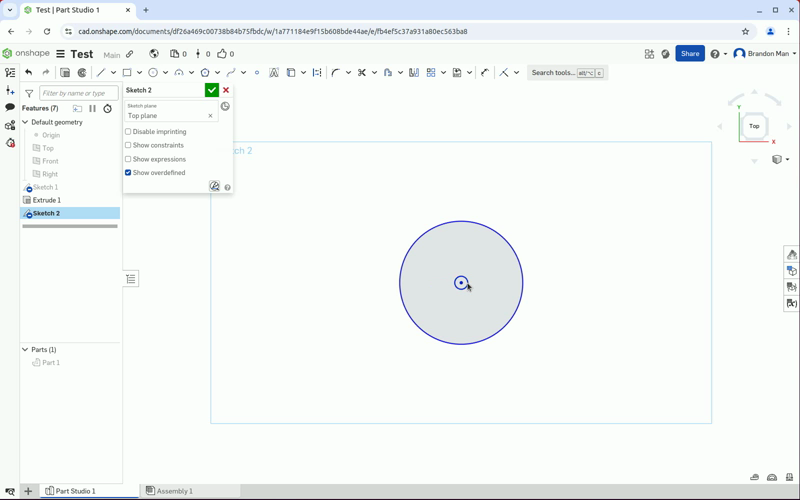
mouse_move(450, 309)
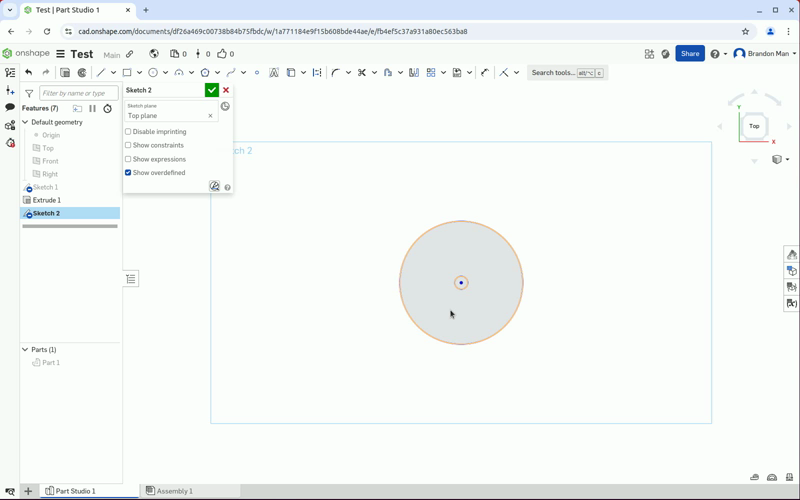
click(450, 309)
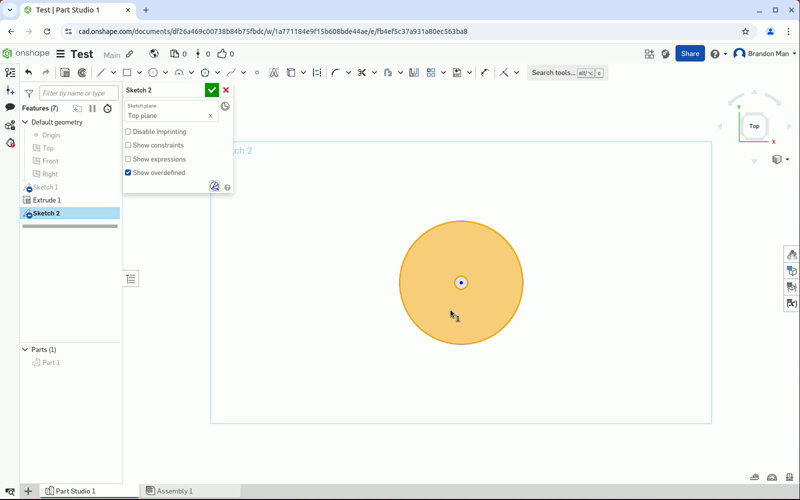
mouse_move(73, 352)
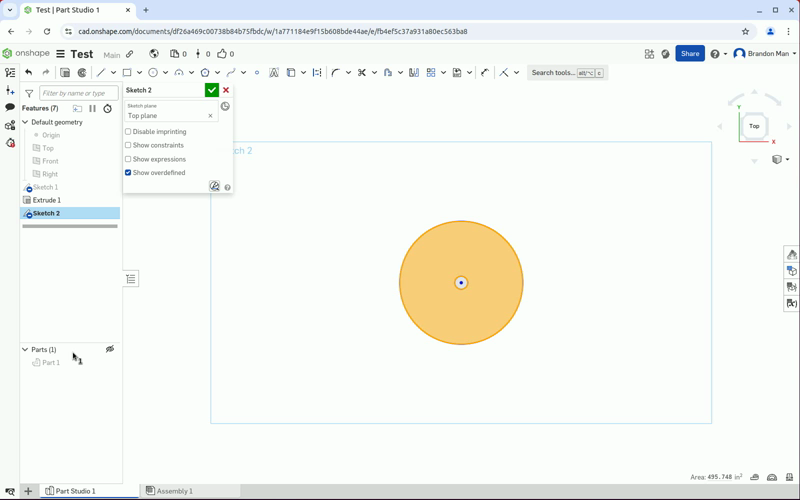
key(shift+y)
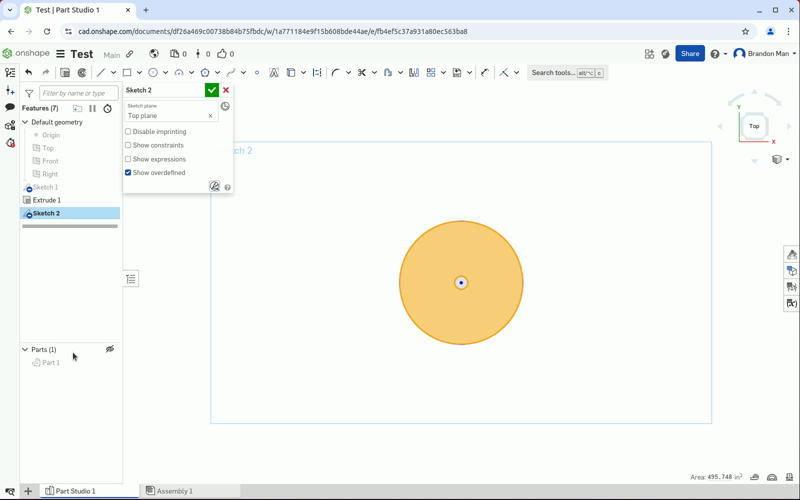
key(shift+e)
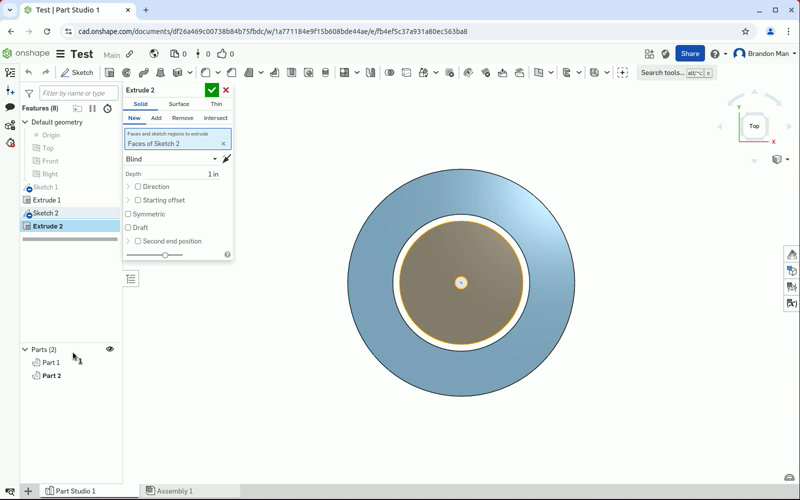
mouse_move(143, 106)
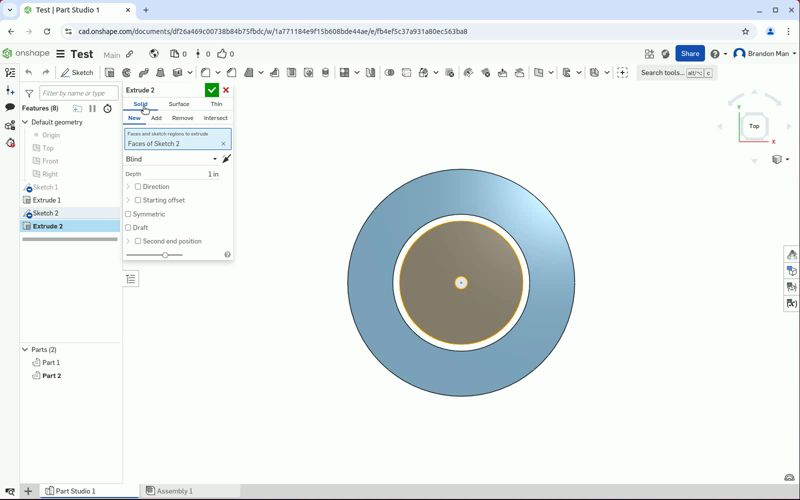
click(143, 106)
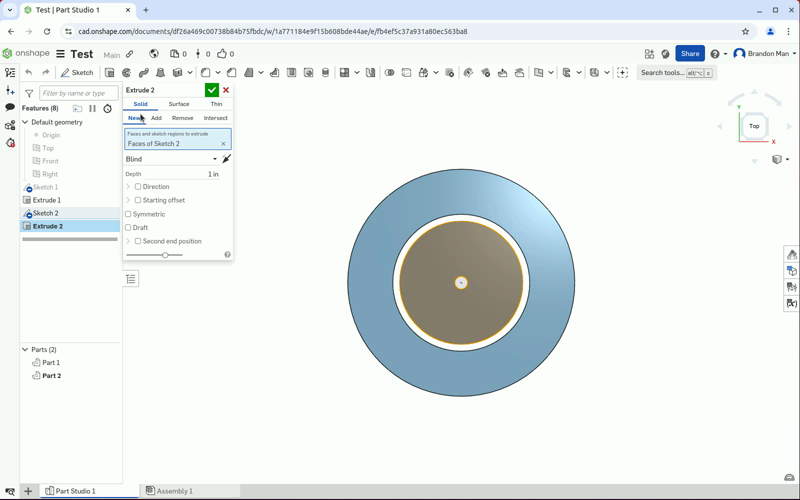
mouse_move(137, 120)
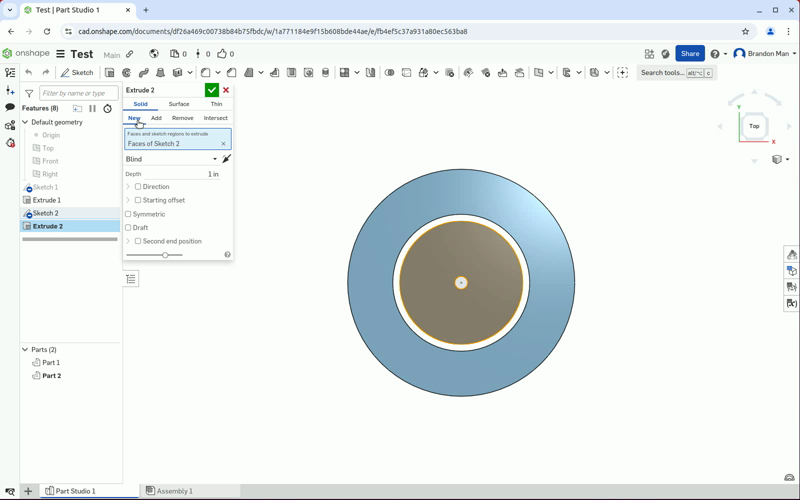
click(137, 120)
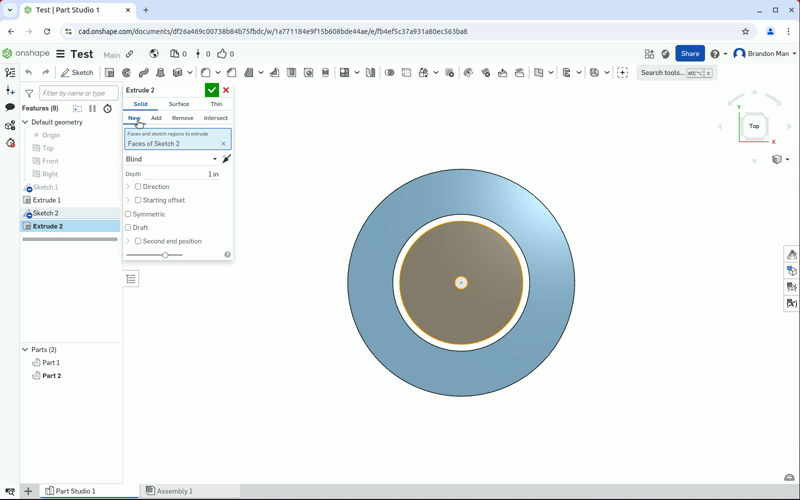
key(tab, 4)
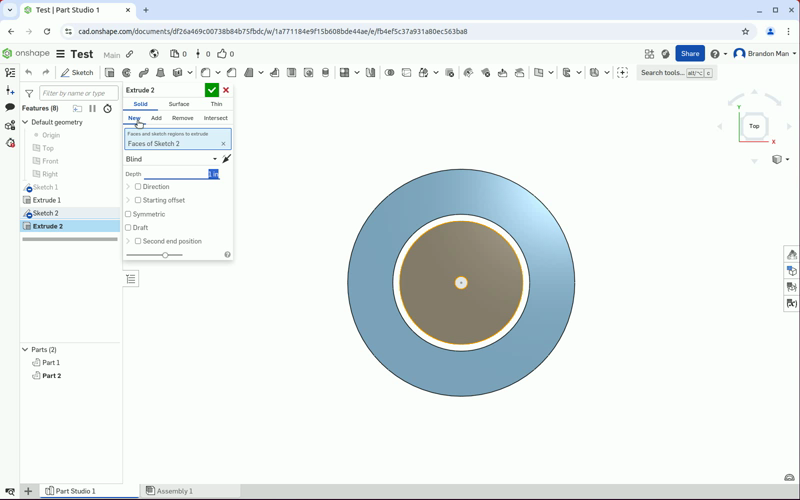
text(1.685)
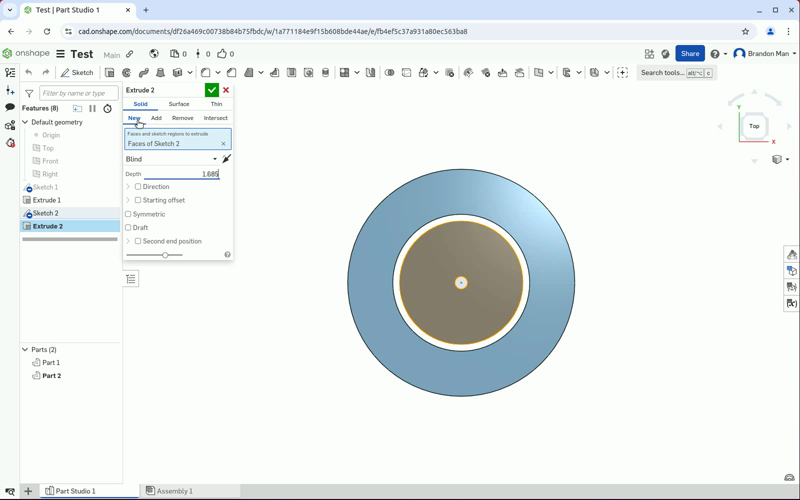
key(enter)
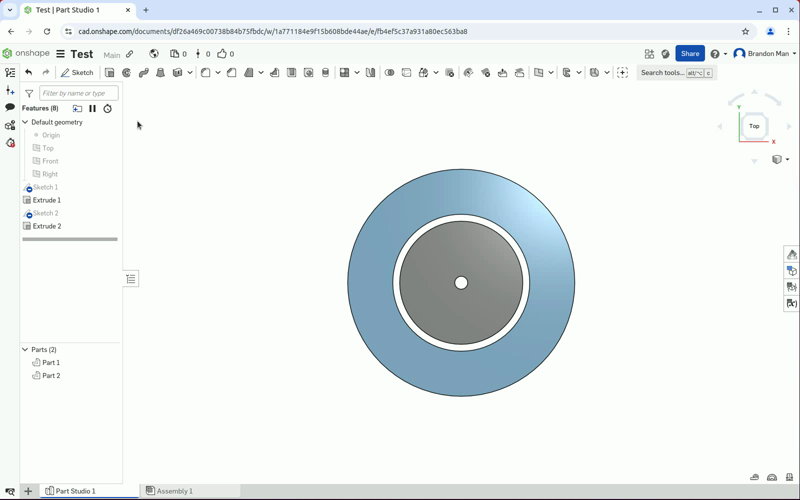
key(shift+h)
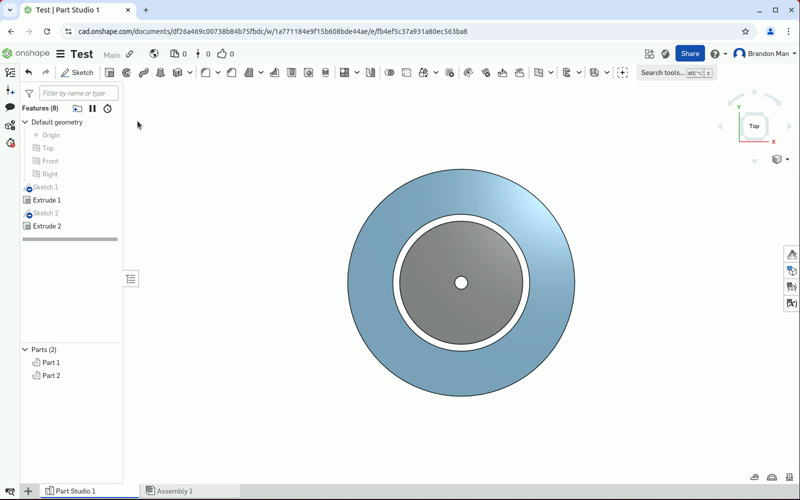
key(shift+h)
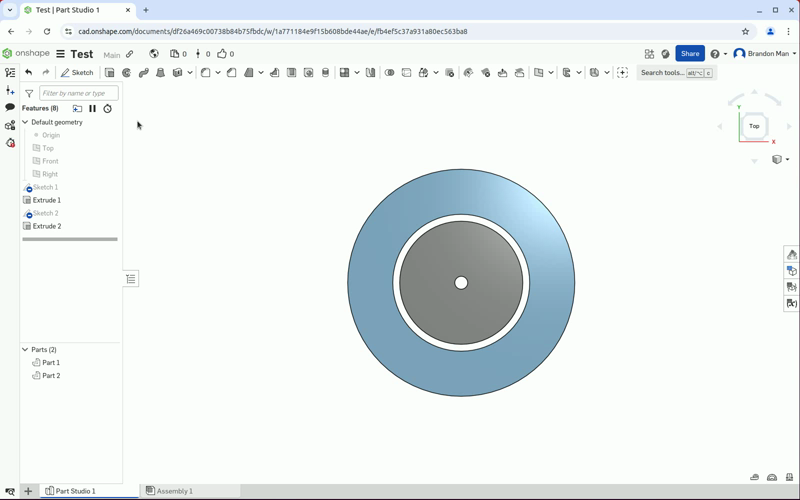
mouse_move(73, 189)
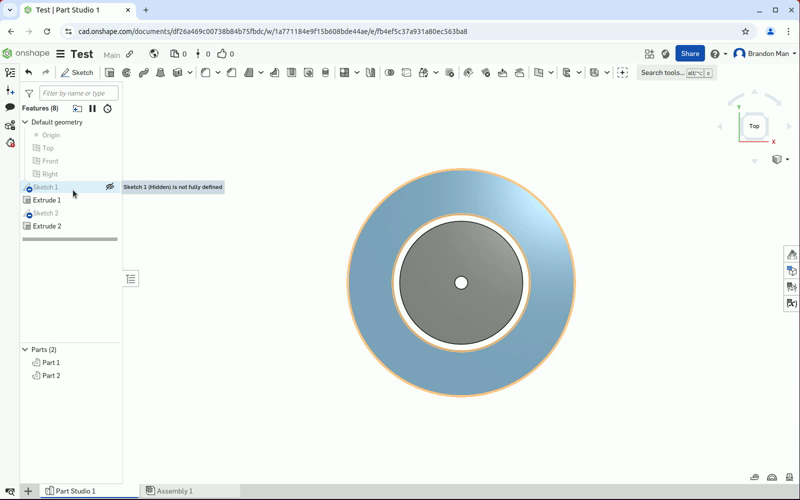
click(73, 189)
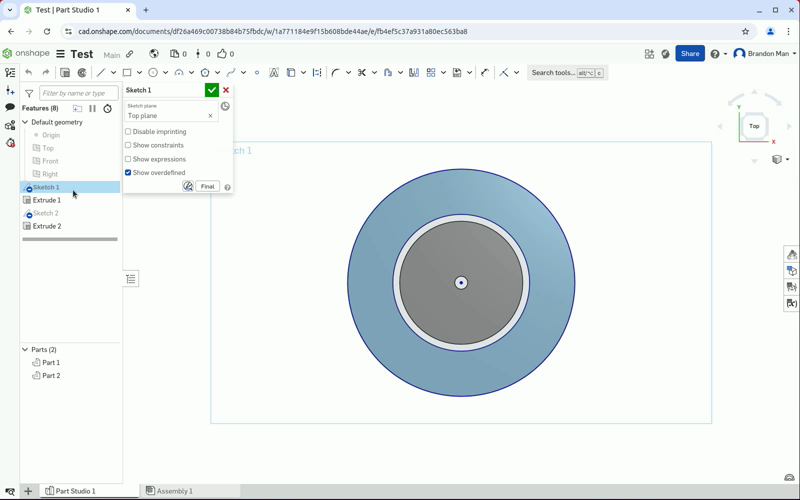
mouse_move(229, 92)
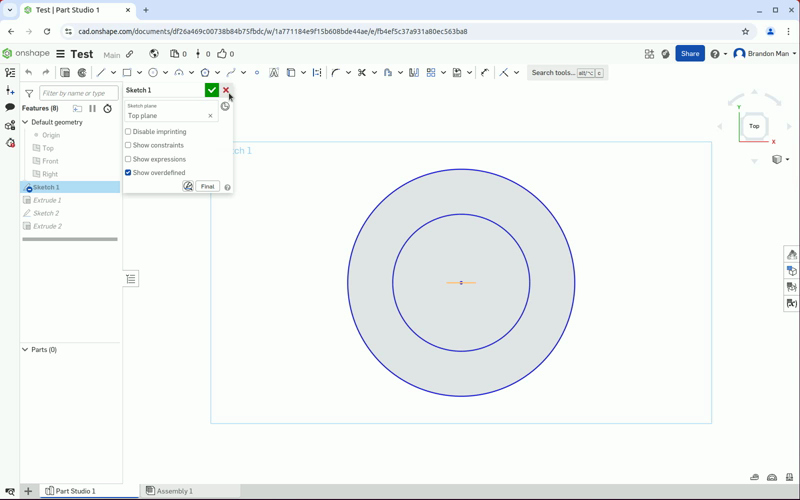
click(229, 92)
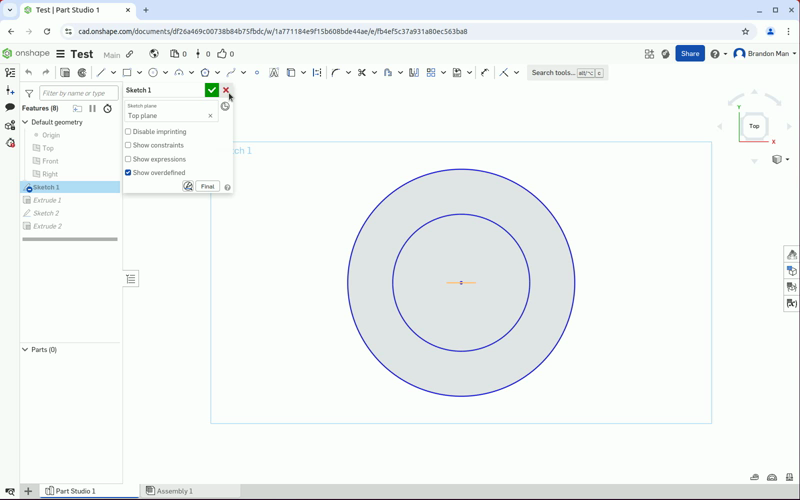
key(shift+s)
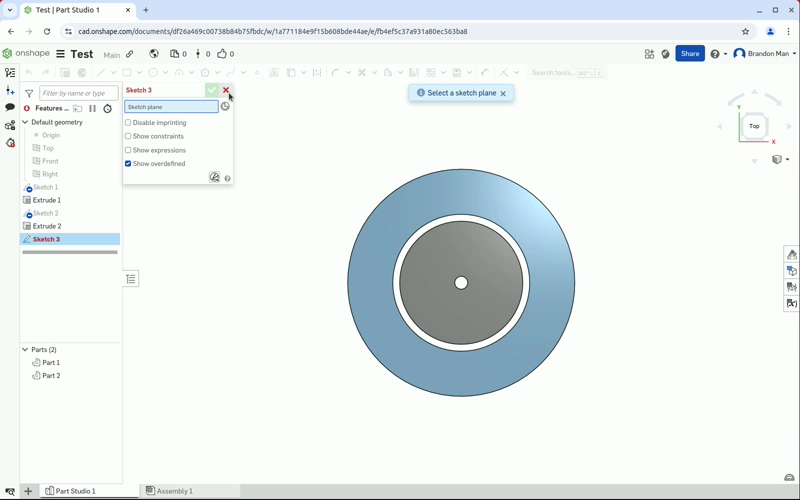
mouse_move(73, 150)
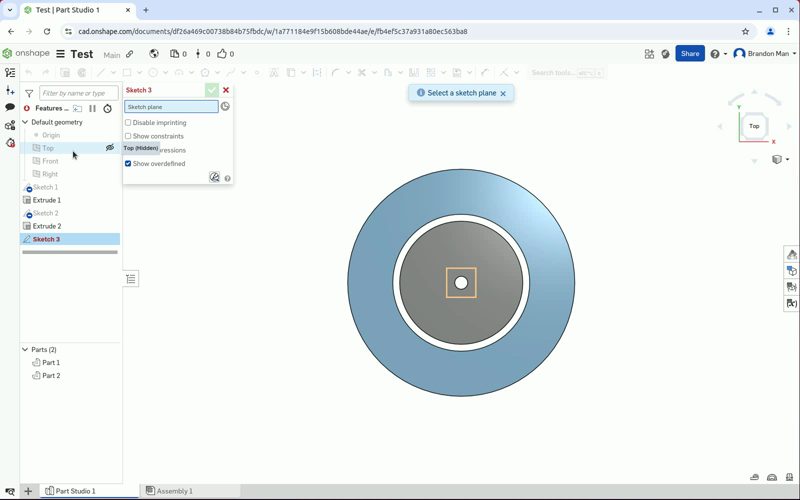
click(73, 150)
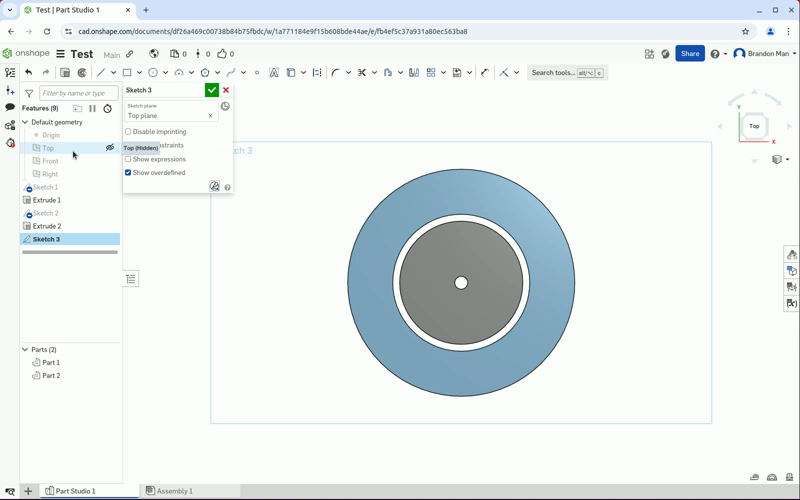
mouse_move(73, 352)
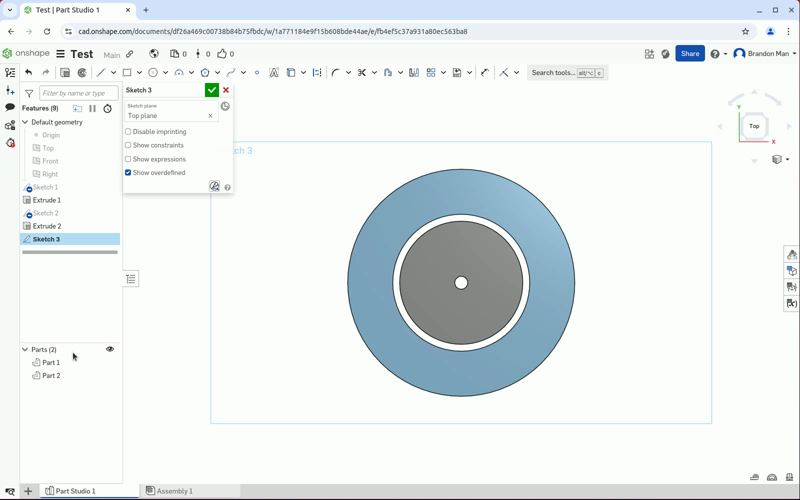
key(y)
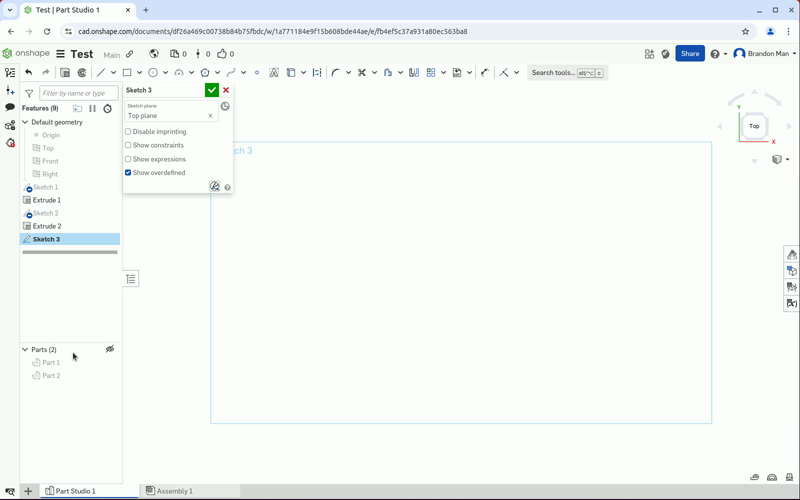
key(c)
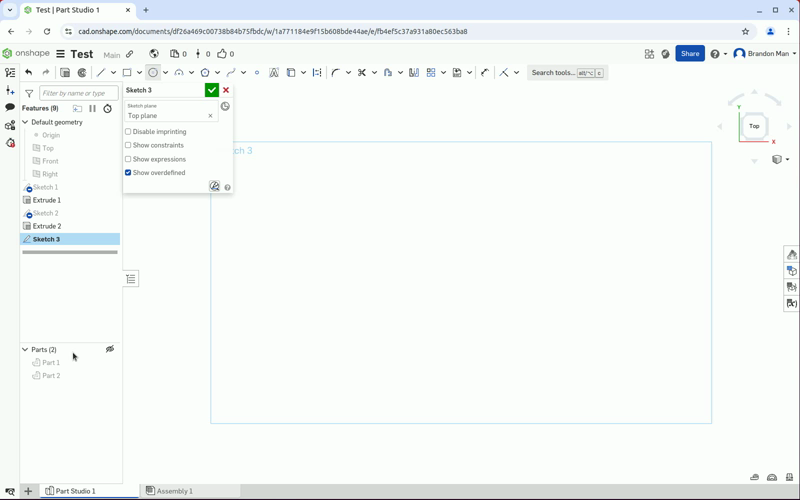
key_down(shift)
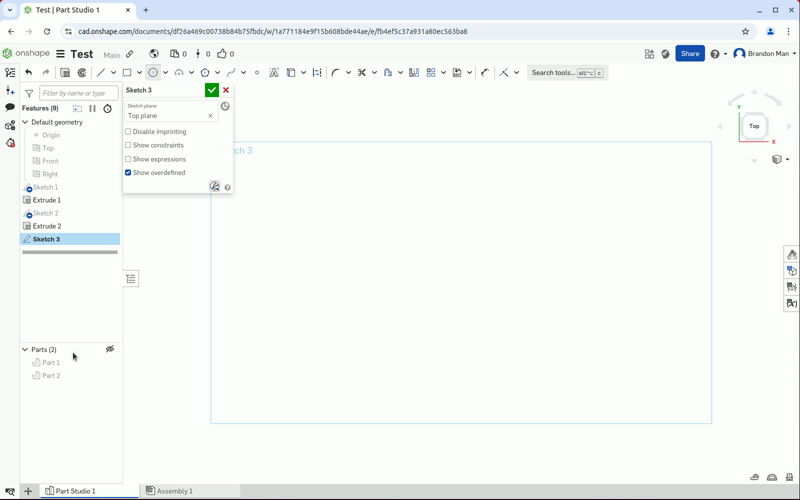
mouse_move(461, 282)
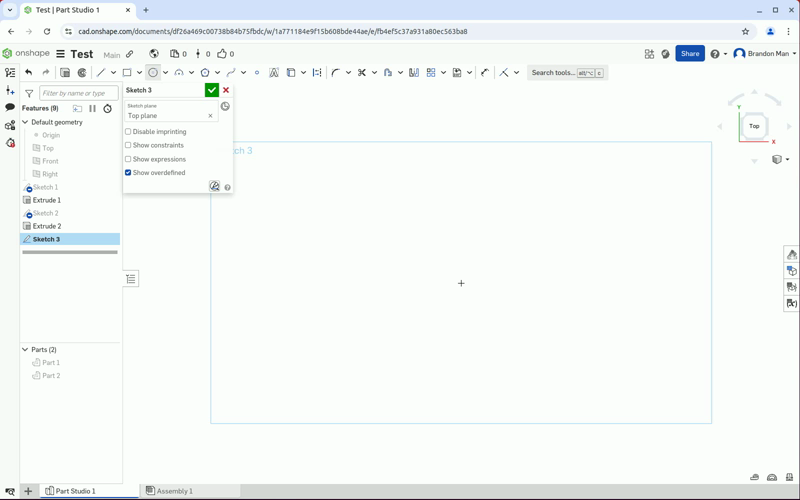
click(461, 282)
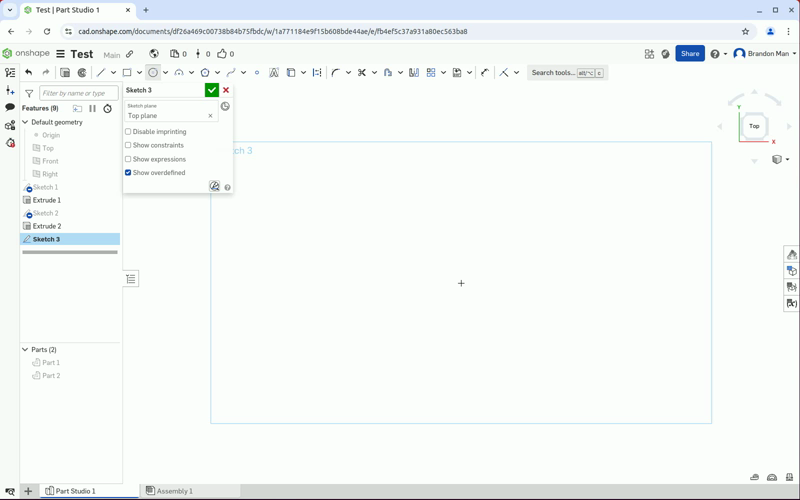
key_up(shift)
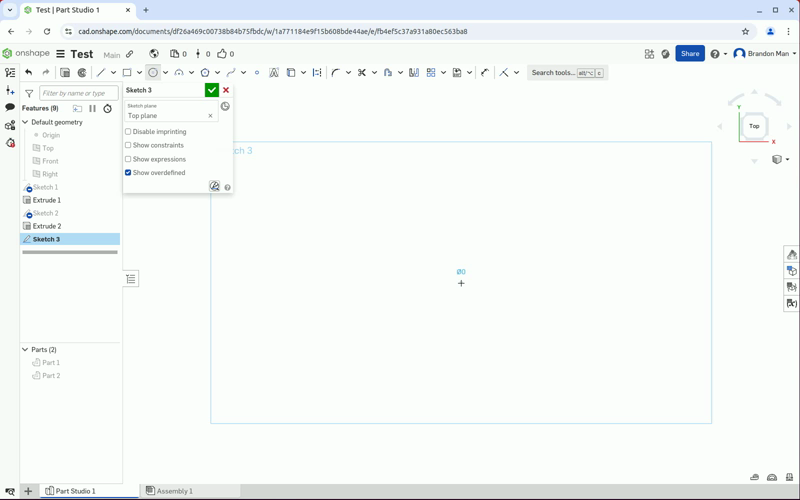
mouse_move(531, 282)
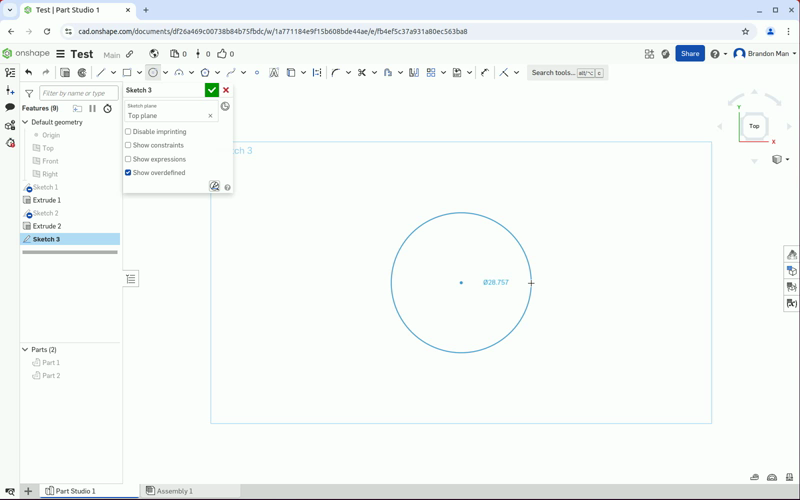
click(531, 282)
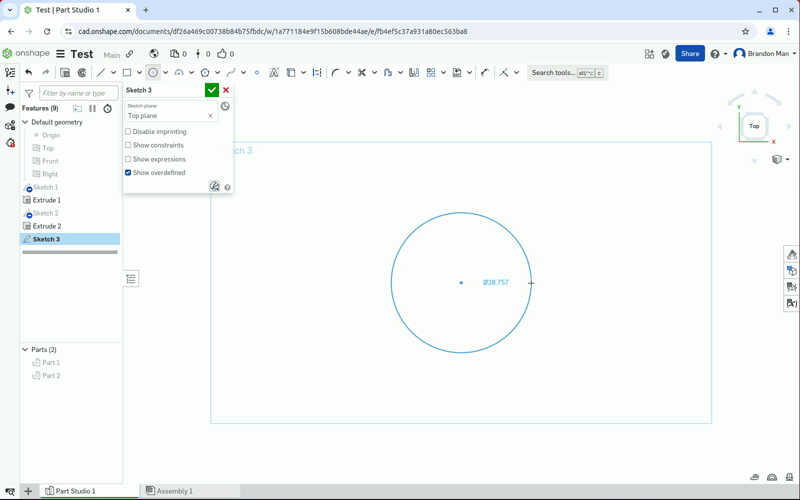
key(esc)
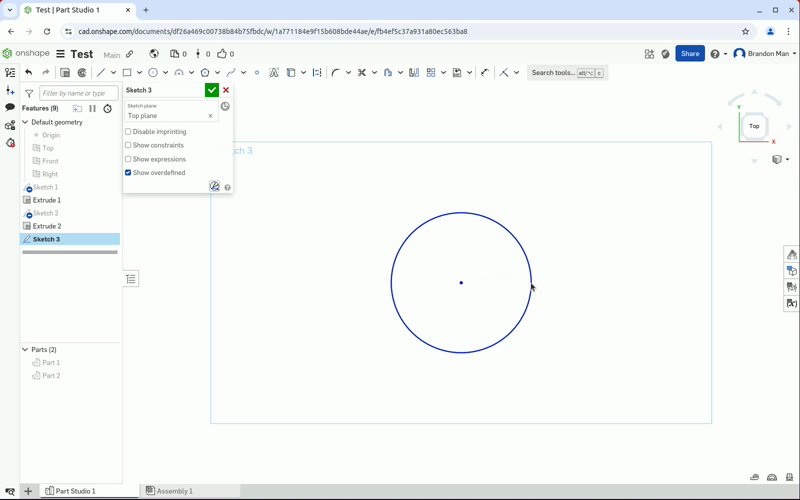
key(c)
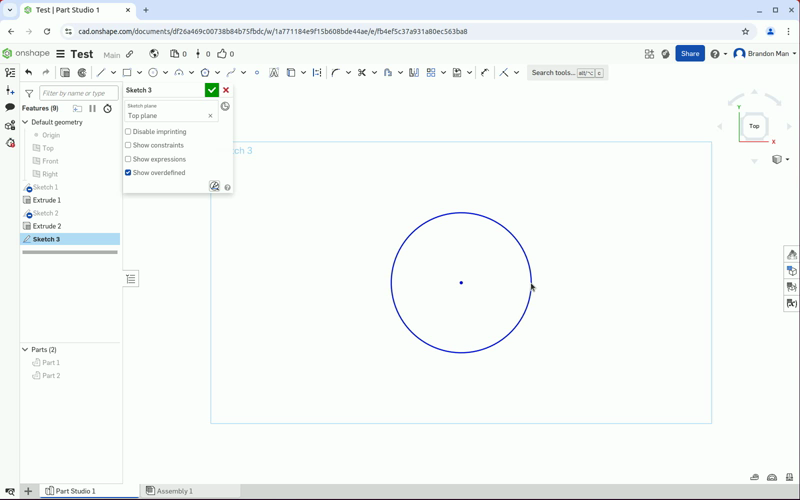
key_down(shift)
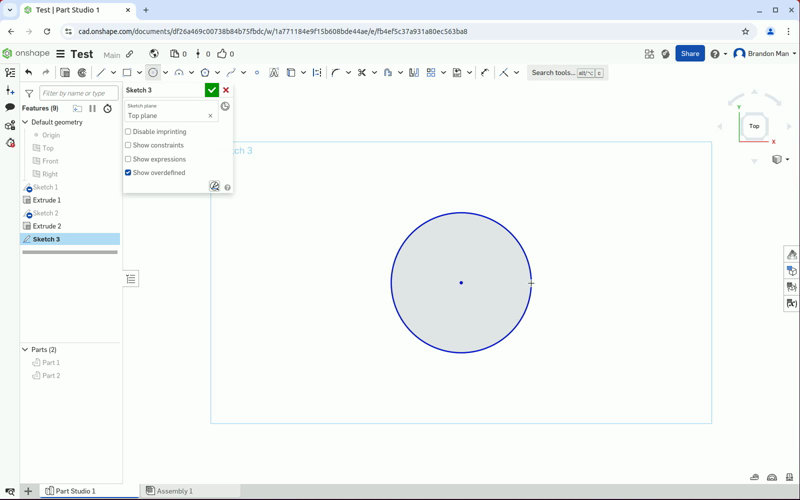
mouse_move(461, 282)
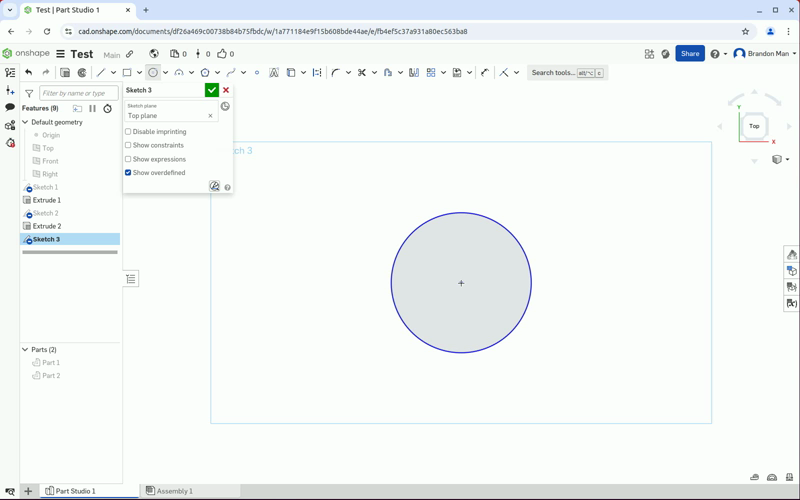
click(461, 282)
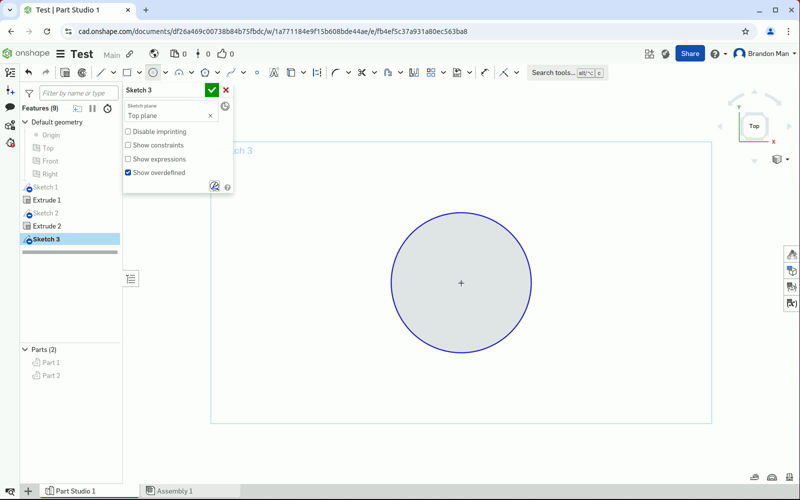
key_up(shift)
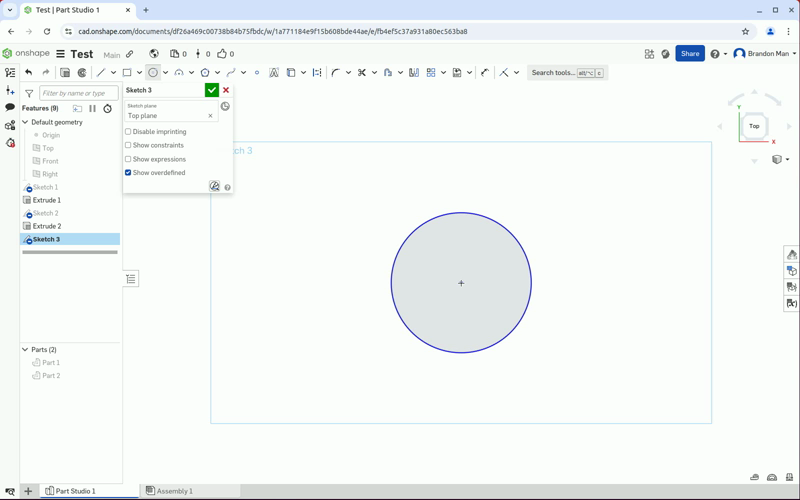
mouse_move(523, 282)
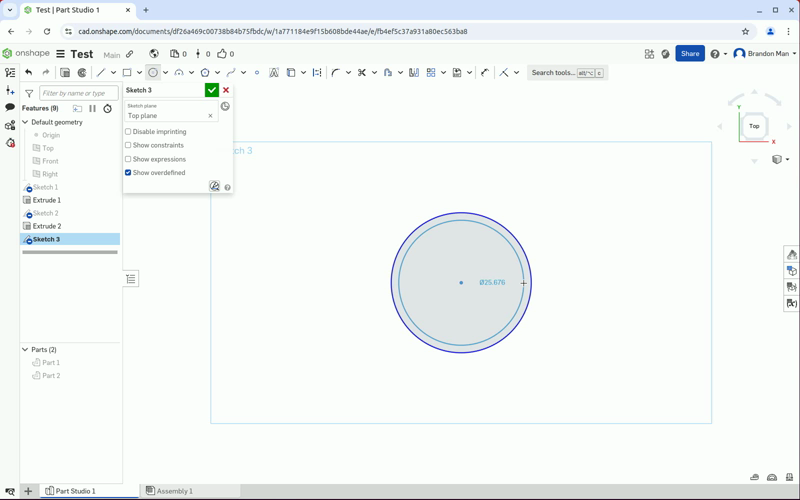
click(523, 282)
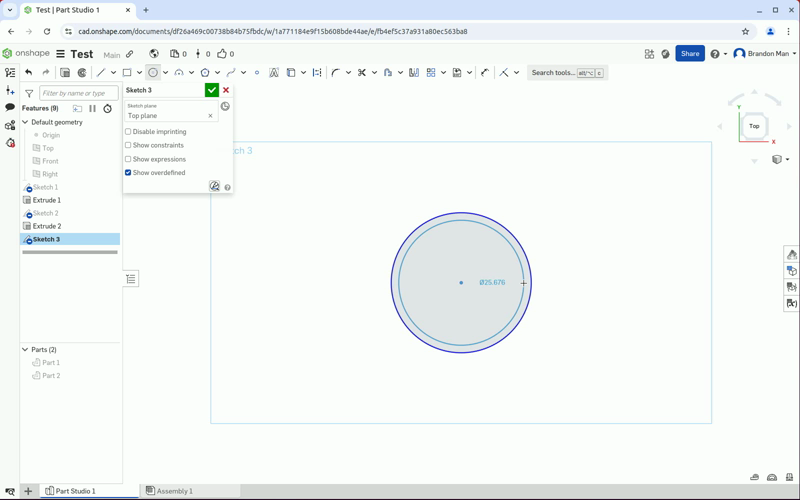
key(esc)
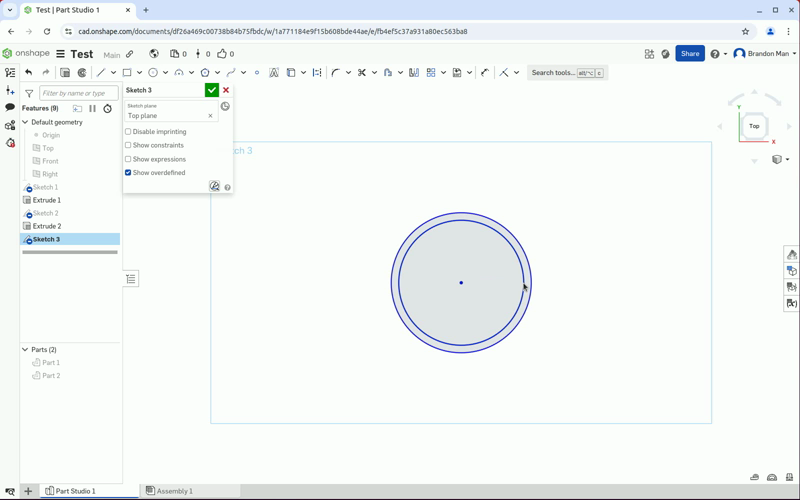
mouse_move(476, 346)
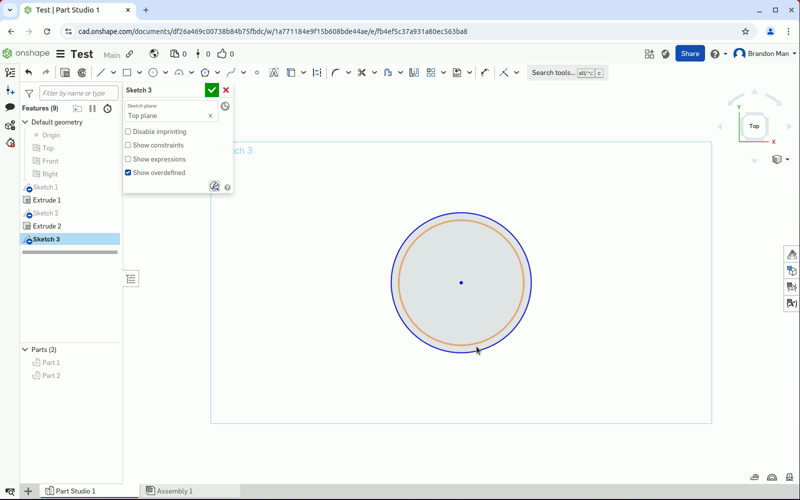
click(476, 346)
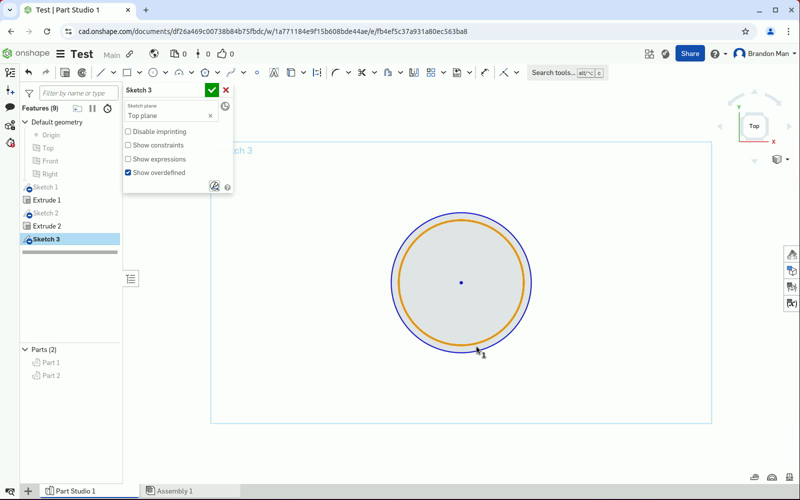
mouse_move(73, 352)
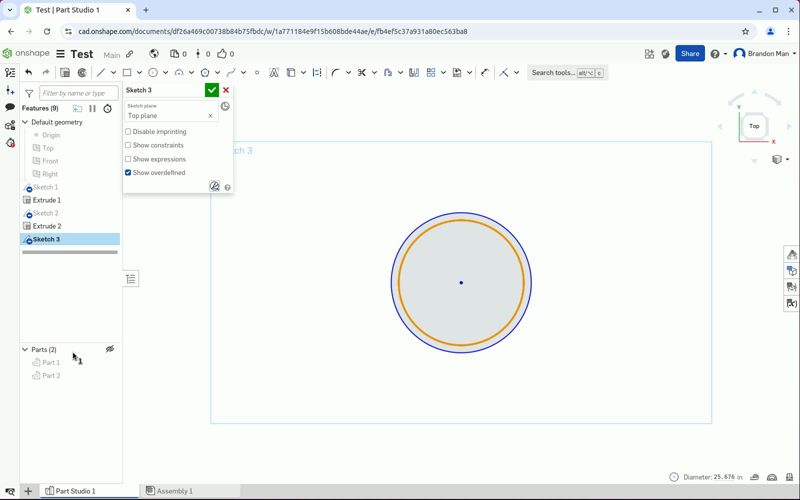
key(shift+y)
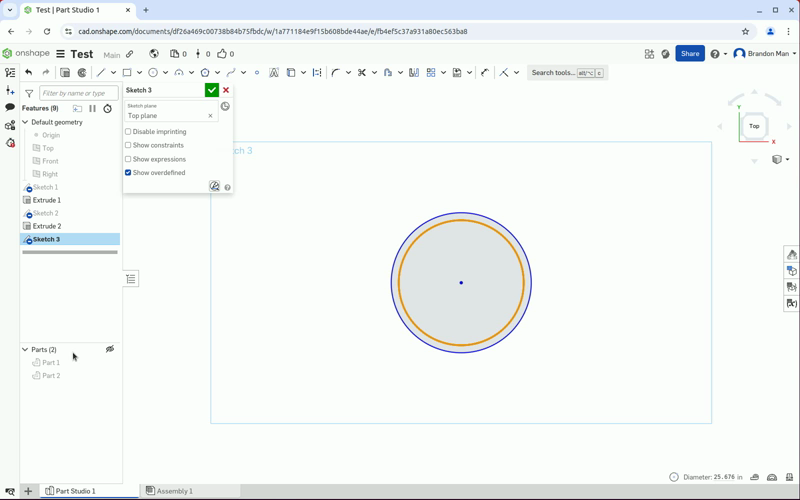
key(shift+e)
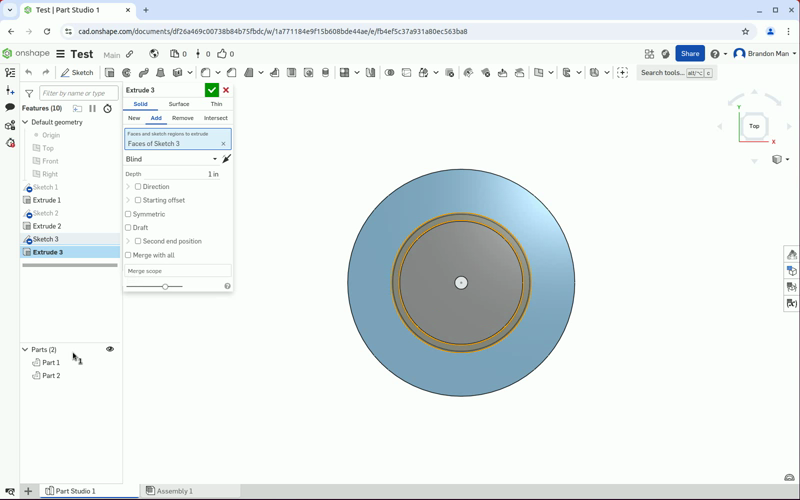
mouse_move(143, 106)
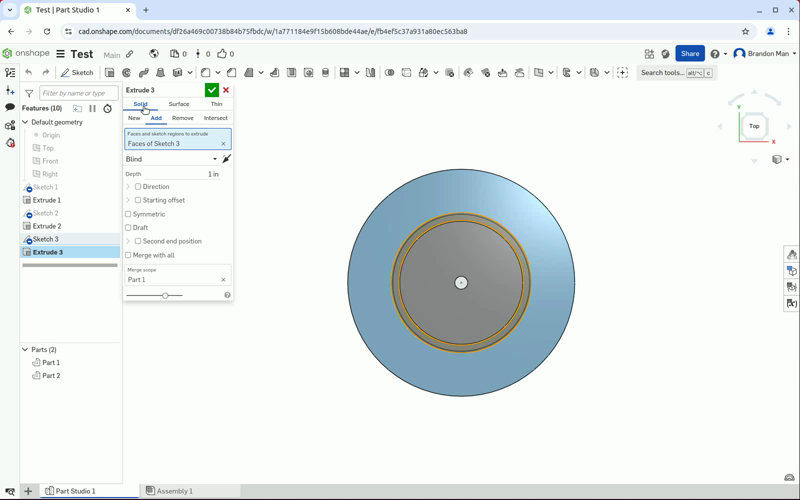
click(143, 106)
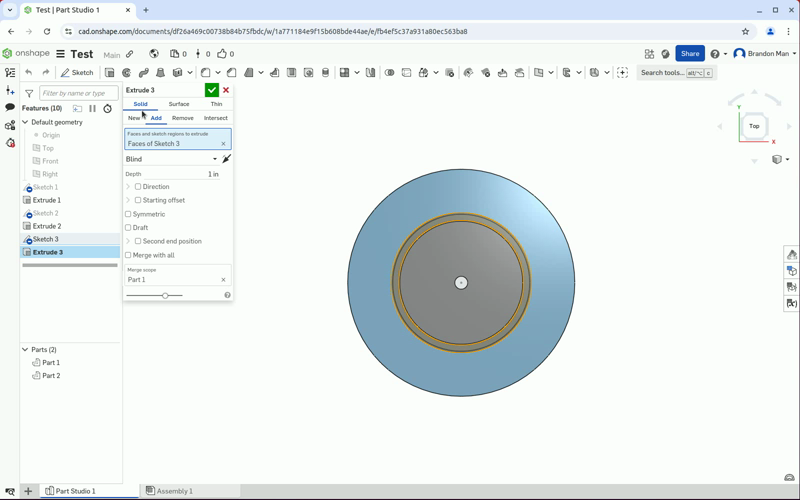
mouse_move(137, 120)
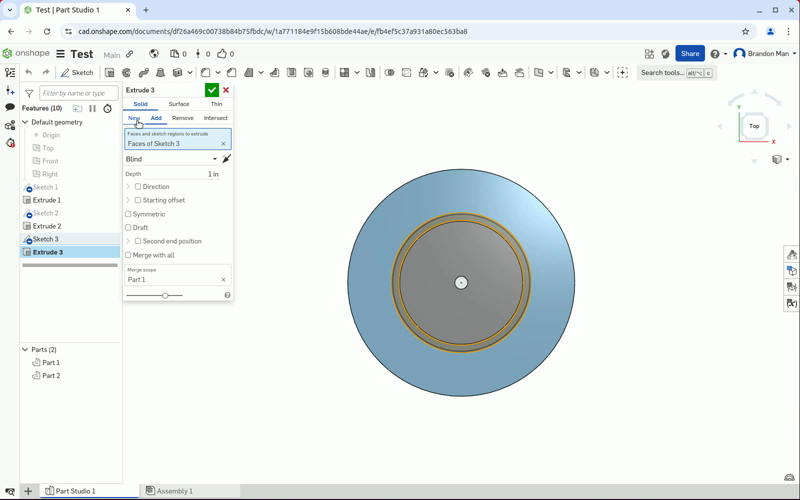
click(137, 120)
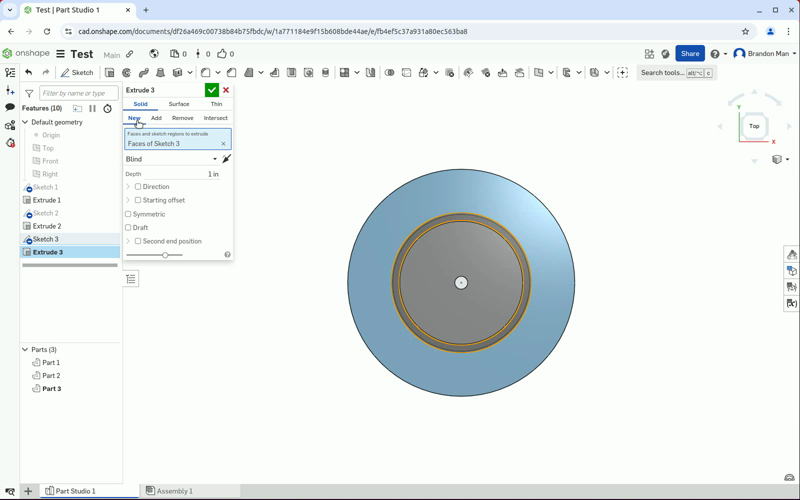
key(tab, 4)
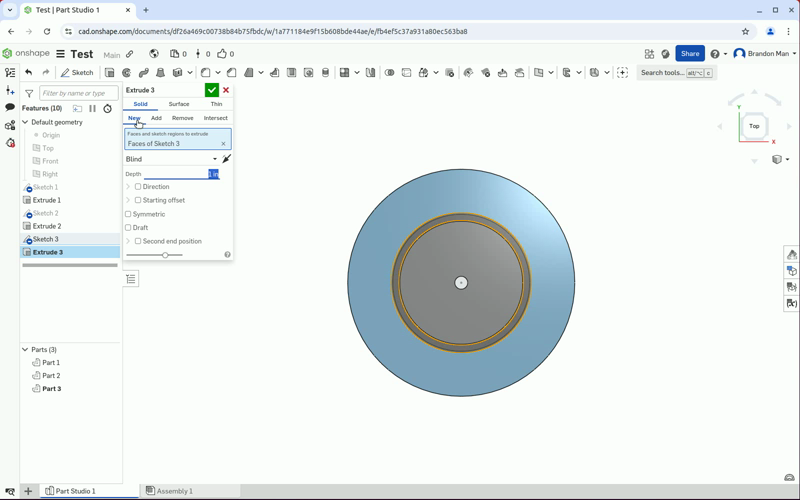
text(1.685)
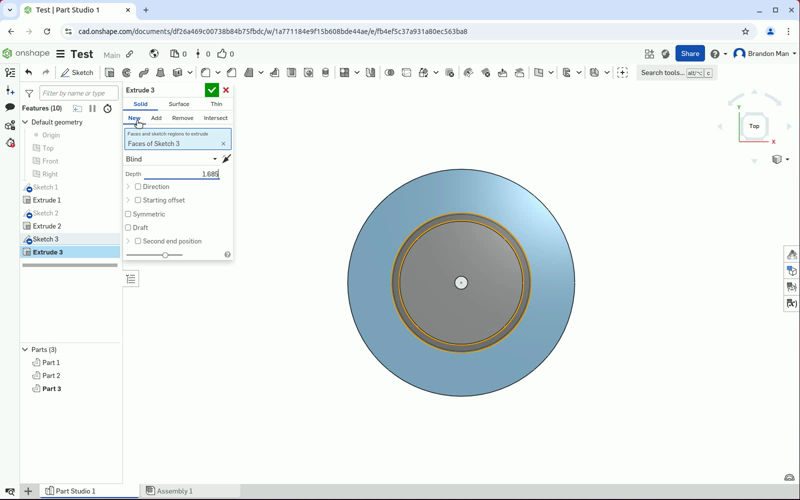
key(enter)
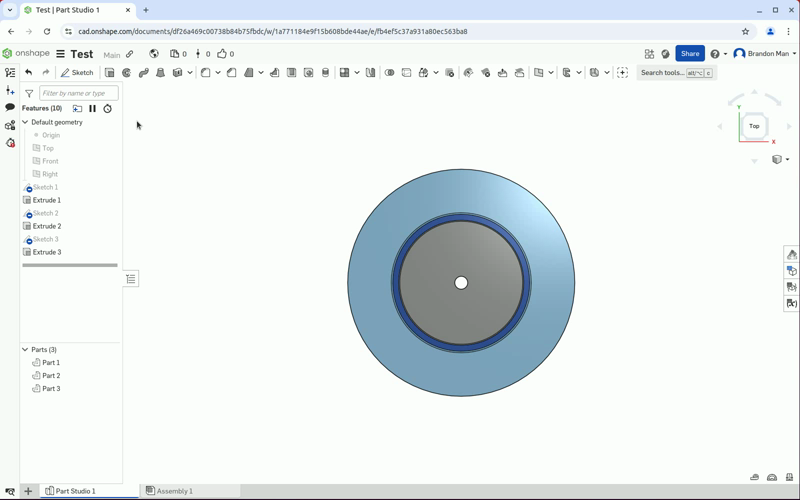
key(shift+h)
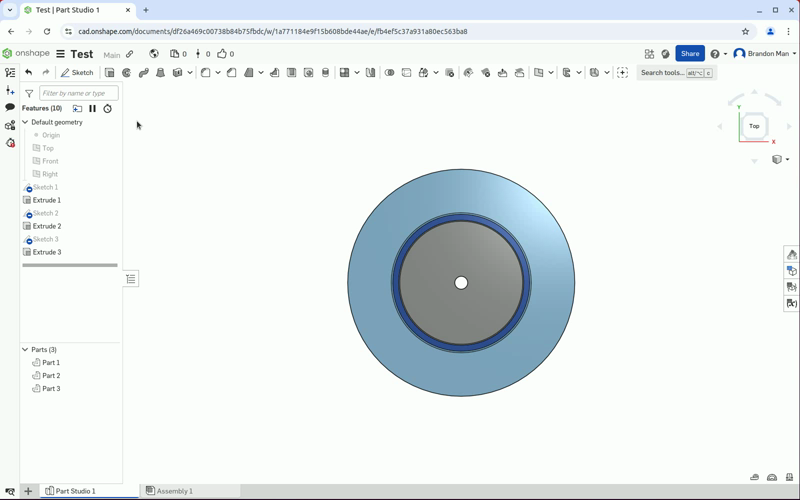
key(shift+h)
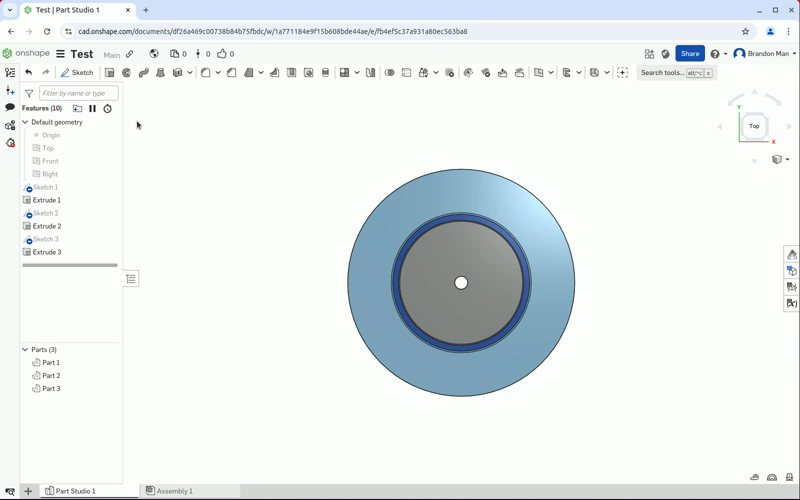
mouse_move(73, 189)
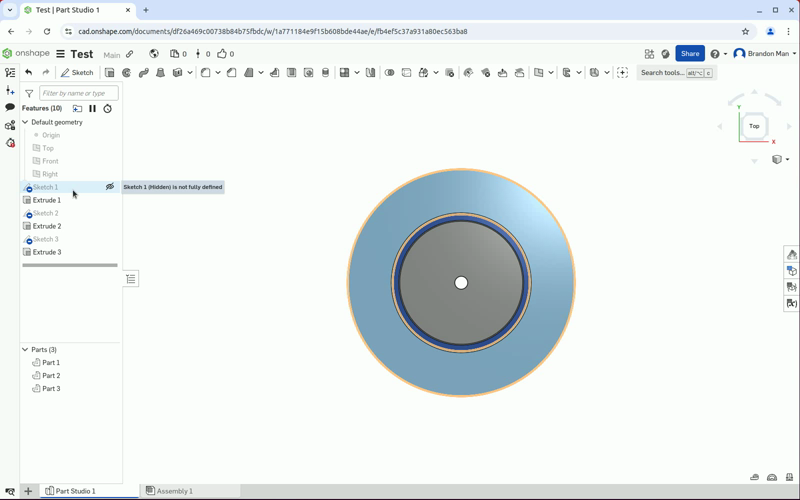
click(73, 189)
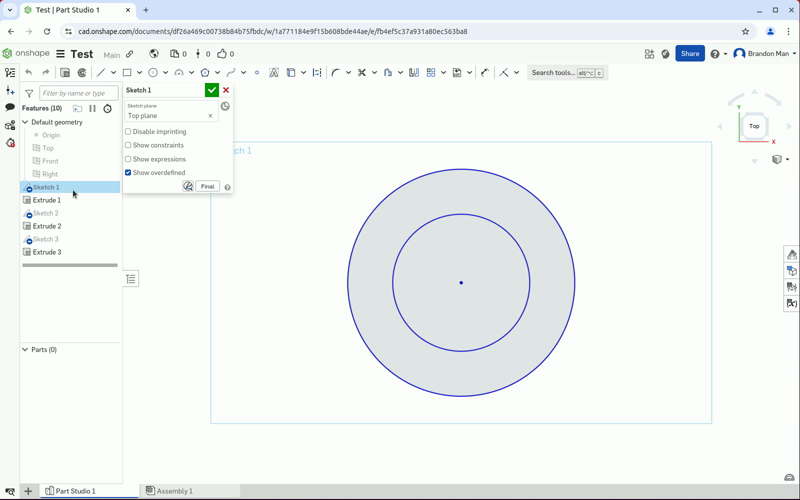
mouse_move(229, 92)
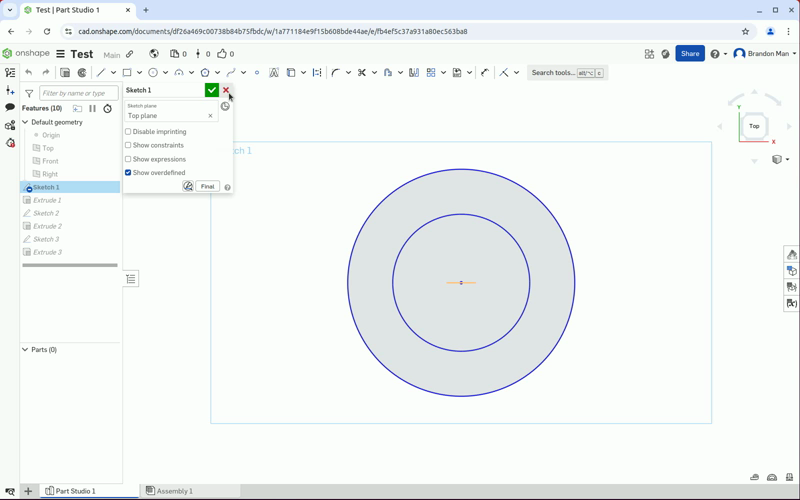
click(229, 92)
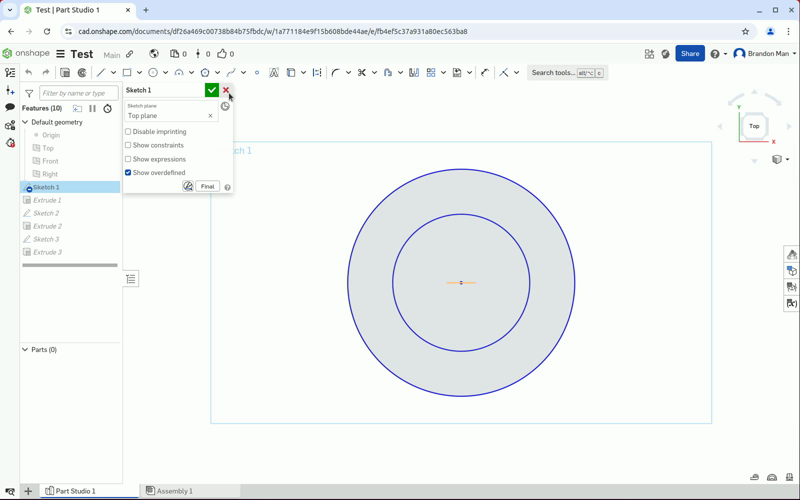
key(shift+s)
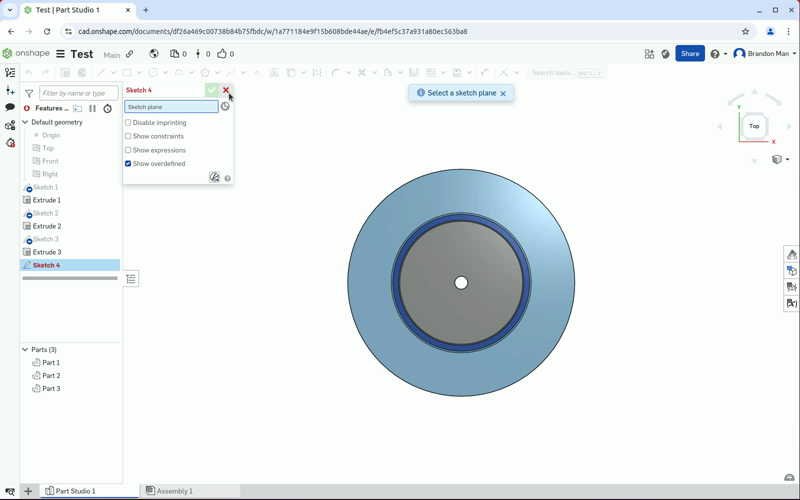
mouse_move(73, 150)
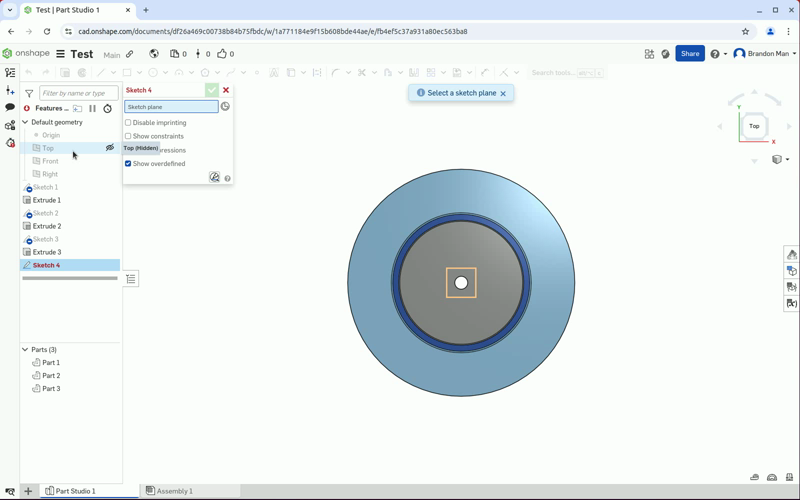
click(73, 150)
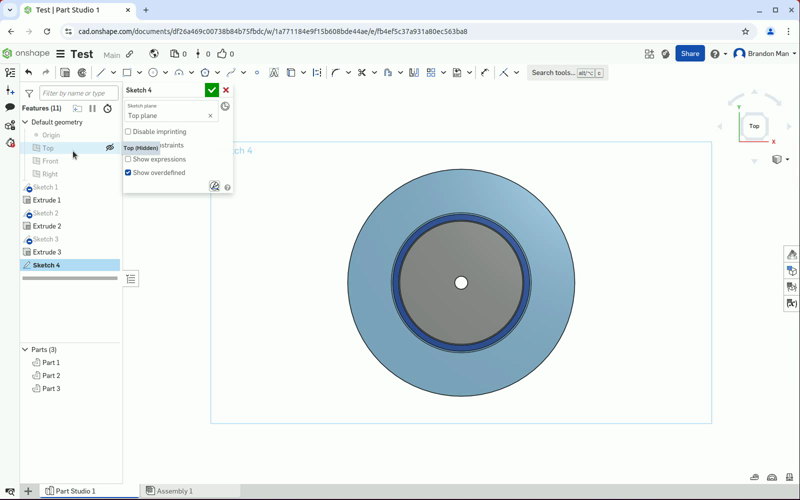
mouse_move(73, 352)
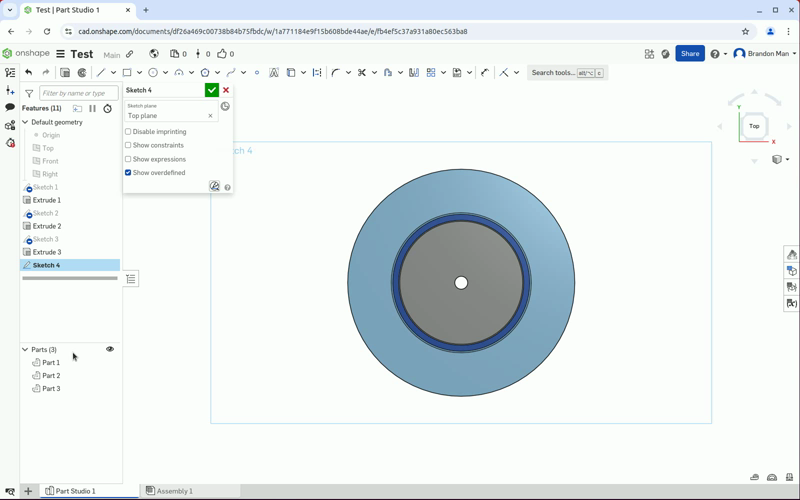
key(y)
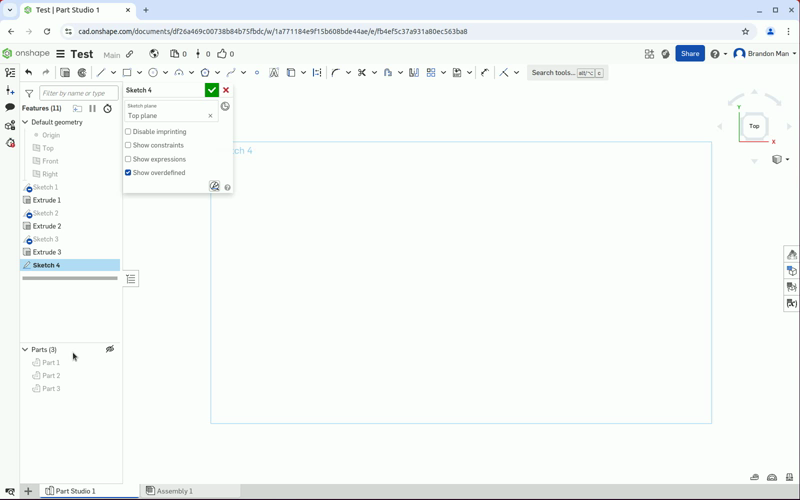
key(c)
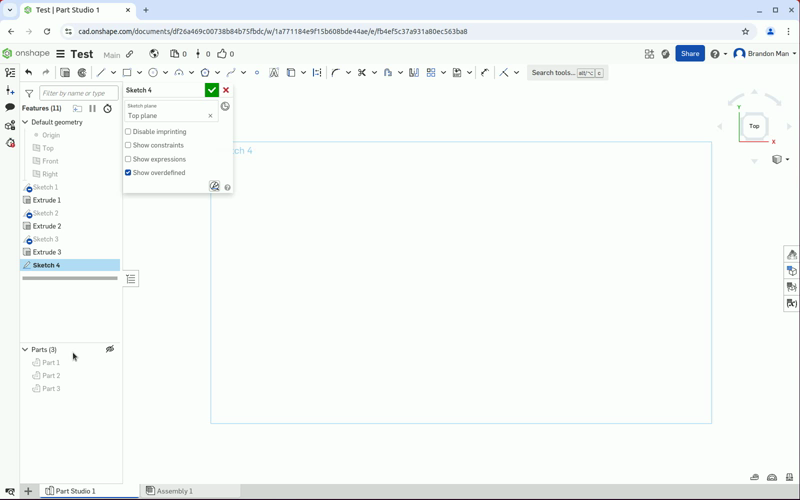
key_down(shift)
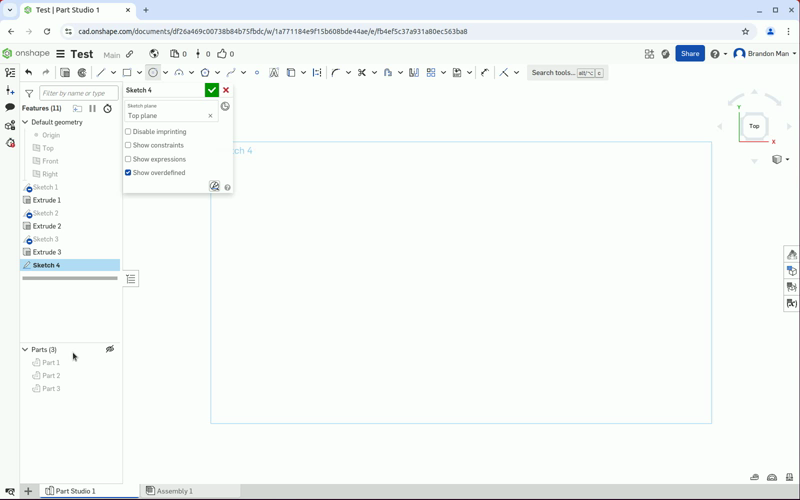
mouse_move(461, 282)
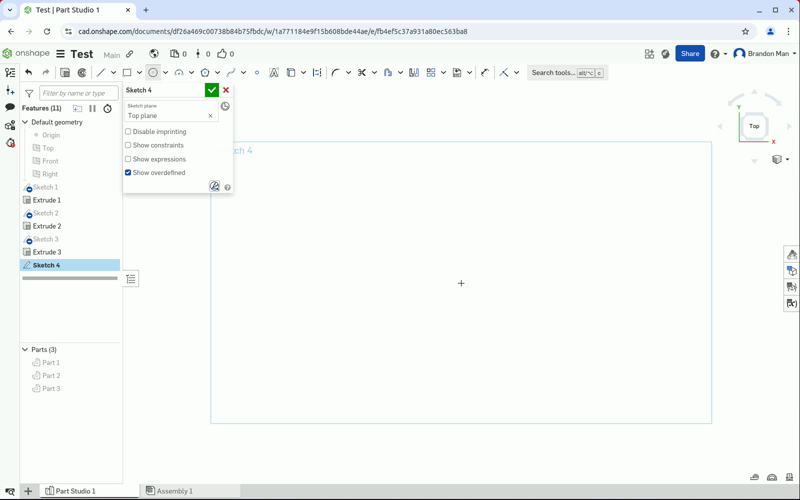
click(461, 282)
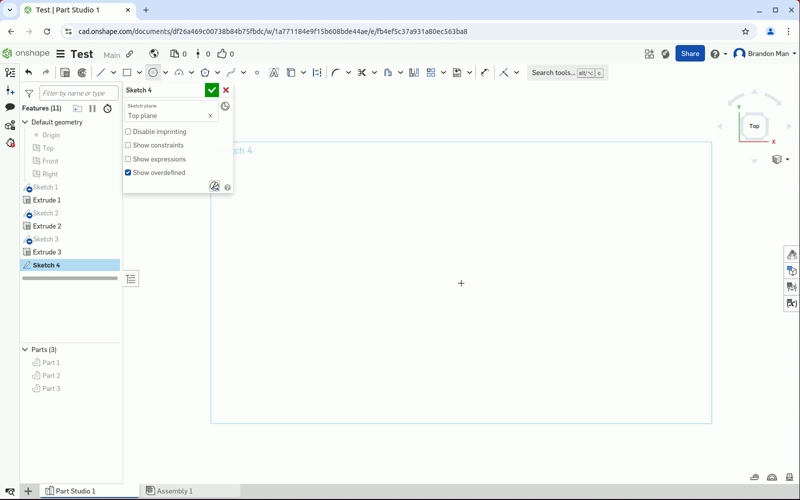
key_up(shift)
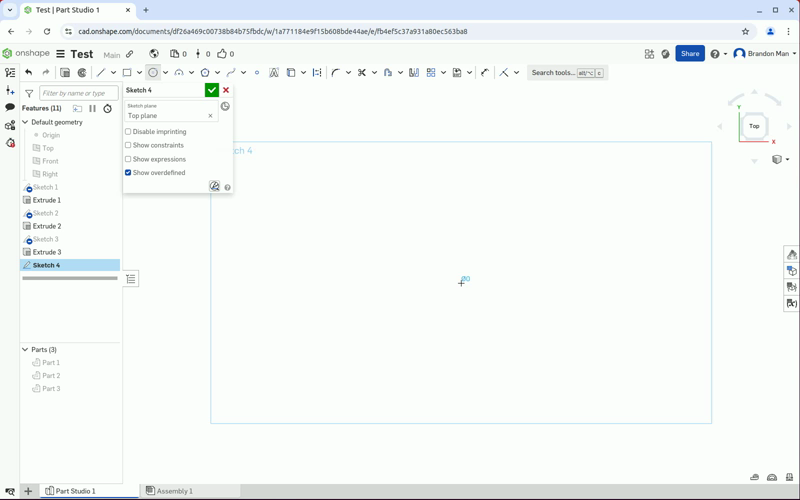
mouse_move(531, 282)
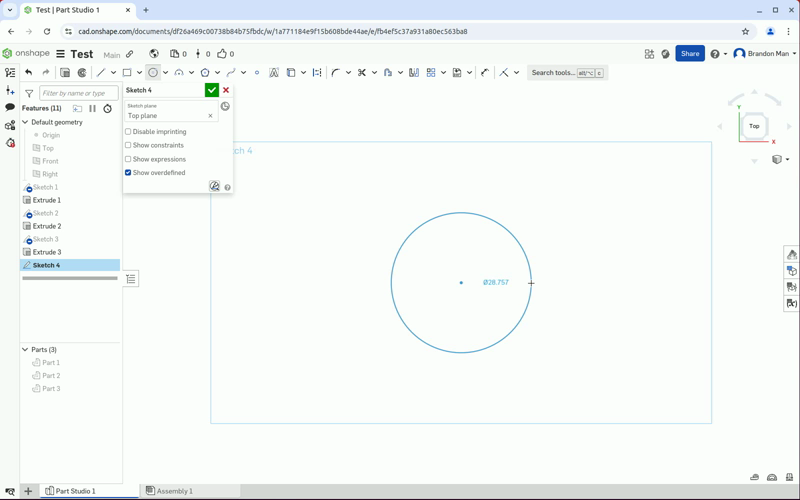
click(531, 282)
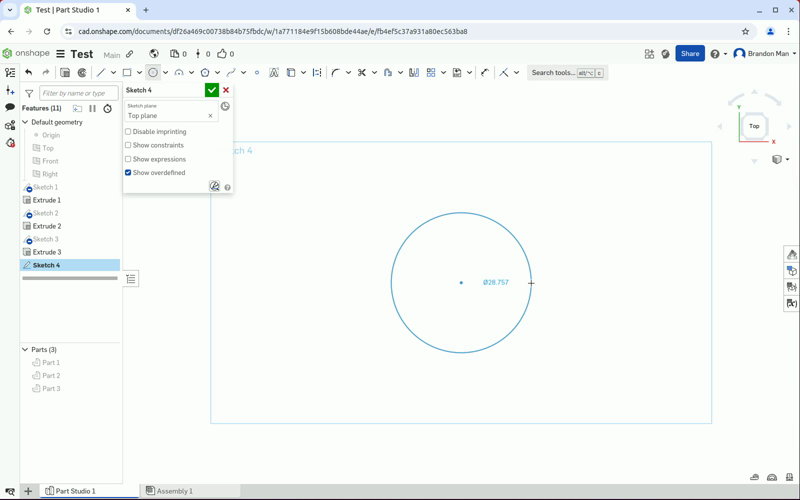
key(esc)
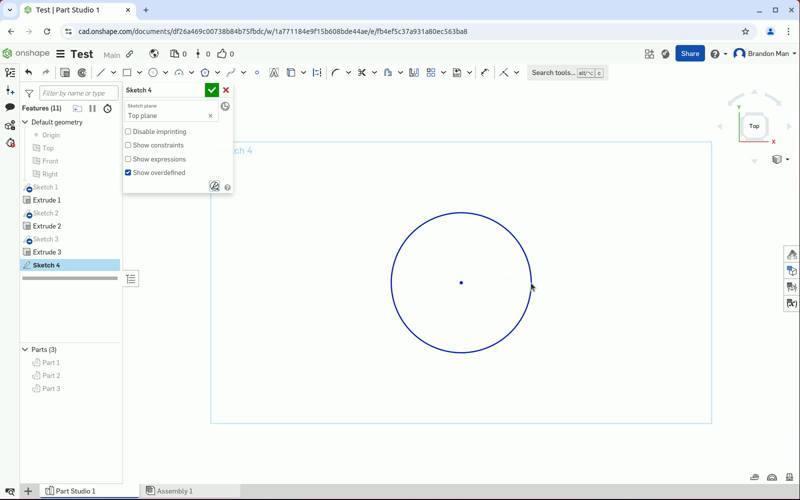
key(c)
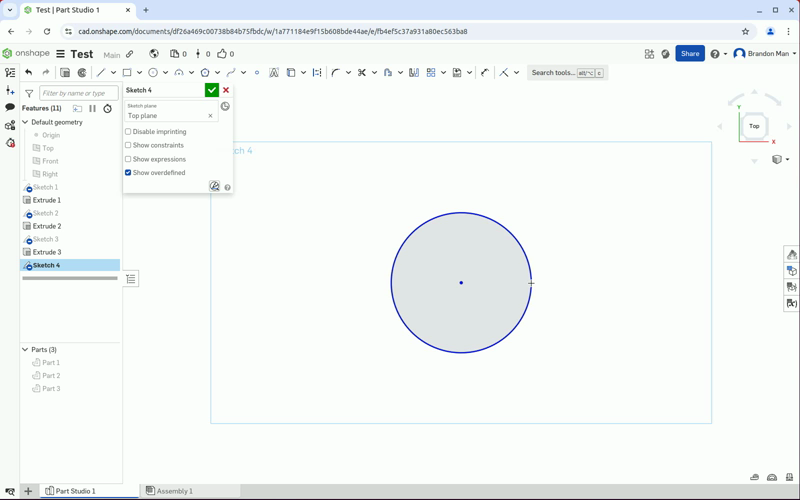
key_down(shift)
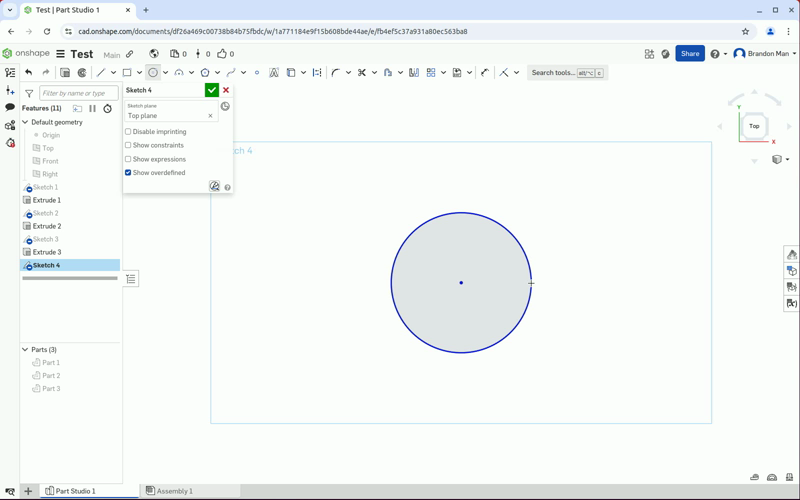
mouse_move(461, 282)
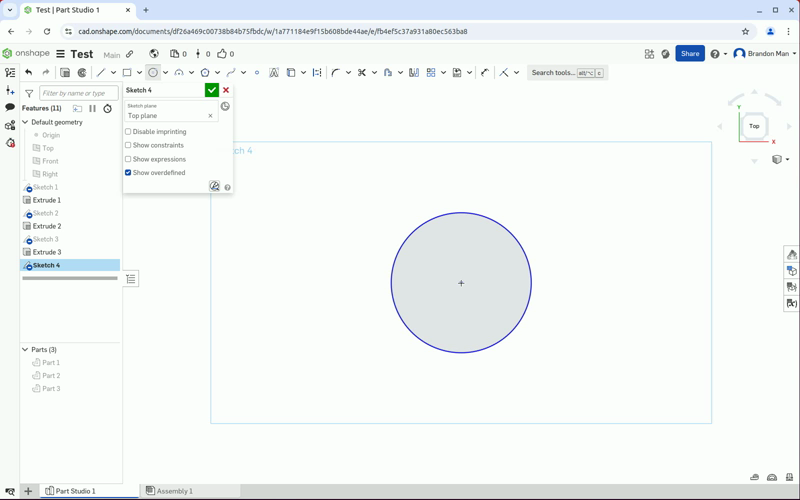
click(461, 282)
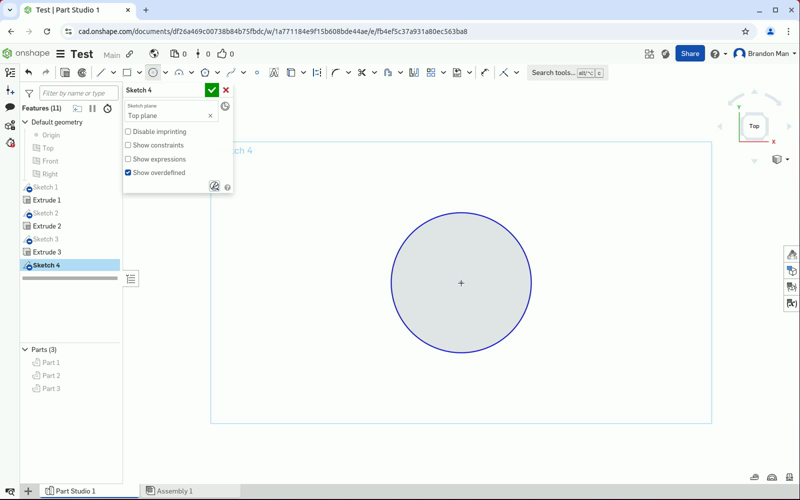
key_up(shift)
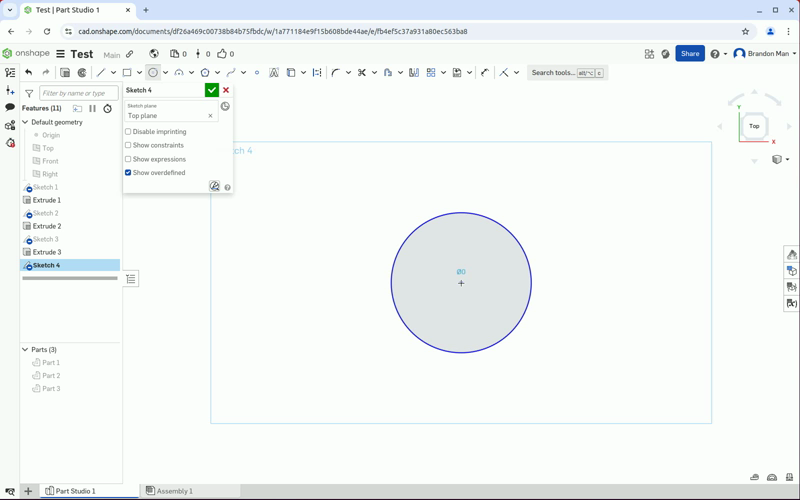
mouse_move(523, 282)
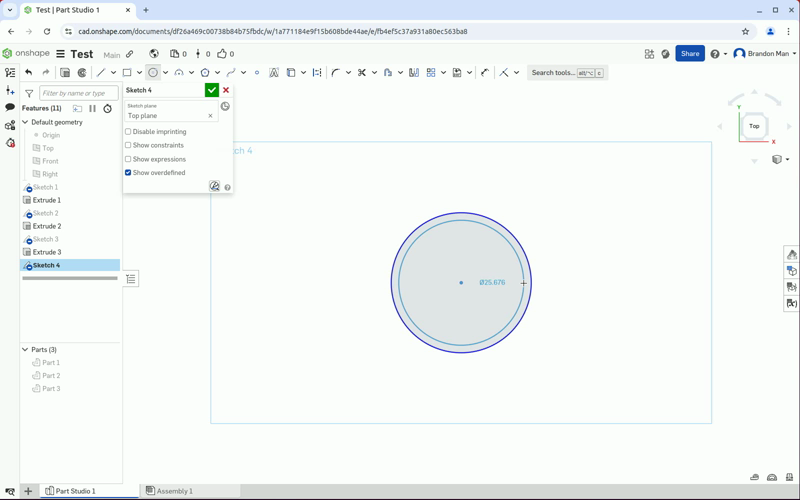
click(523, 282)
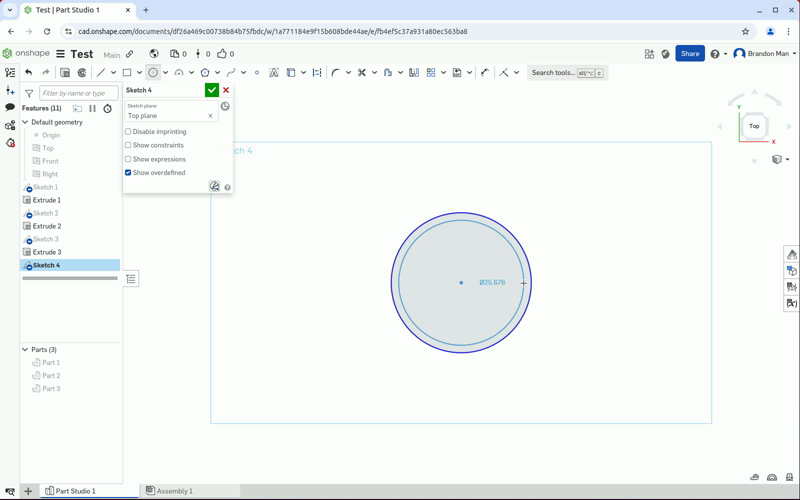
key(esc)
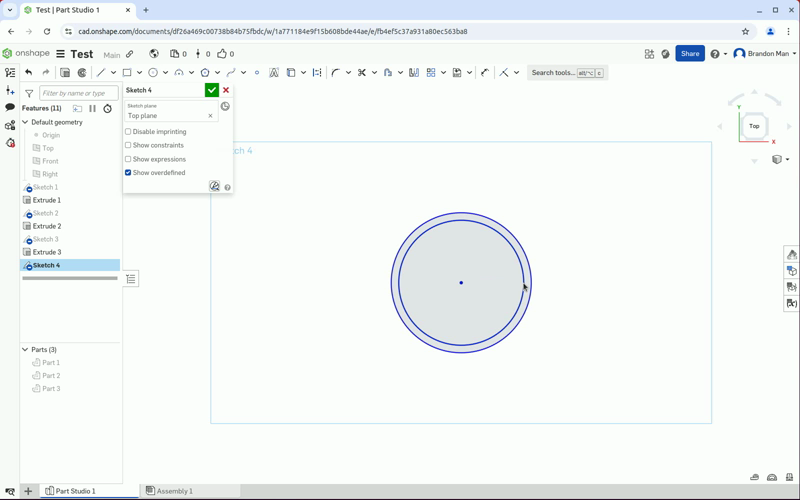
mouse_move(508, 327)
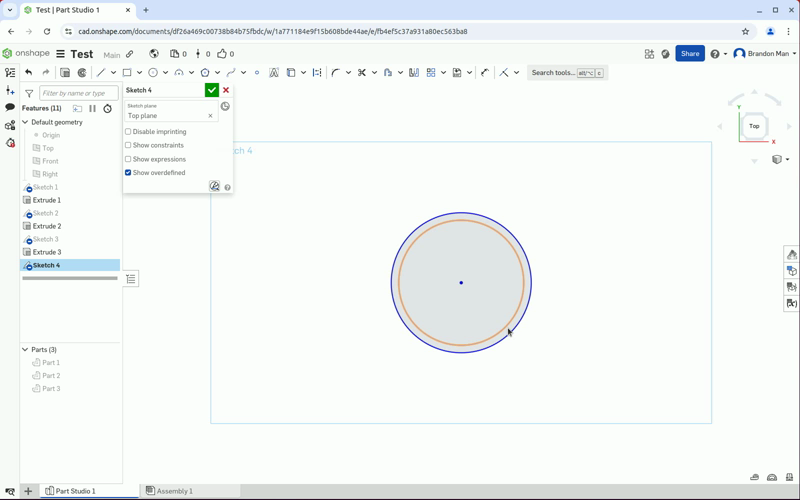
click(508, 327)
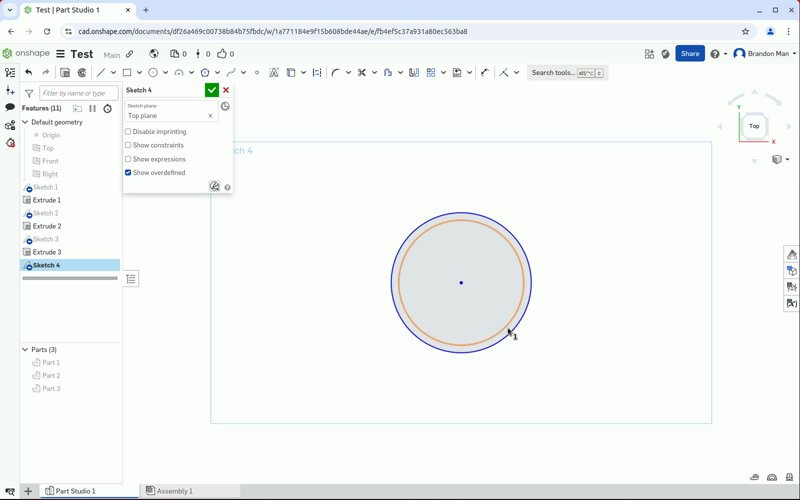
mouse_move(73, 352)
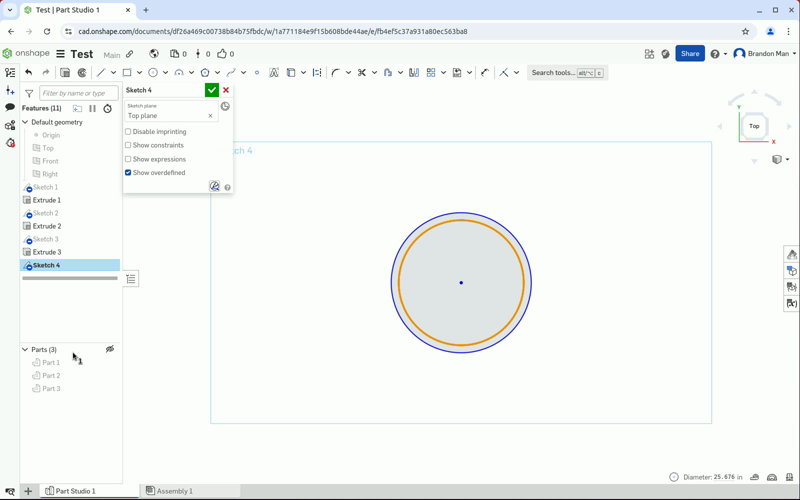
key(shift+y)
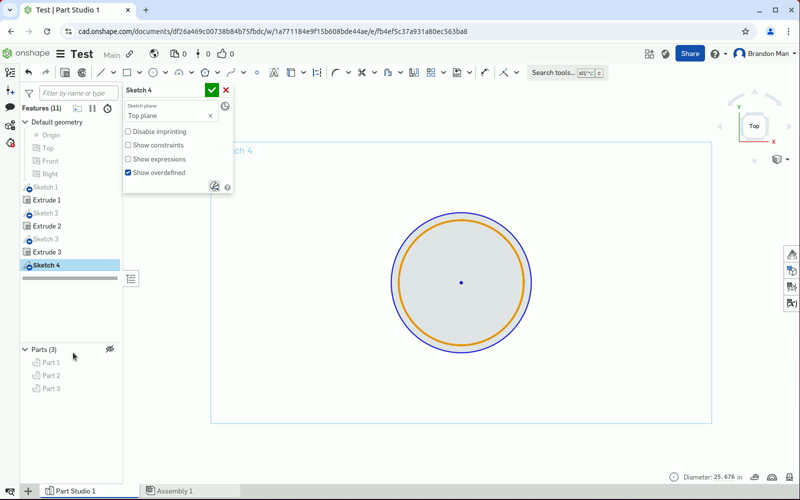
key(shift+e)
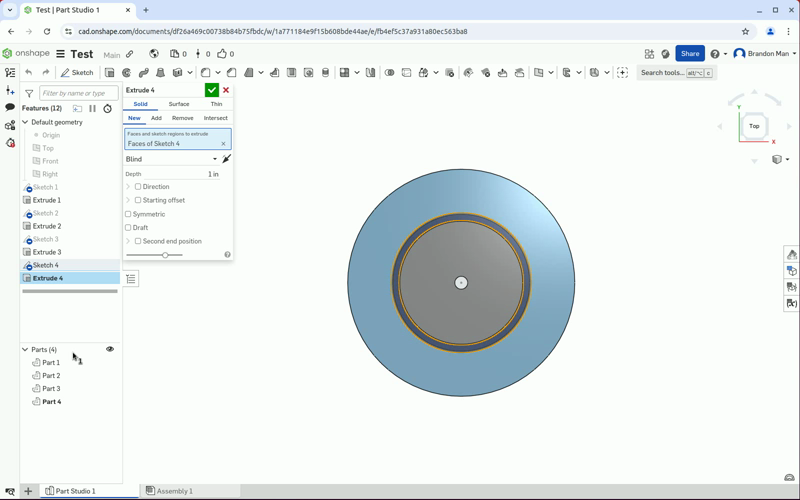
mouse_move(143, 106)
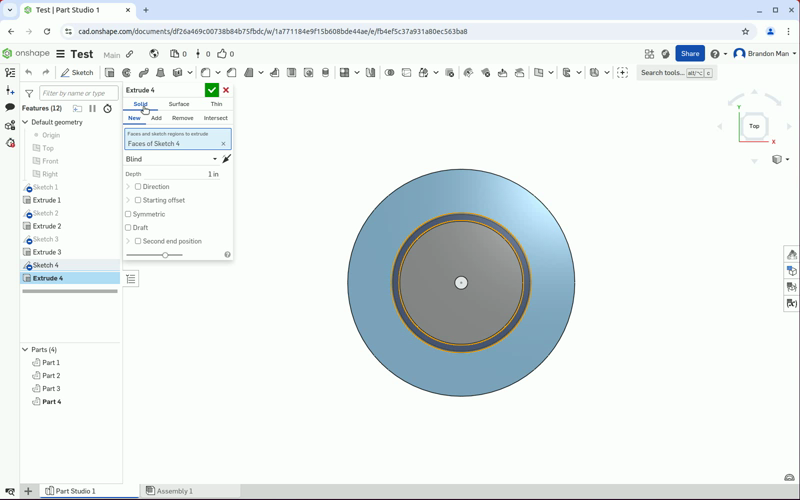
click(143, 106)
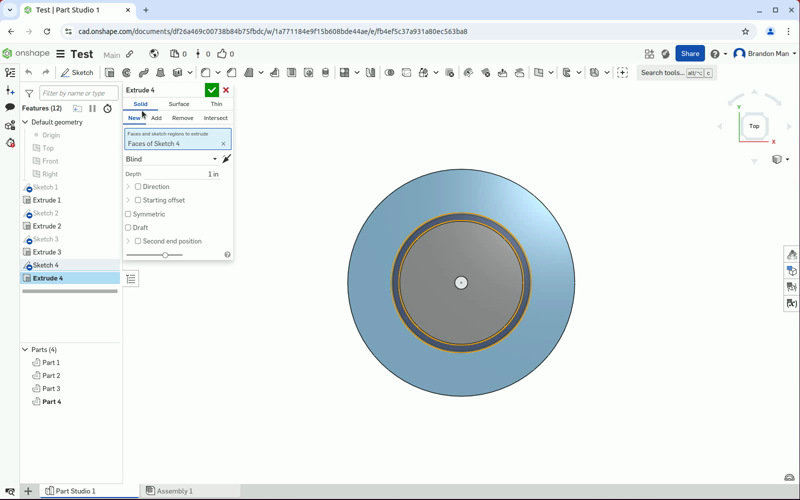
mouse_move(137, 120)
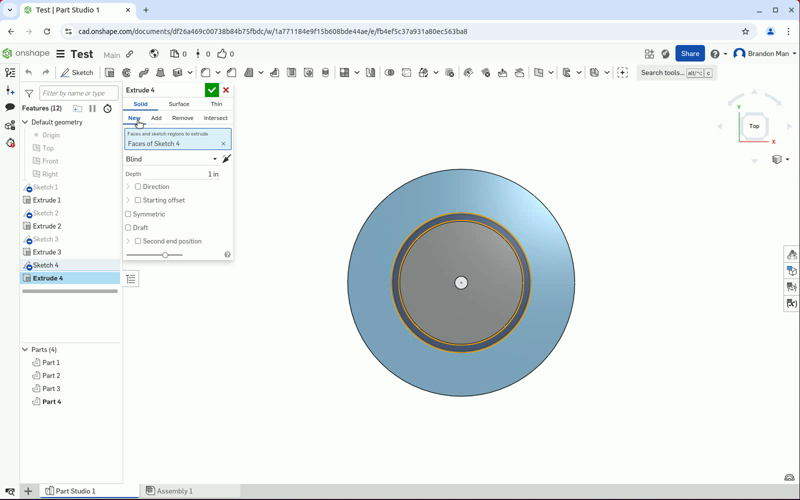
click(137, 120)
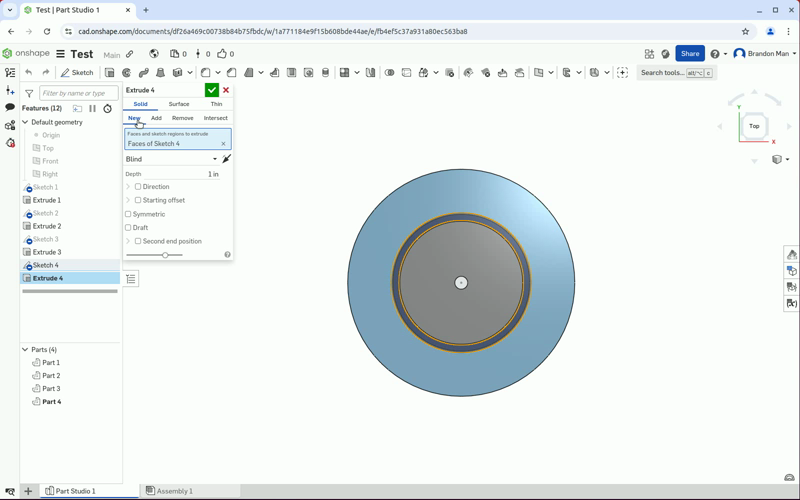
key(tab, 4)
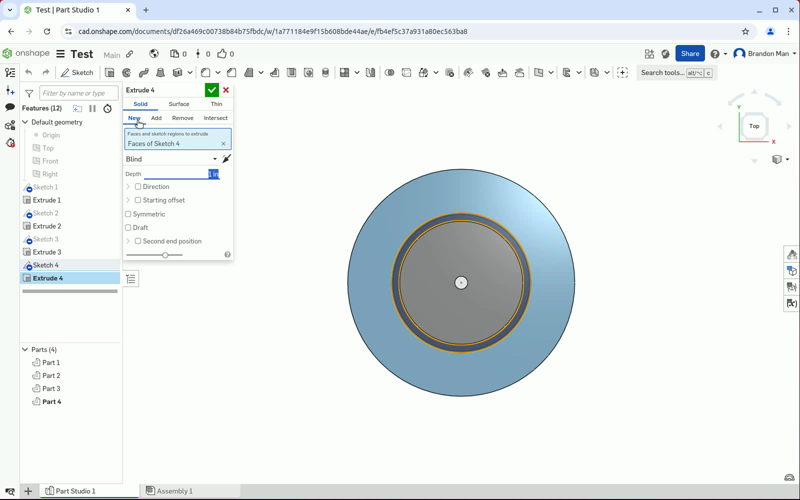
text(17.331)
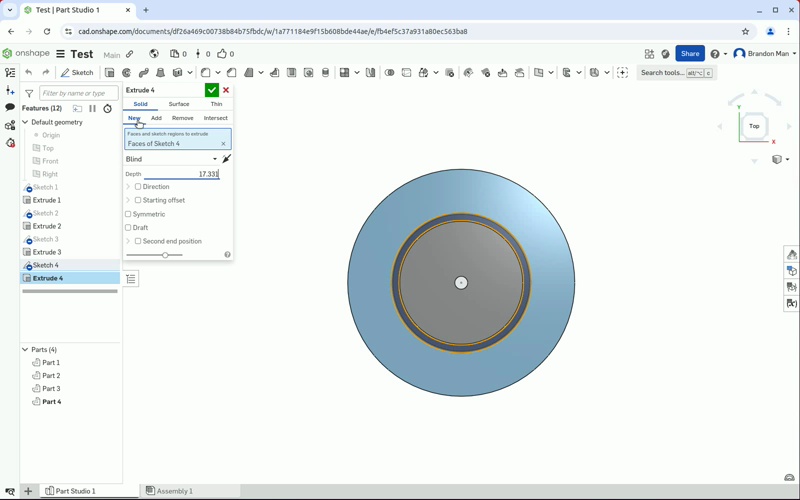
key(enter)
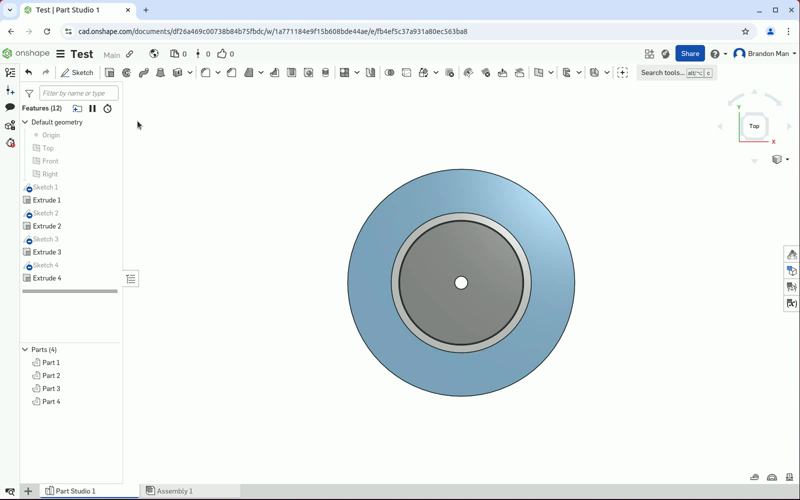
key(shift+h)
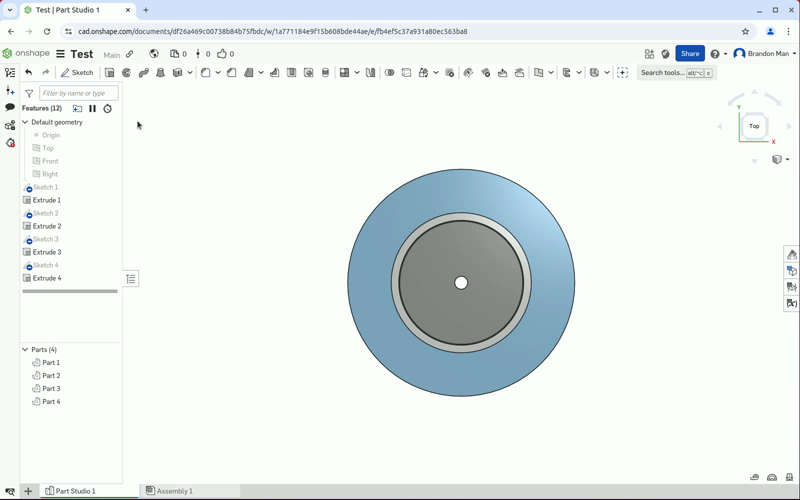
key(shift+h)
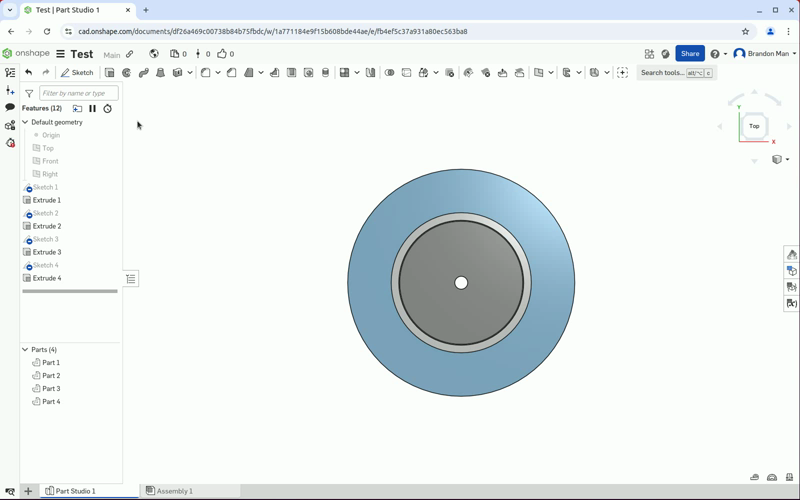
mouse_move(73, 189)
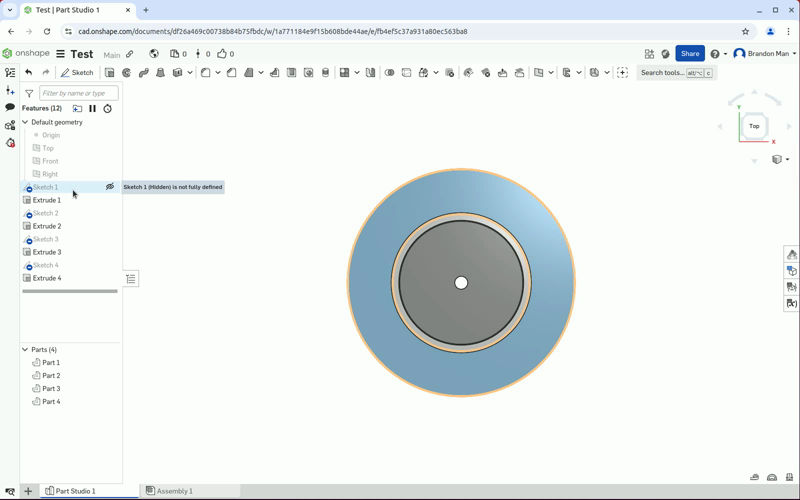
click(73, 189)
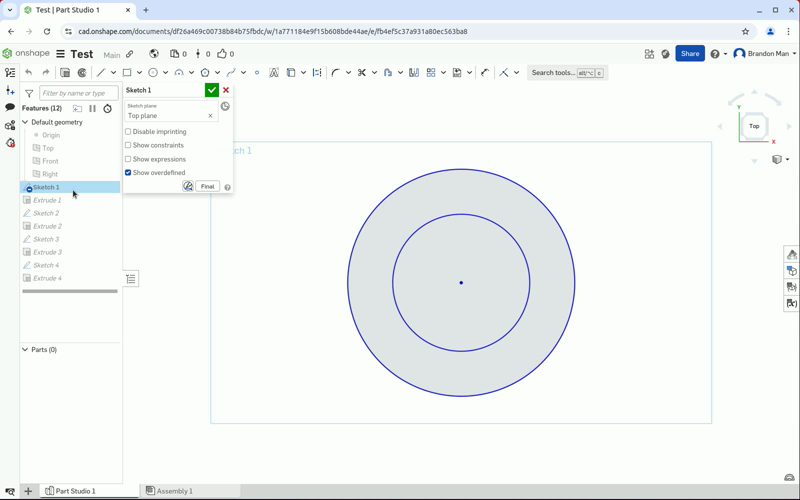
mouse_move(229, 92)
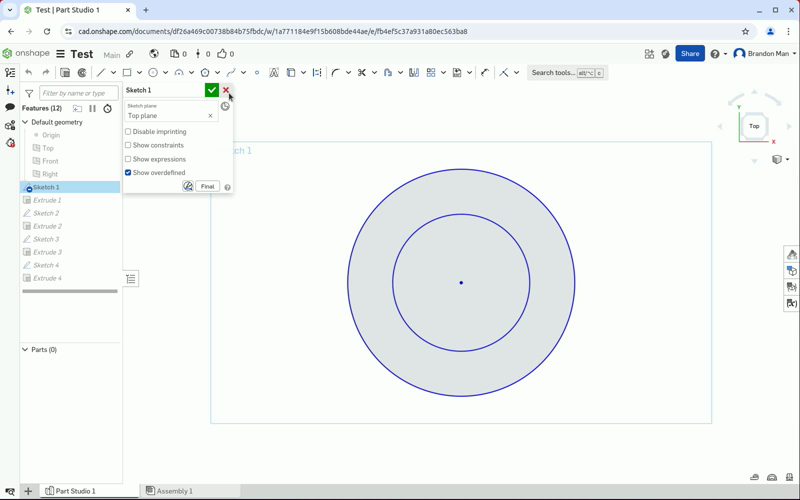
click(229, 92)
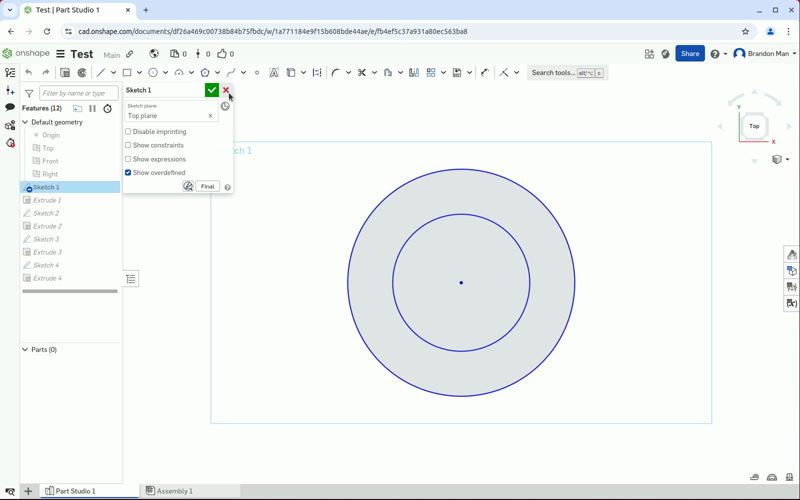
key(shift+s)
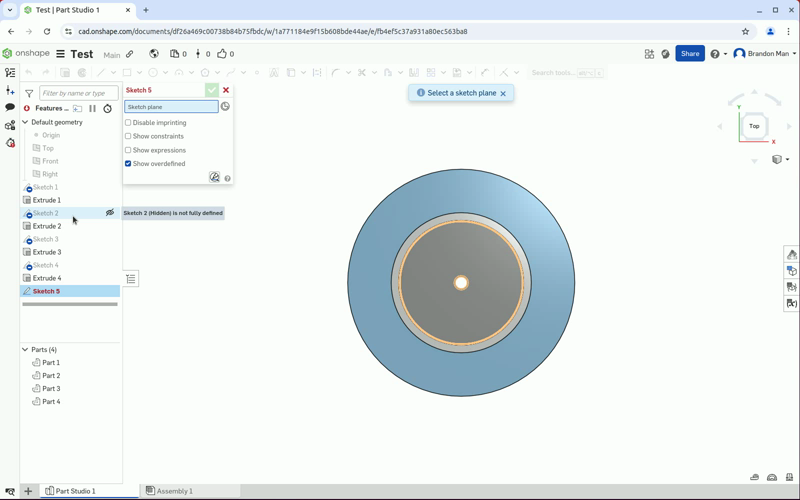
scroll(3)
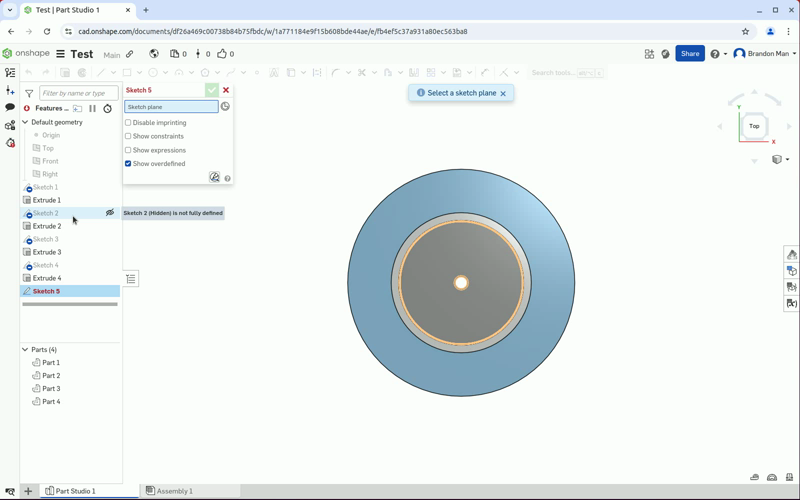
mouse_move(73, 150)
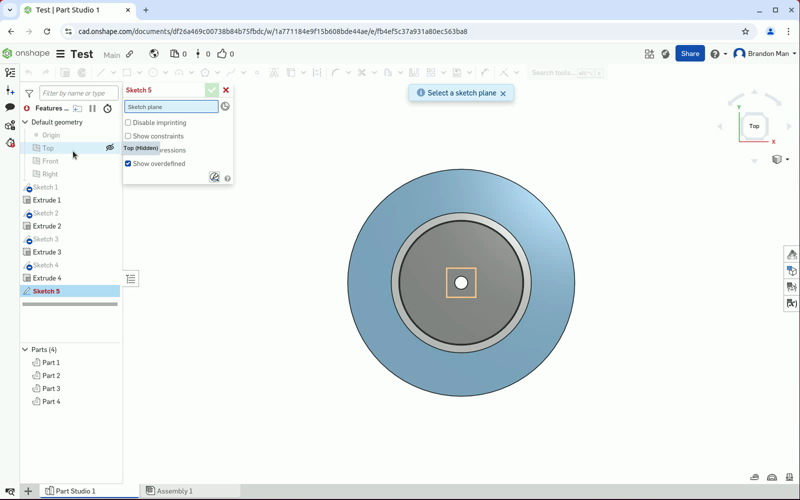
click(73, 150)
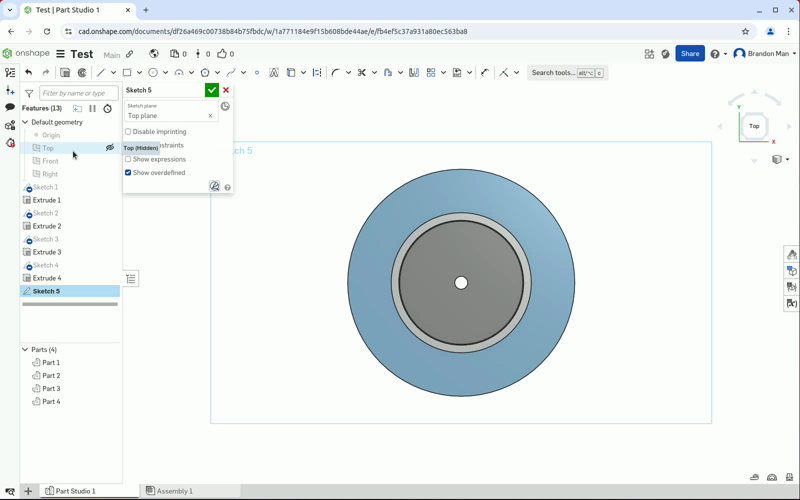
mouse_move(73, 352)
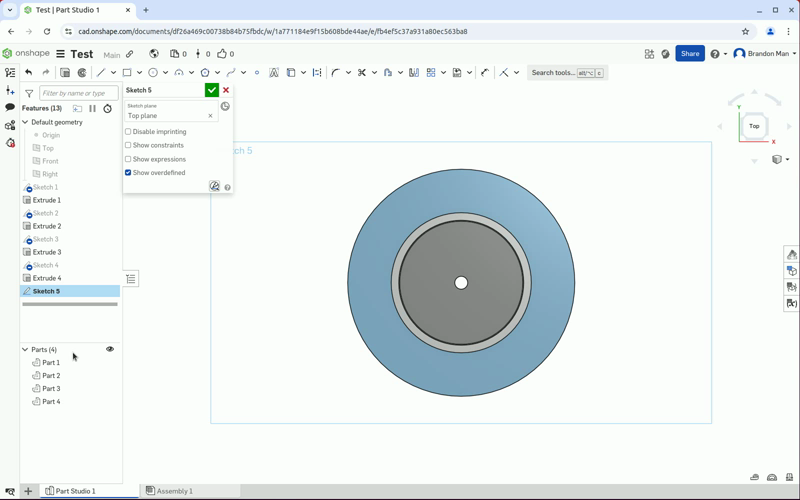
key(y)
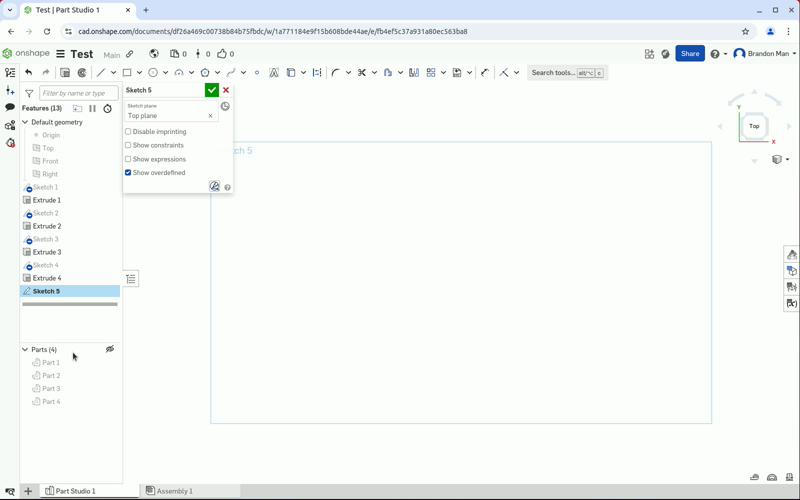
key(c)
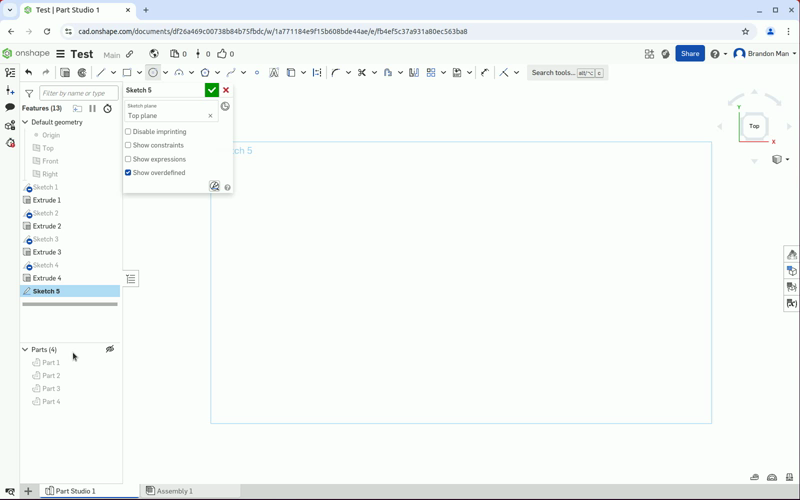
key_down(shift)
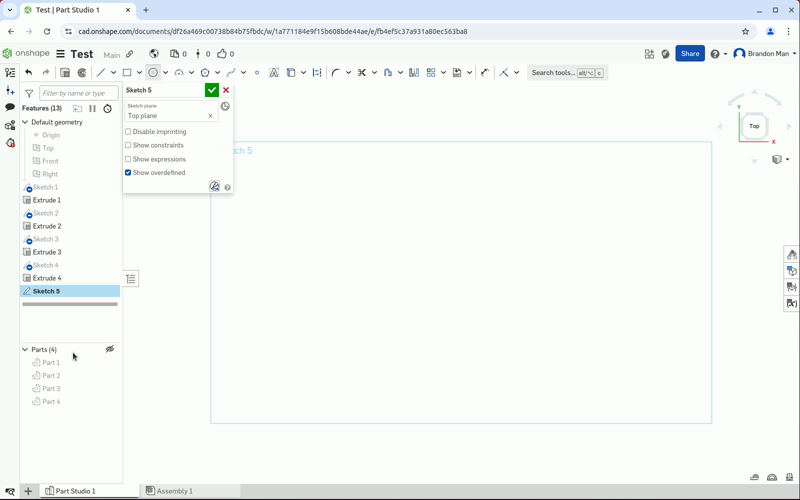
mouse_move(461, 282)
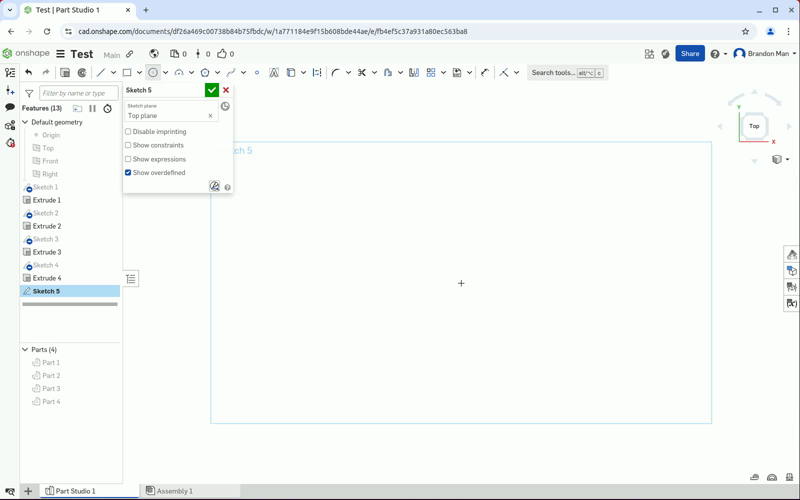
click(461, 282)
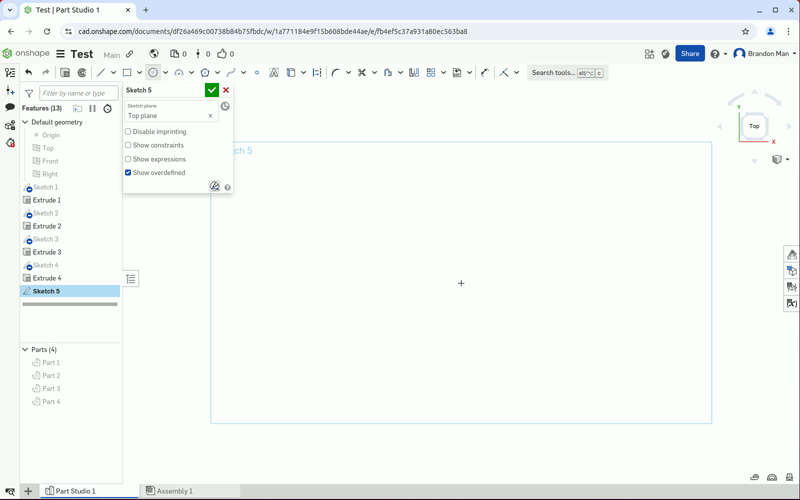
key_up(shift)
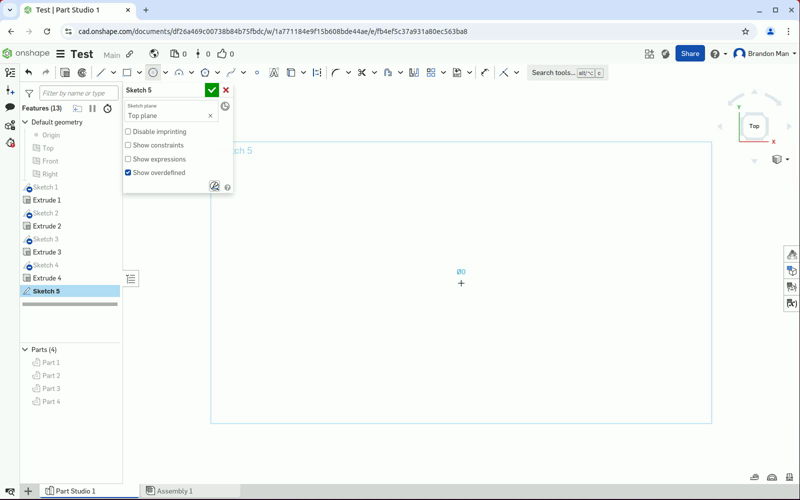
mouse_move(574, 282)
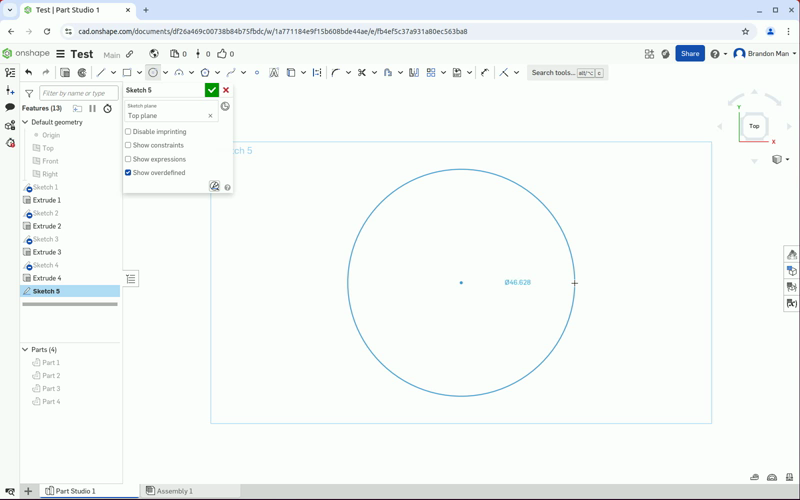
click(574, 282)
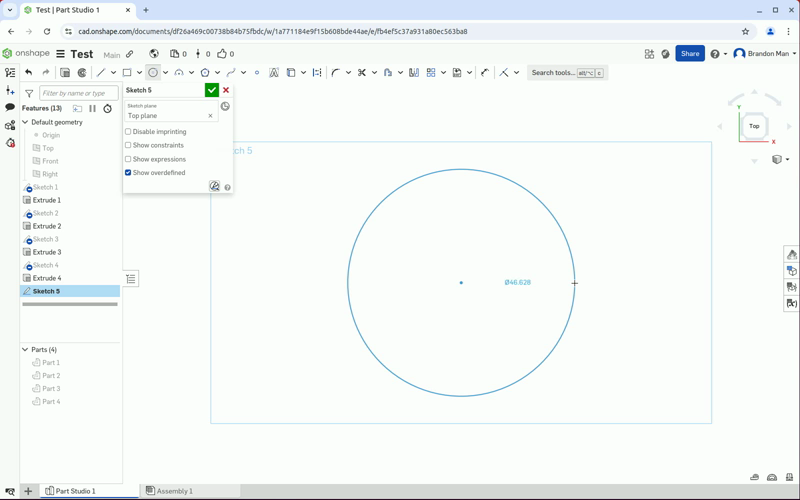
key(esc)
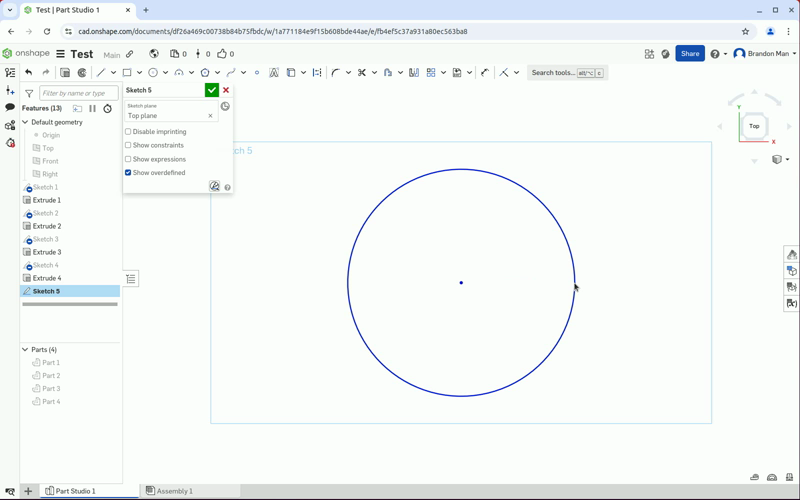
key(c)
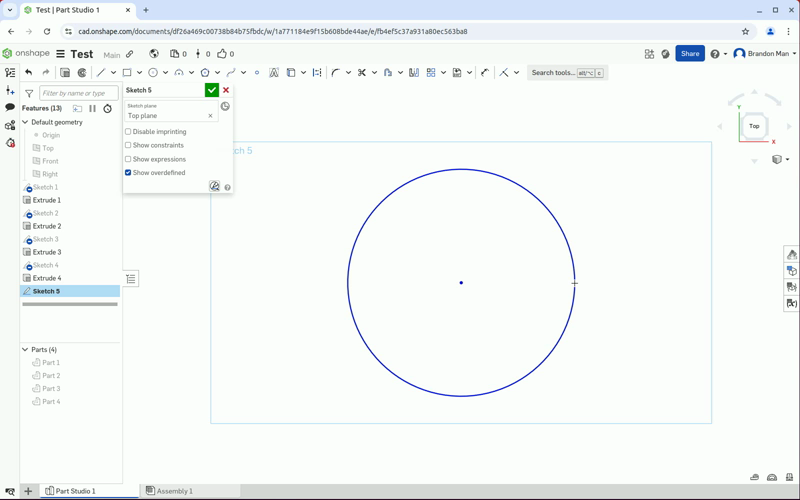
key_down(shift)
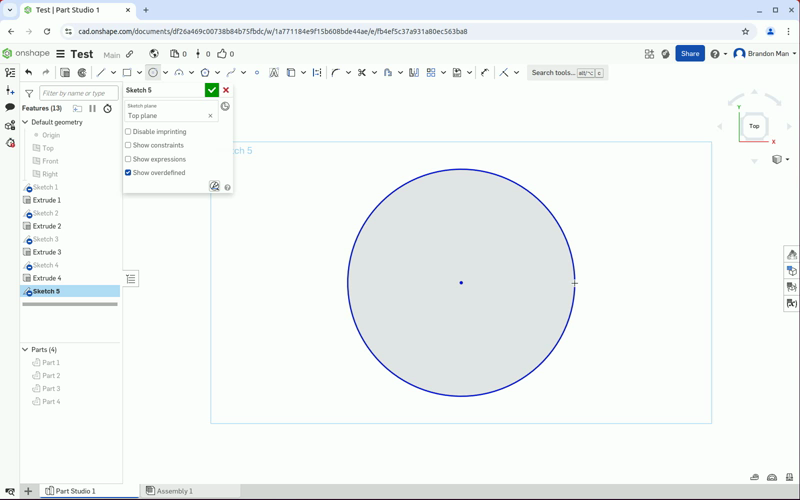
mouse_move(461, 282)
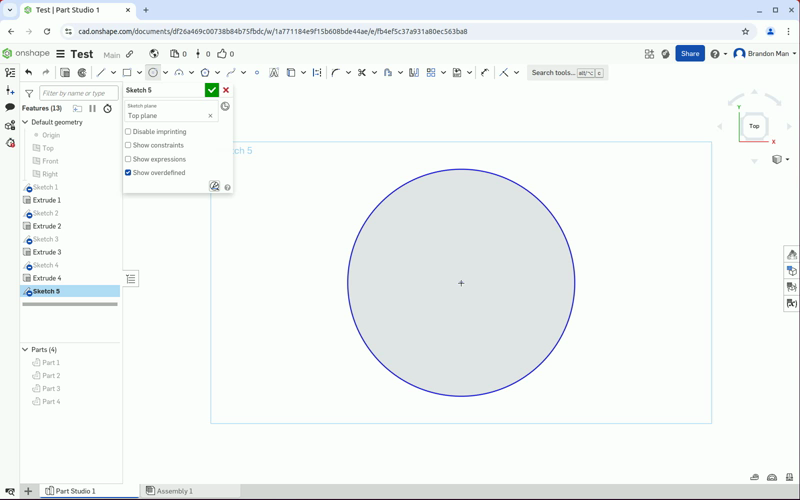
click(461, 282)
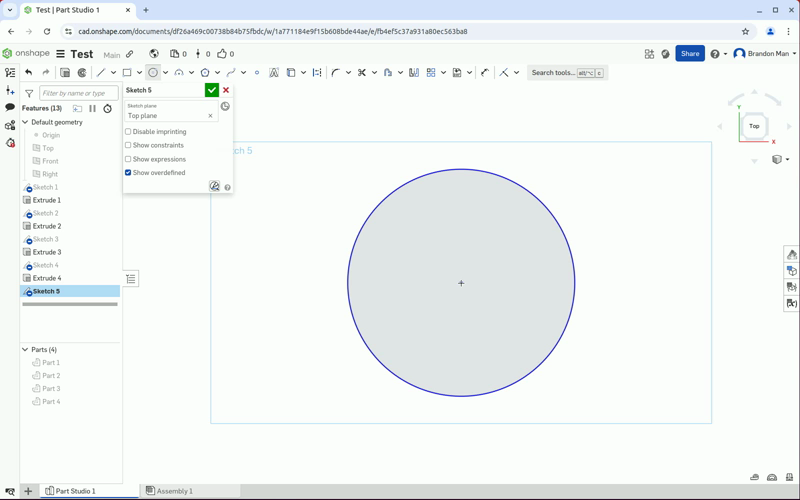
key_up(shift)
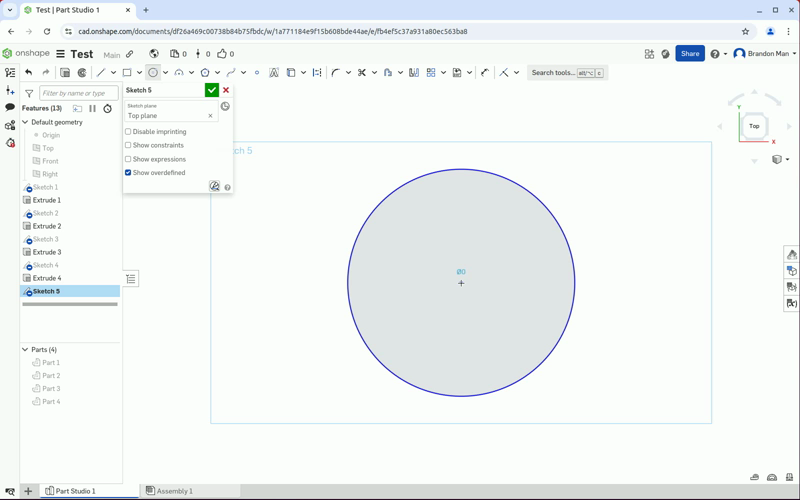
mouse_move(529, 282)
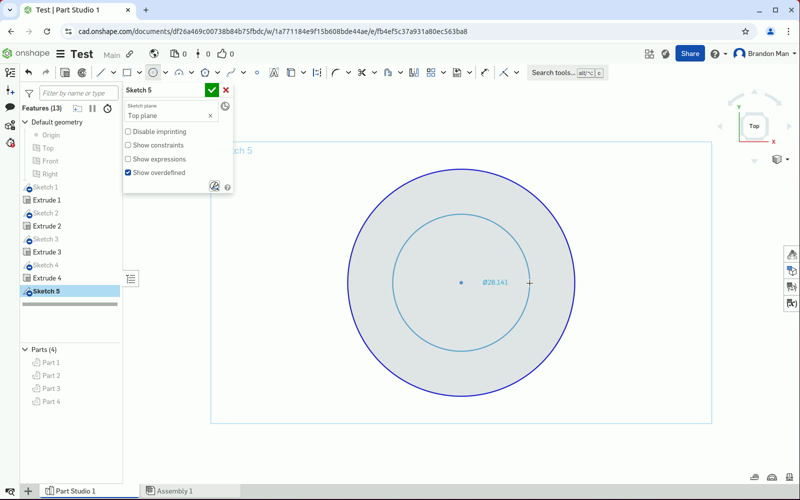
click(529, 282)
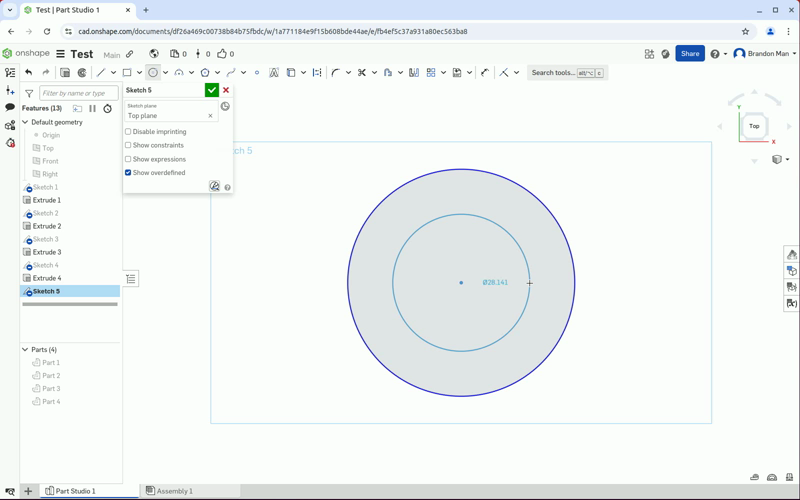
key(esc)
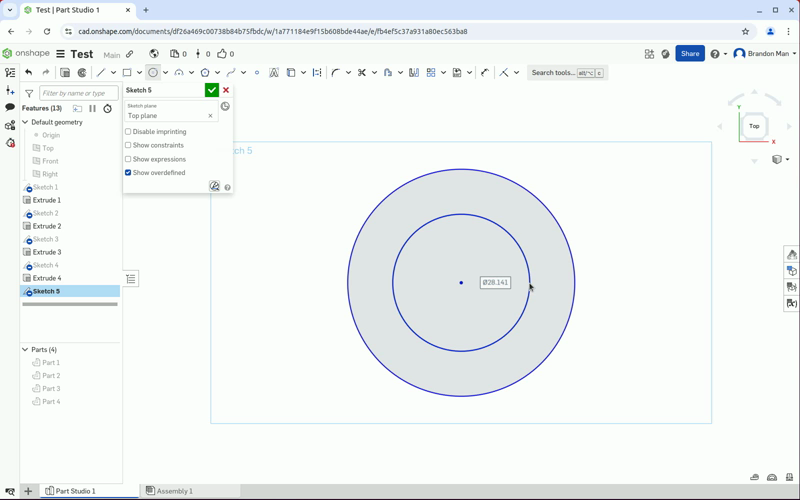
mouse_move(510, 353)
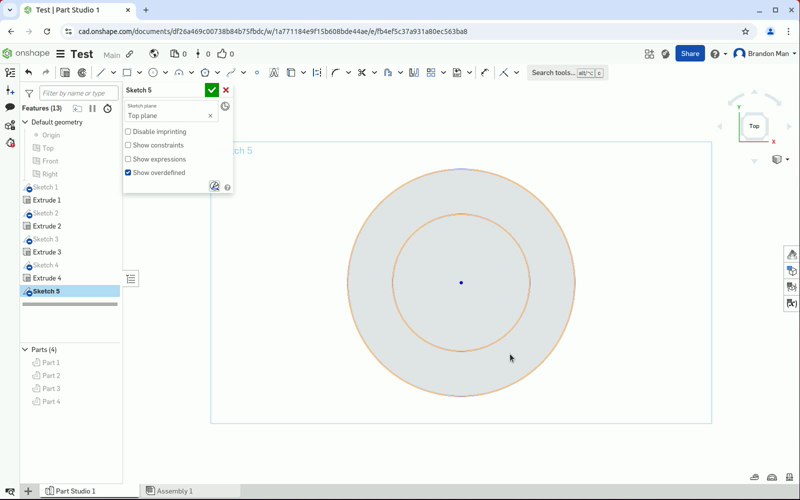
click(510, 353)
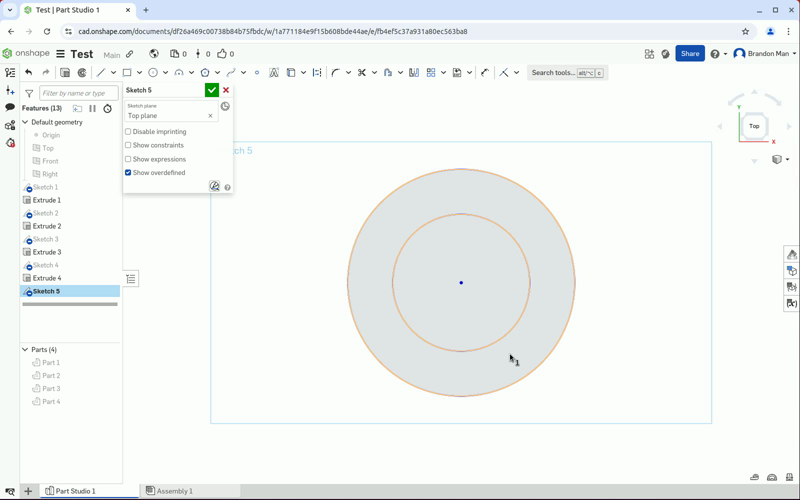
mouse_move(73, 352)
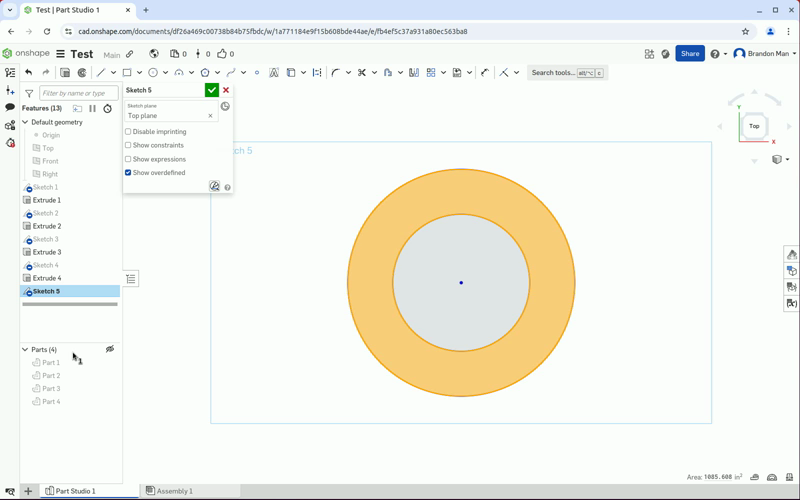
key(shift+y)
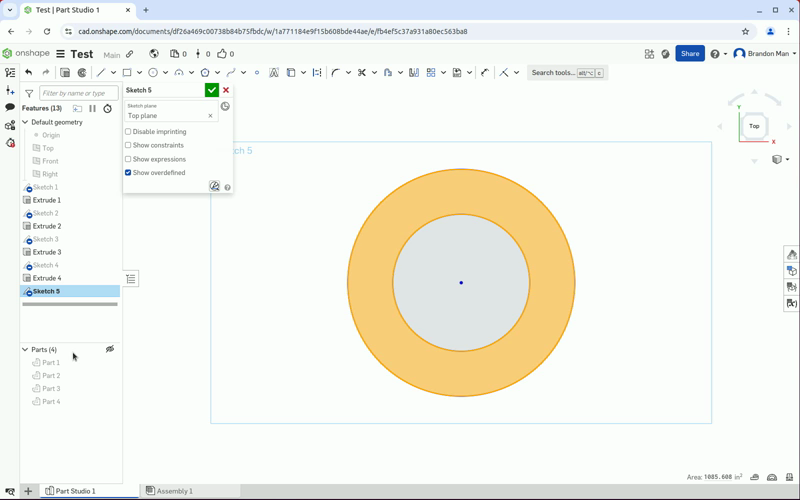
key(shift+e)
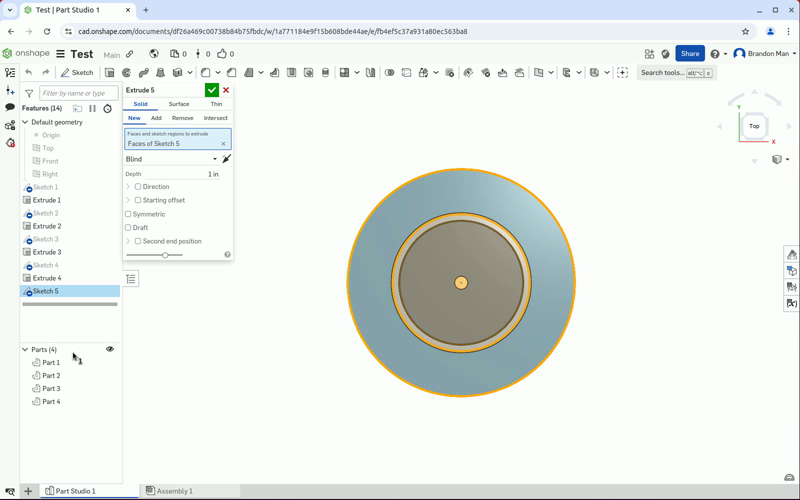
mouse_move(143, 106)
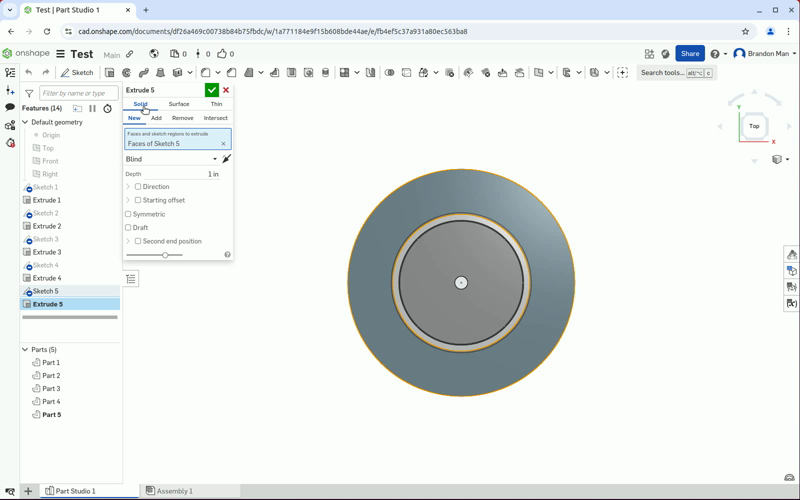
click(143, 106)
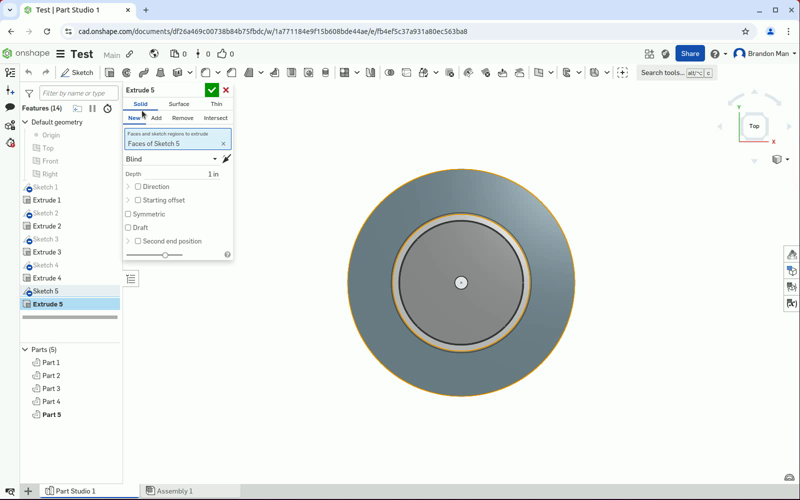
mouse_move(137, 120)
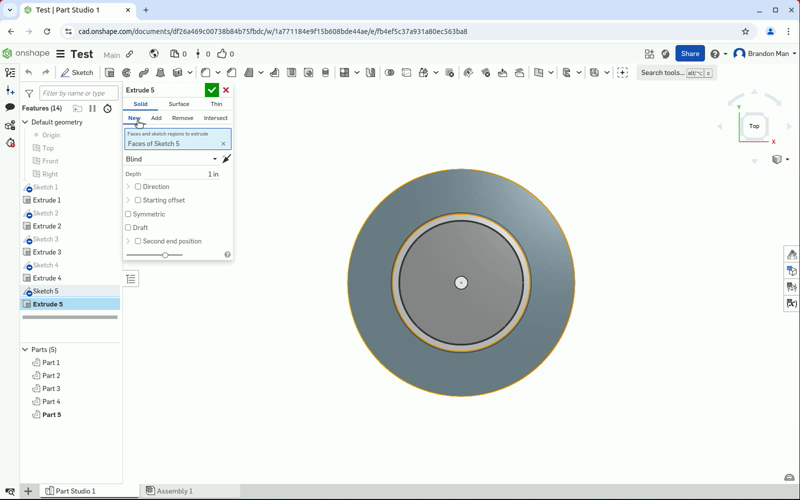
click(137, 120)
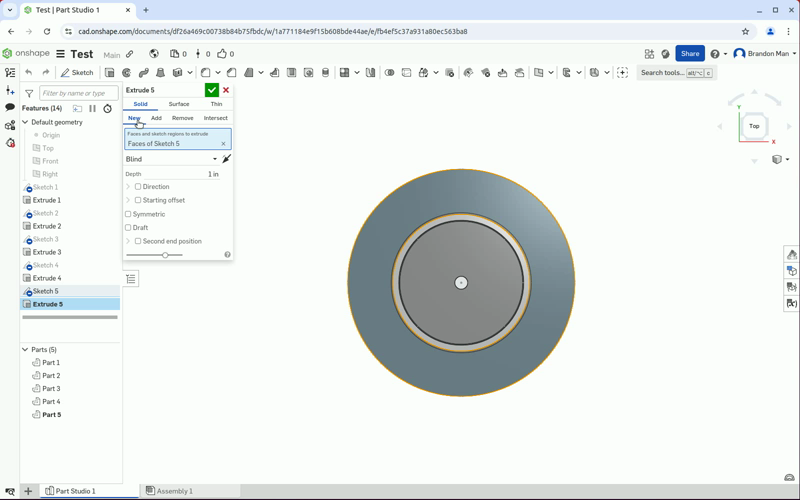
key(tab, 4)
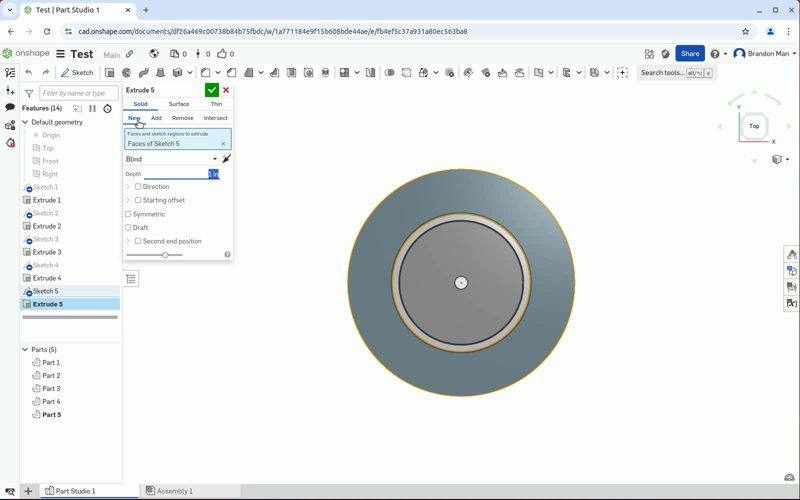
text(1.685)
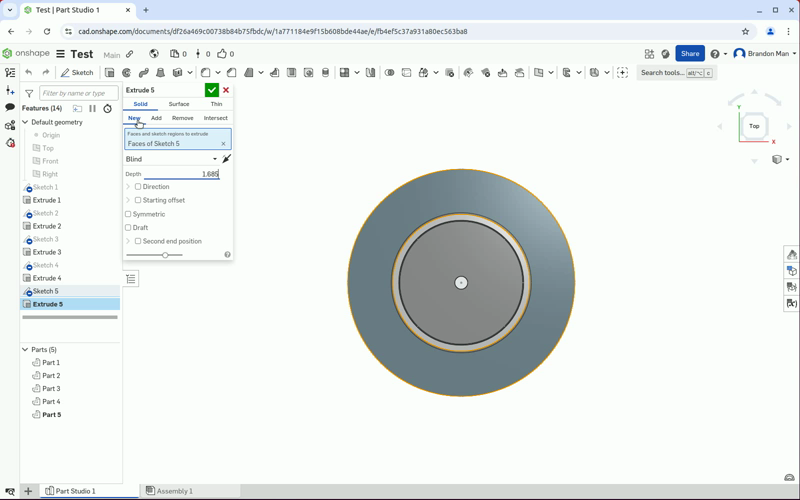
key(enter)
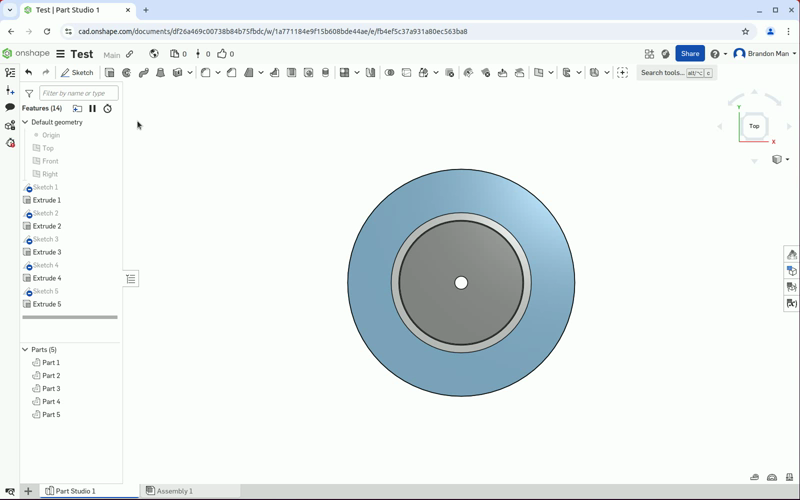
key(shift+h)
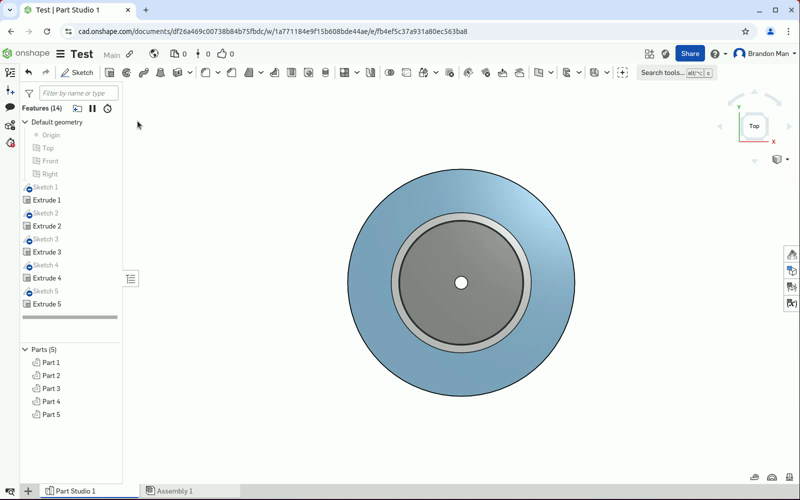
key(shift+h)
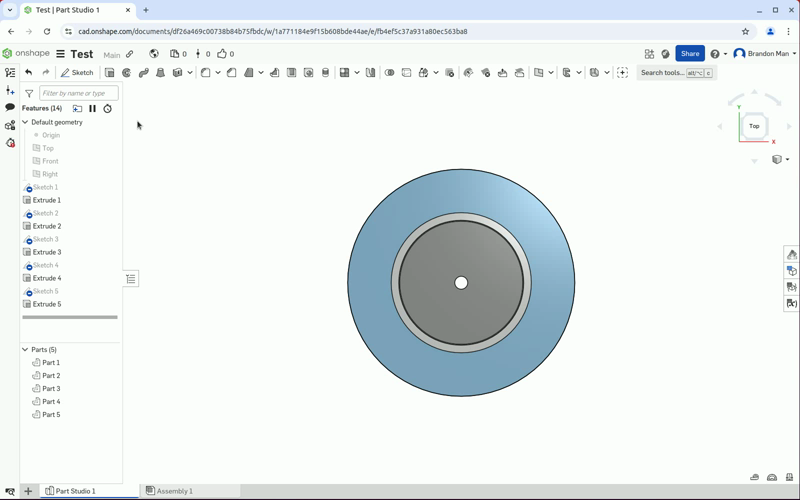
key(shift+7)
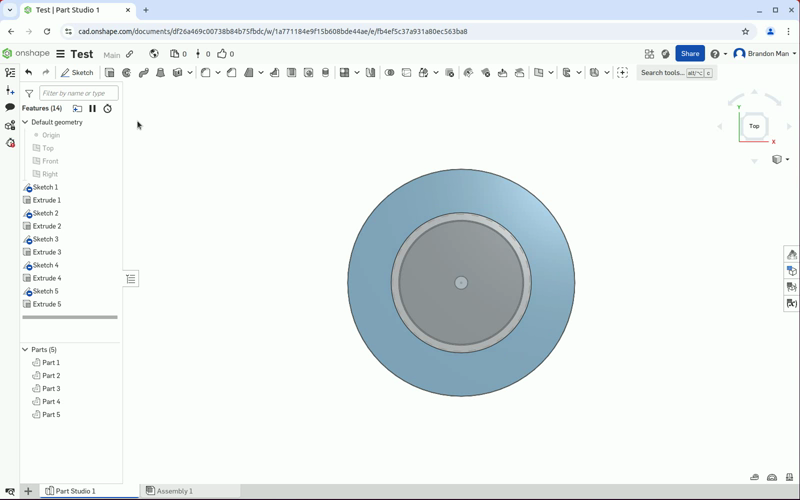
key(up, 3)
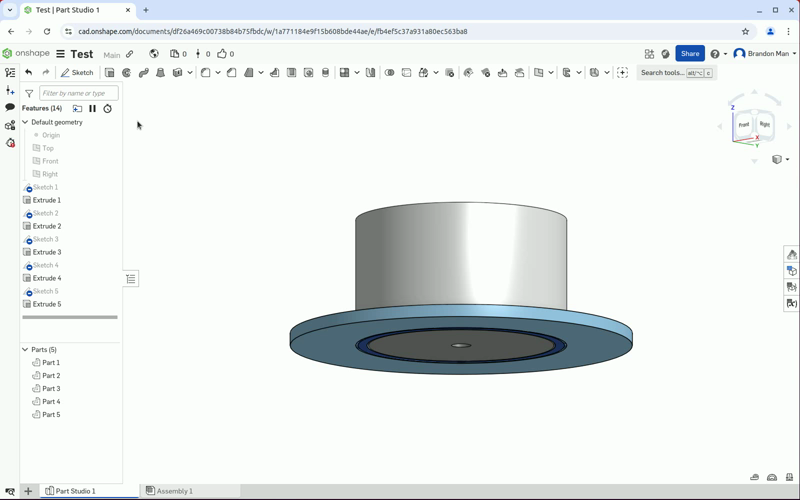
key(left, 3)
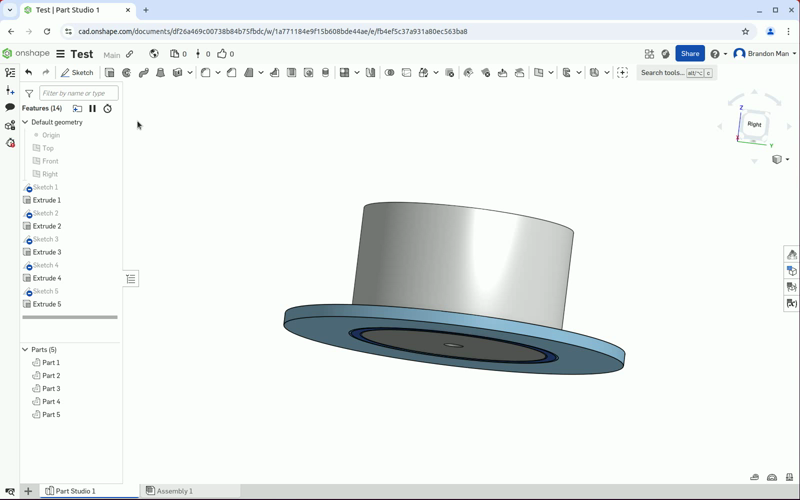
key(right, 3)
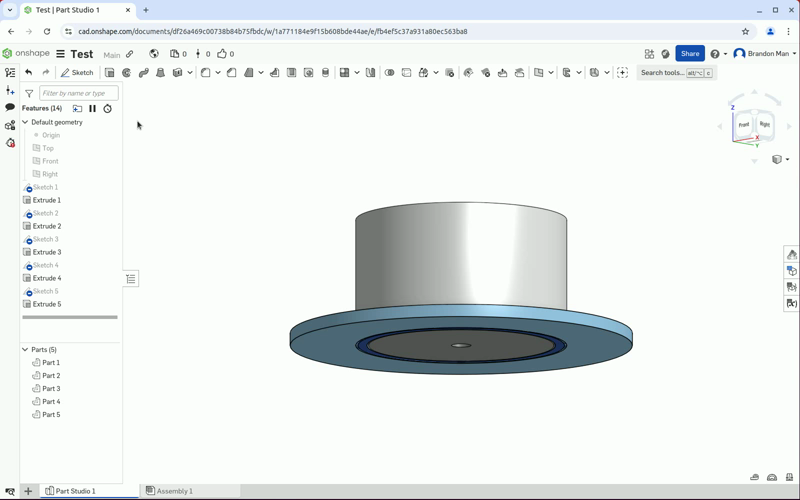
key(down, 3)
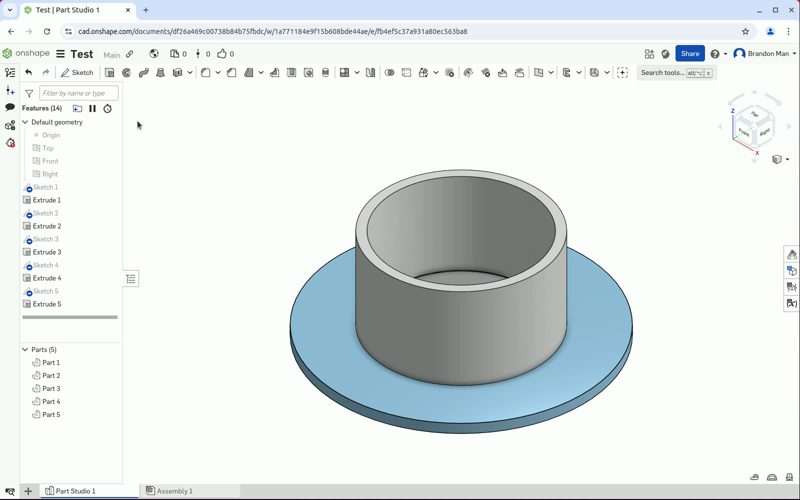
mouse_move(73, 189)
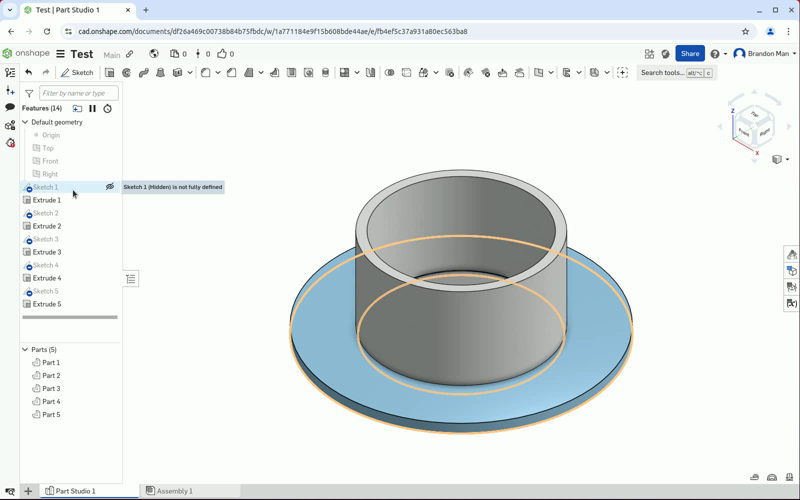
click(73, 189)